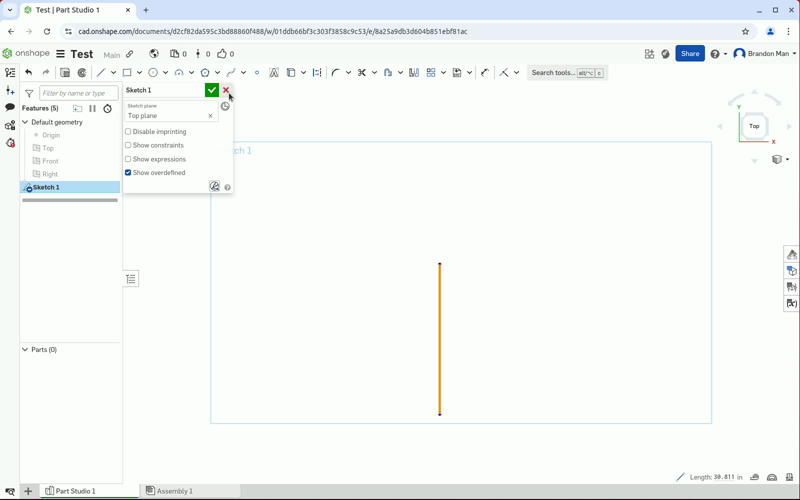
key(shift+h)
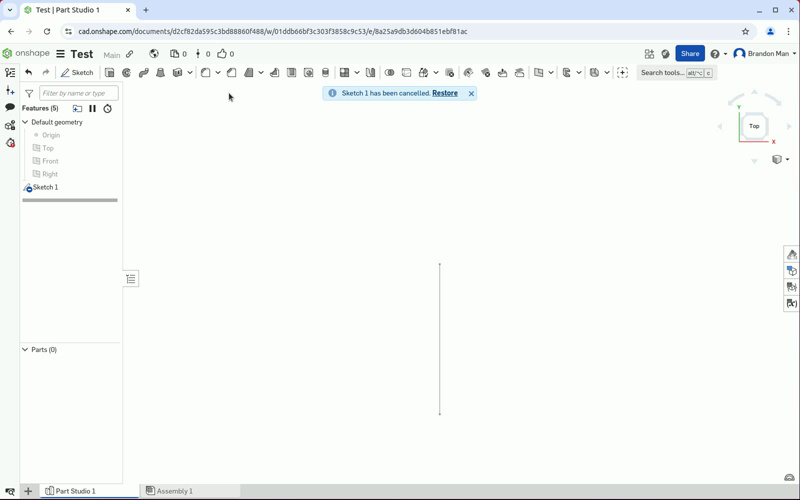
mouse_move(73, 352)
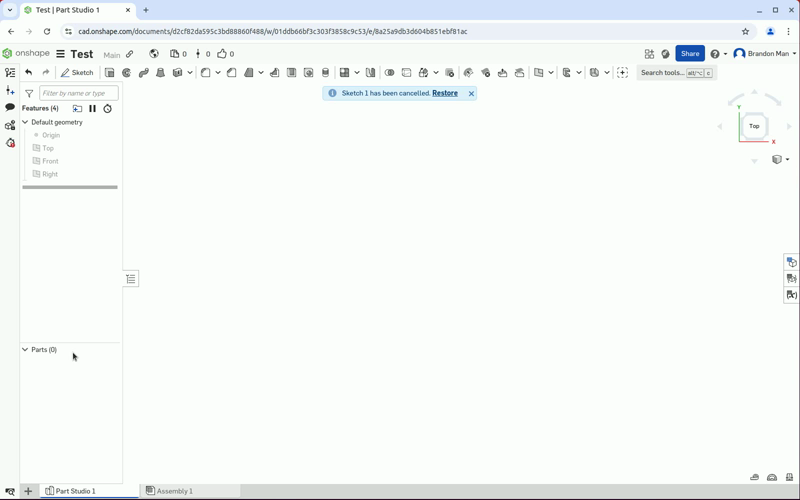
key(y)
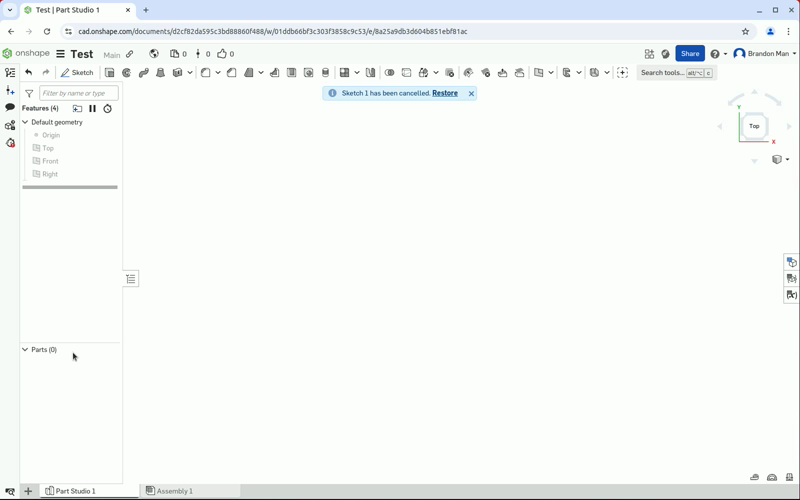
key(shift+p)
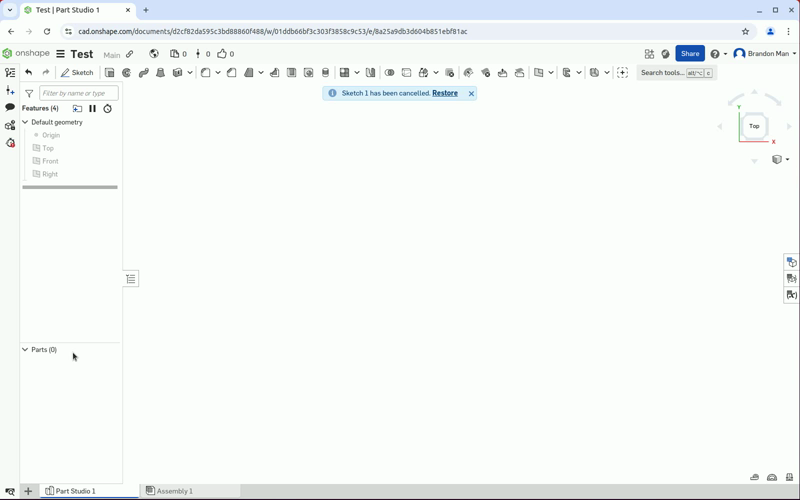
key(space)
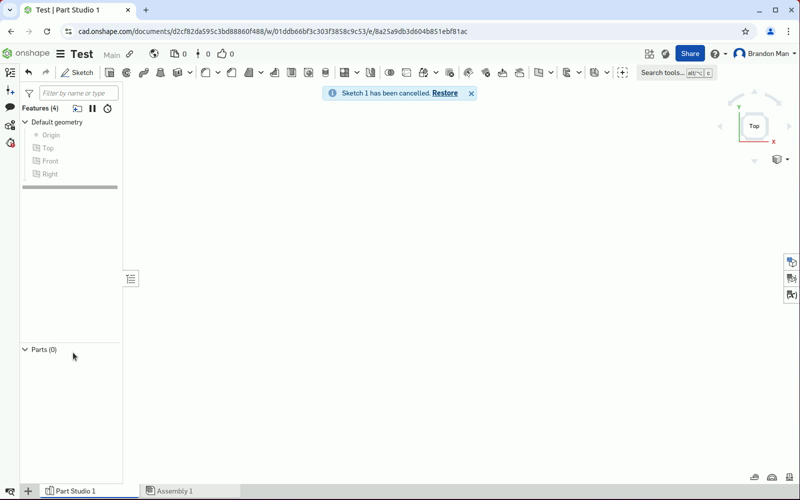
key_down(shift)
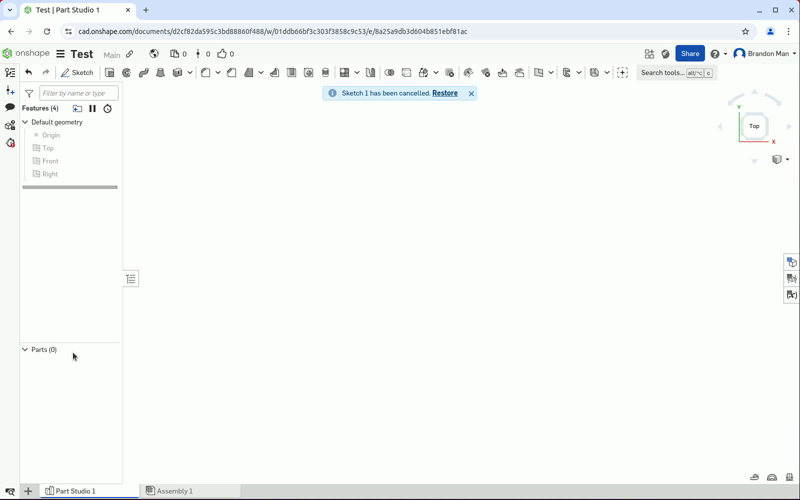
key(up)
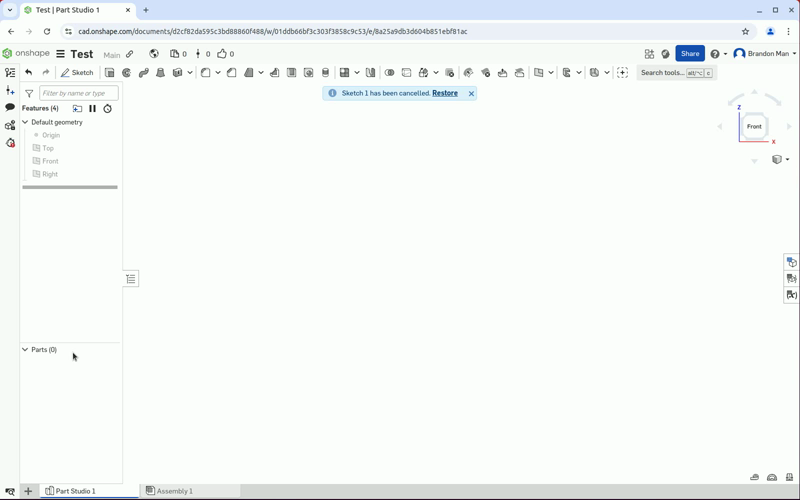
key_up(shift)
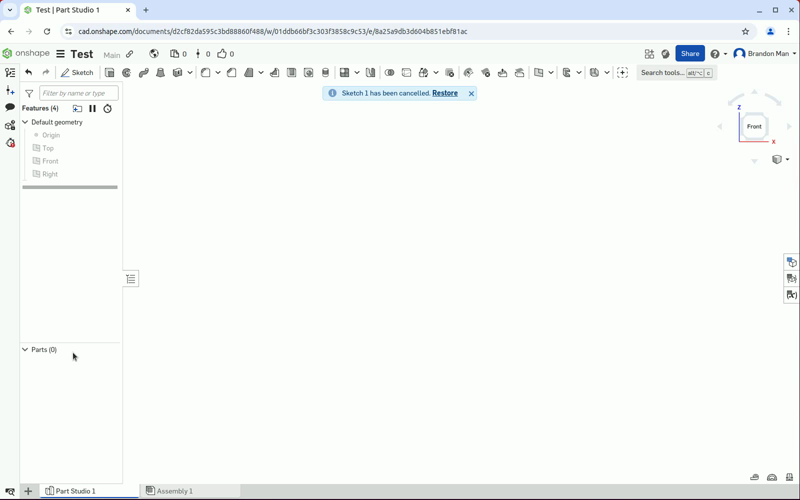
mouse_move(73, 352)
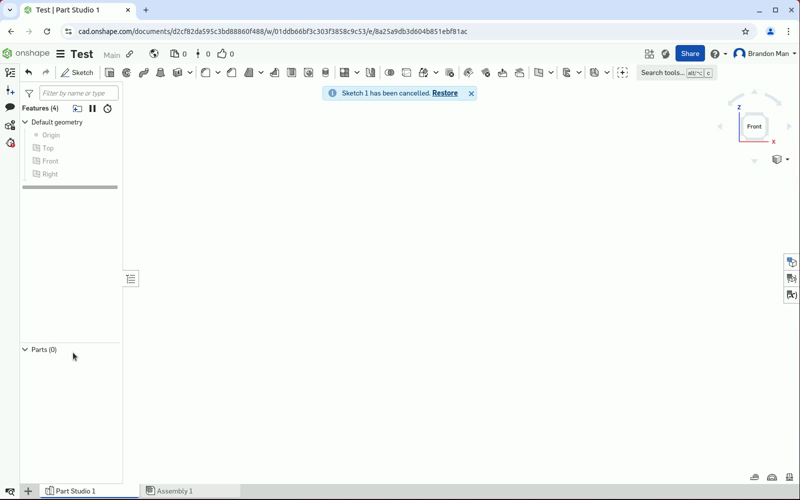
key(shift+y)
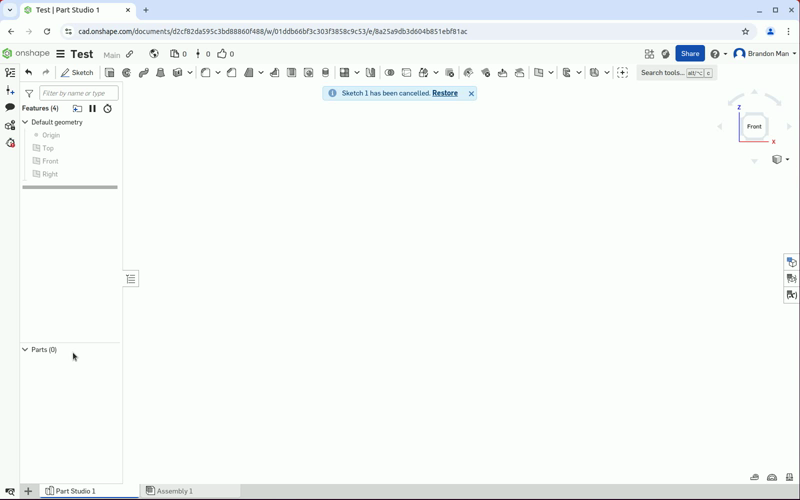
key(shift+s)
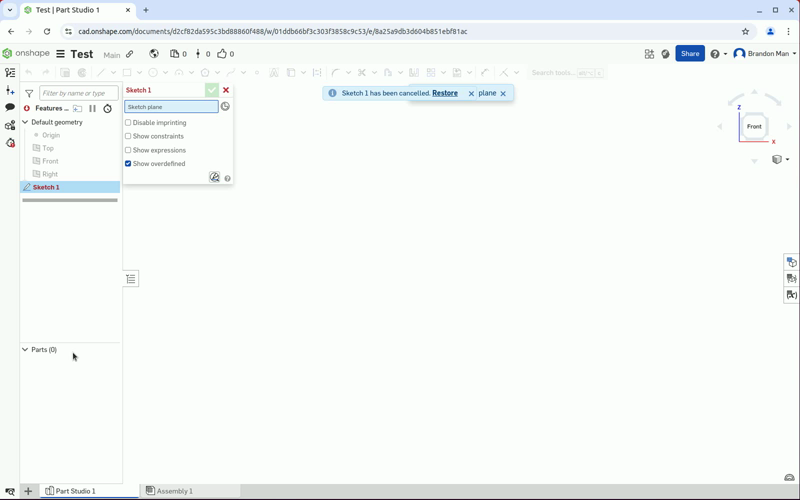
mouse_move(73, 163)
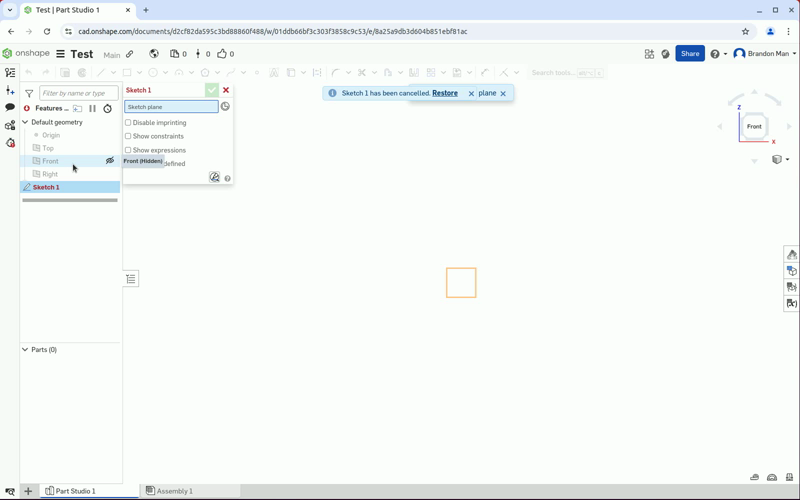
click(73, 163)
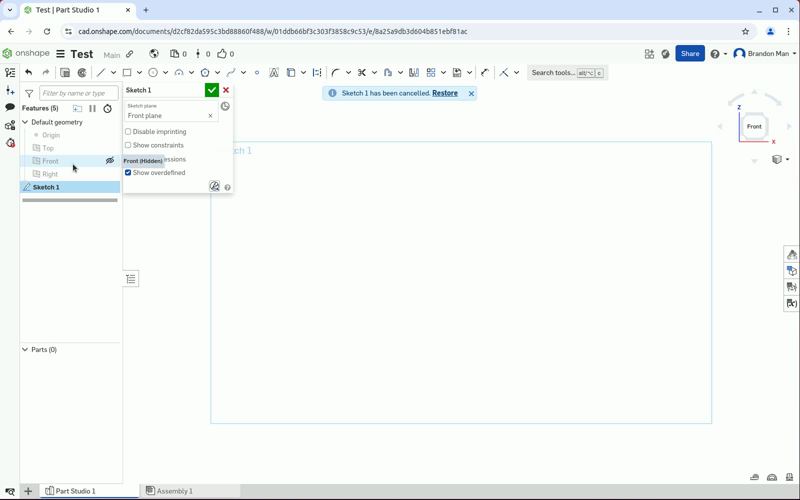
mouse_move(73, 352)
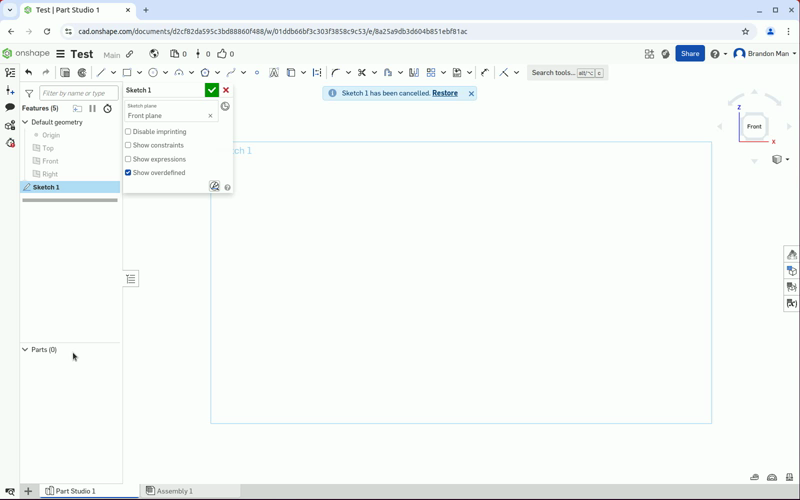
key(y)
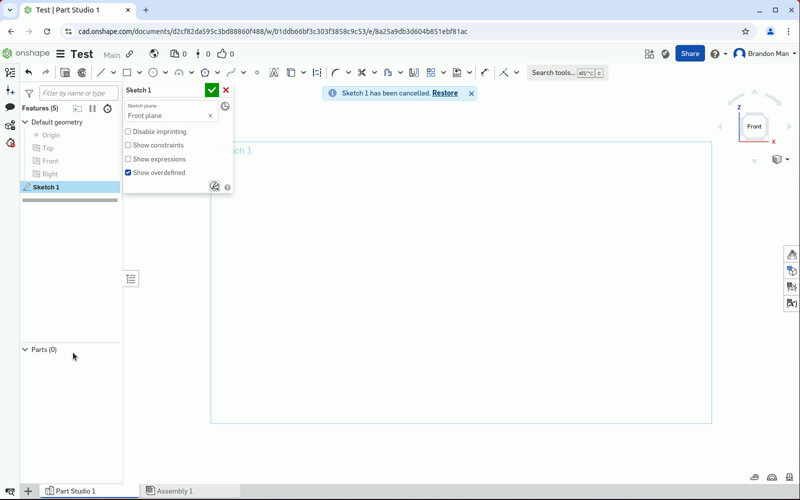
key(c)
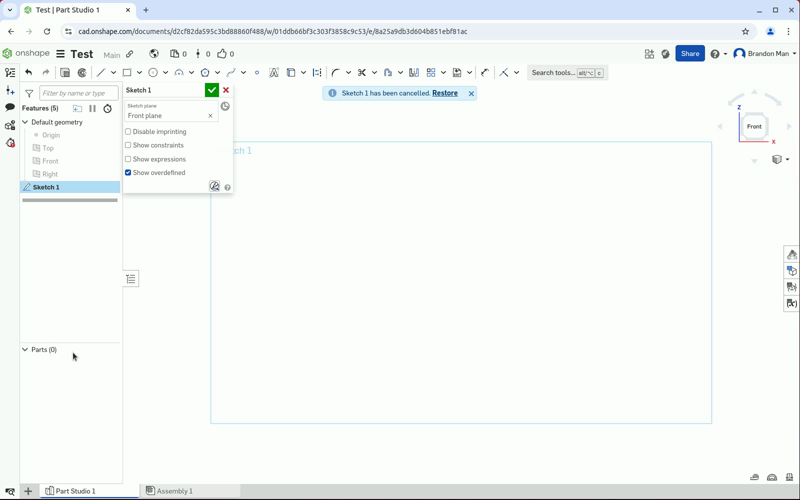
key_down(shift)
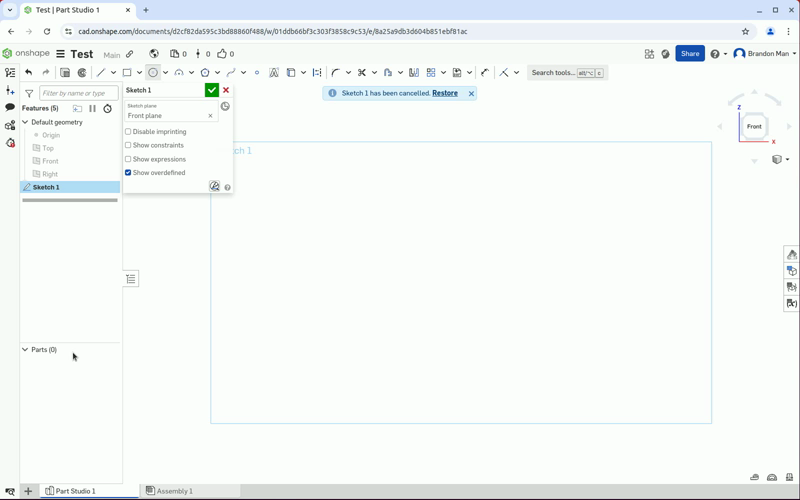
mouse_move(374, 282)
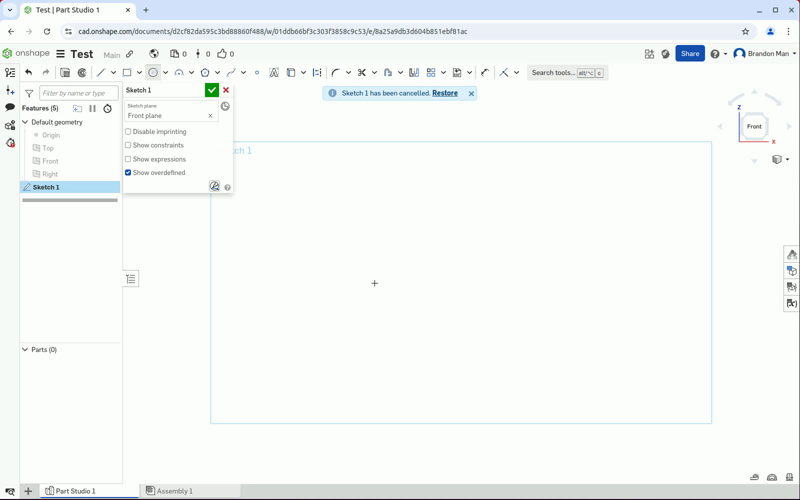
click(374, 282)
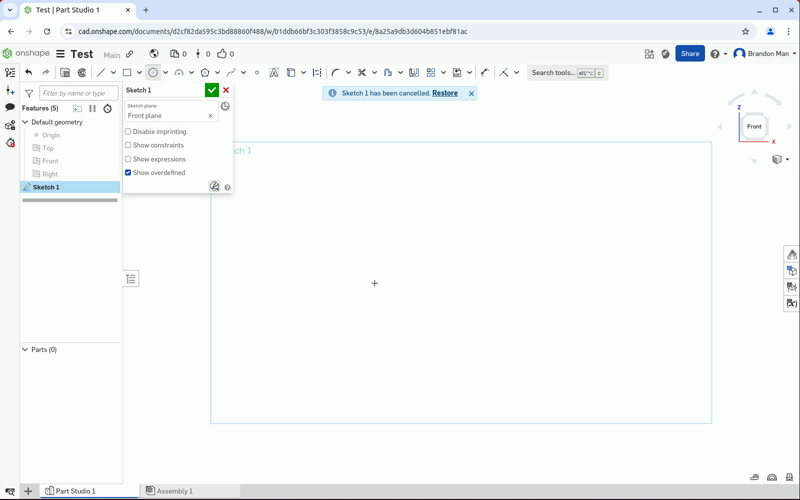
key_up(shift)
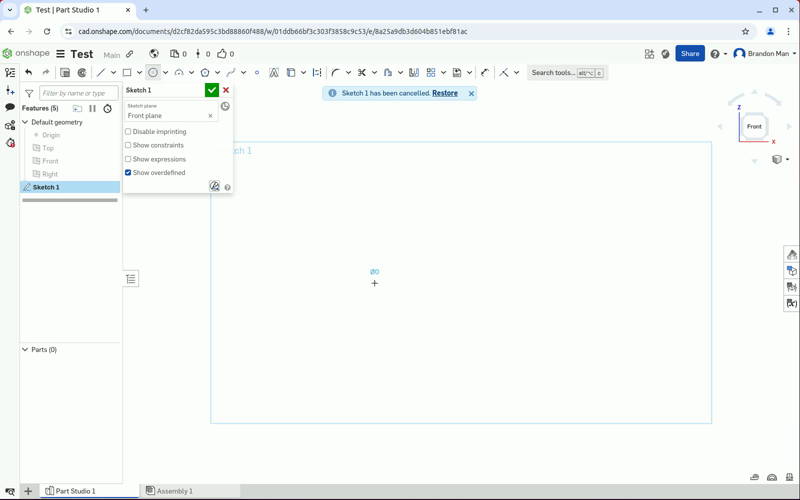
mouse_move(401, 282)
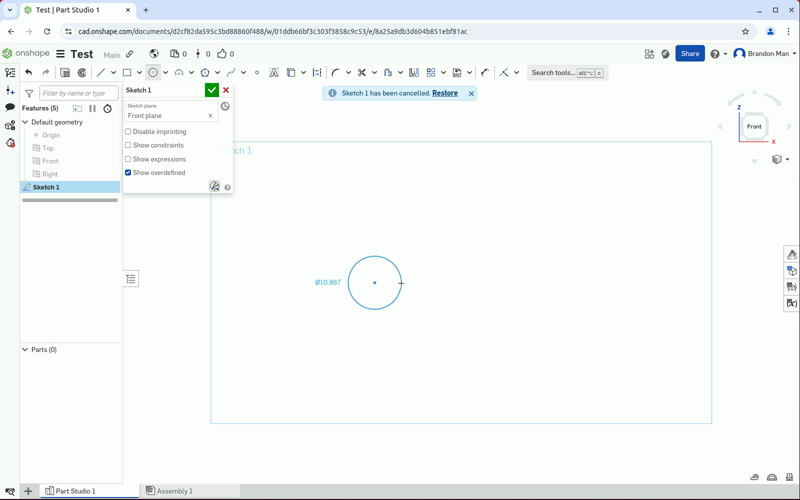
click(401, 282)
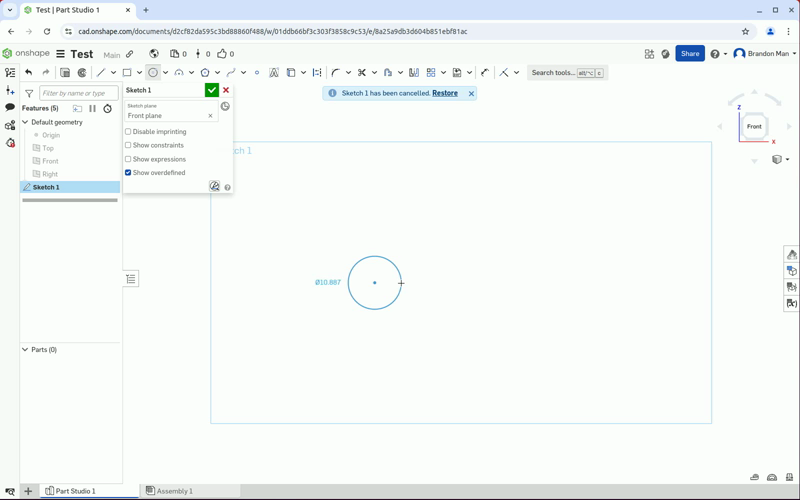
key(esc)
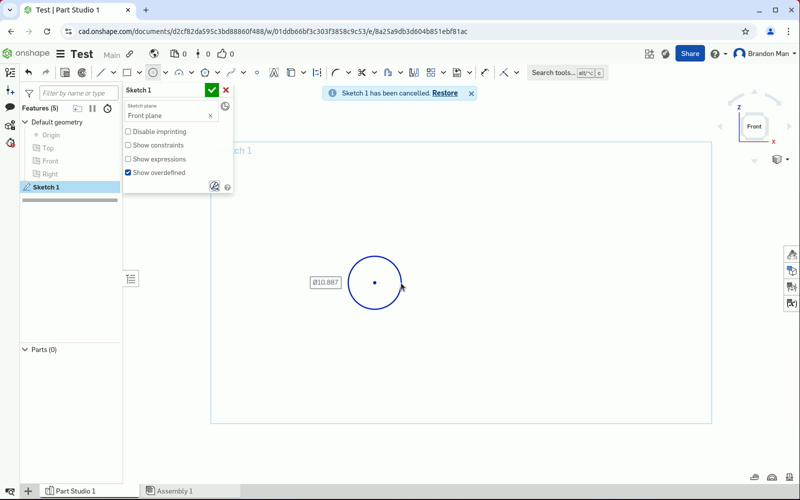
mouse_move(361, 290)
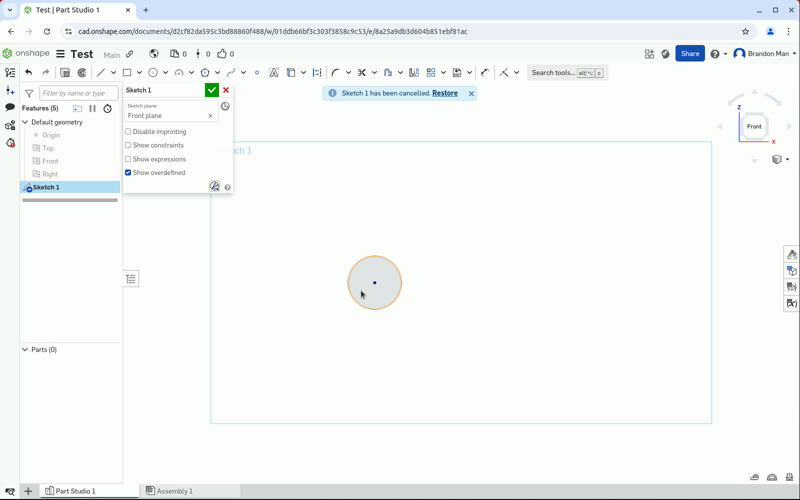
click(361, 290)
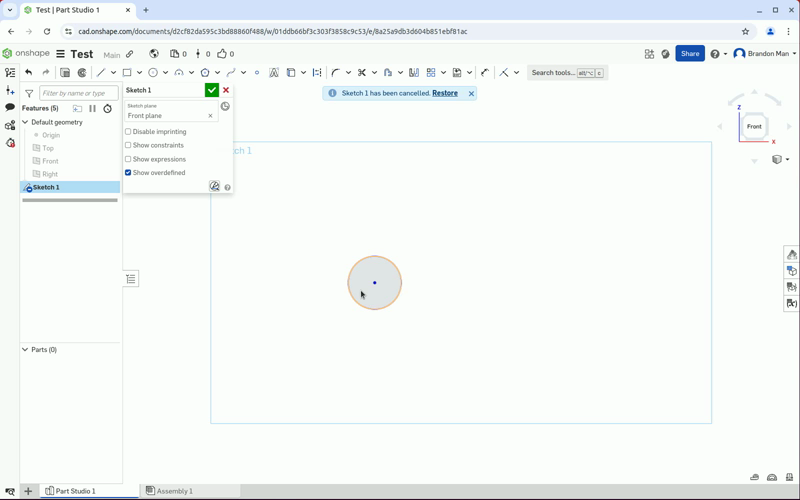
mouse_move(73, 352)
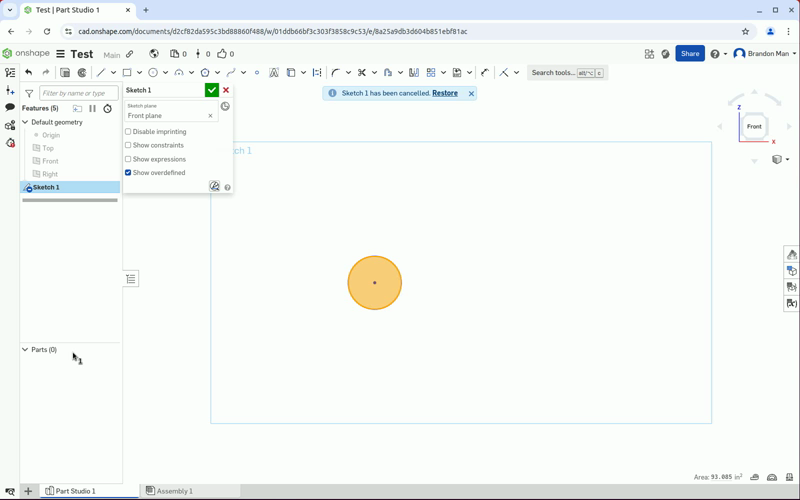
key(shift+y)
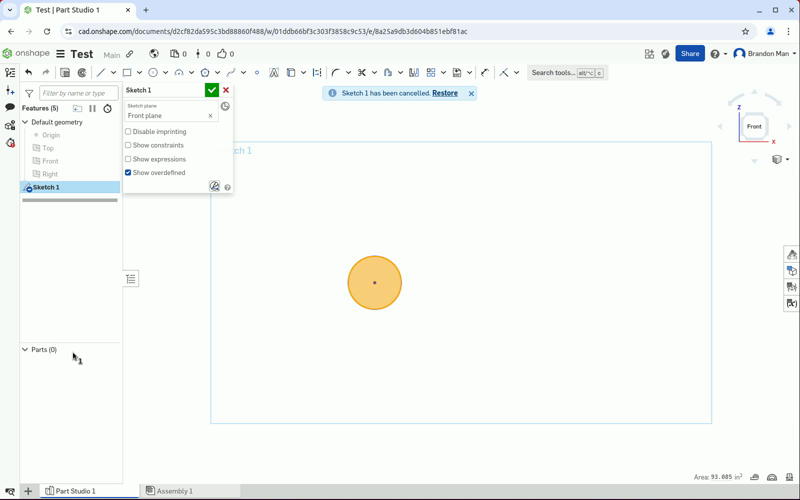
key(shift+e)
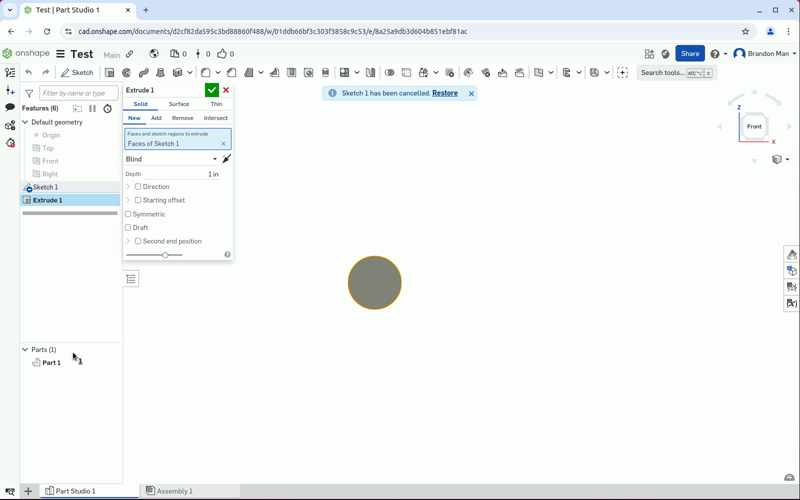
mouse_move(143, 106)
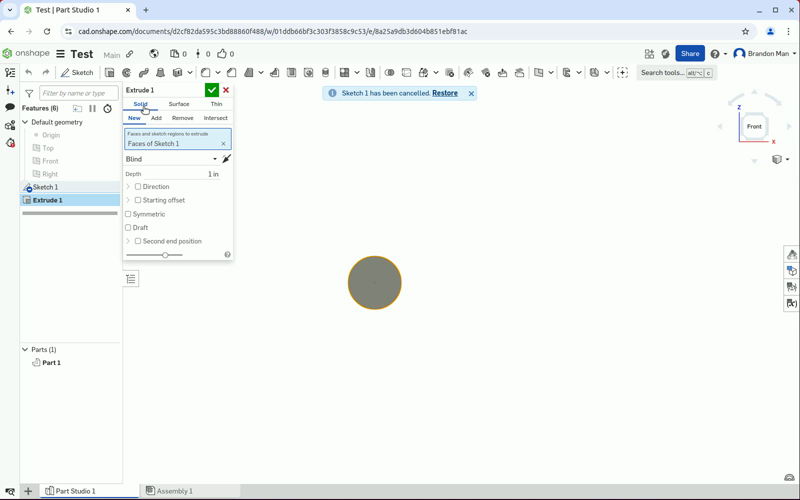
click(143, 106)
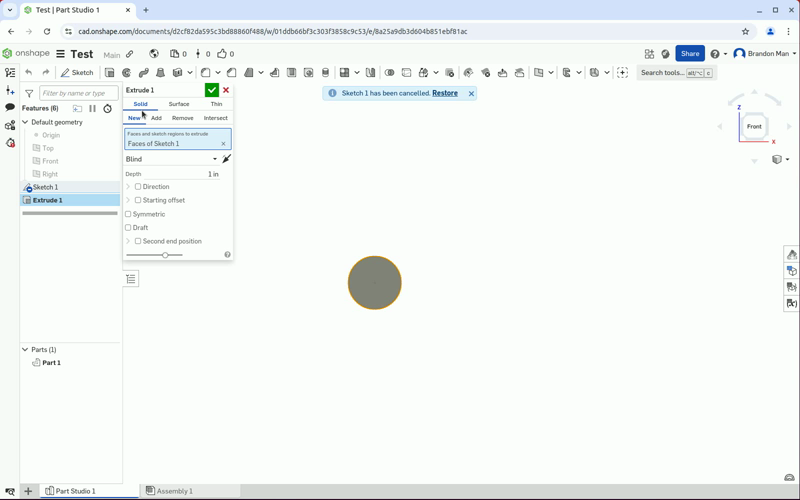
mouse_move(137, 120)
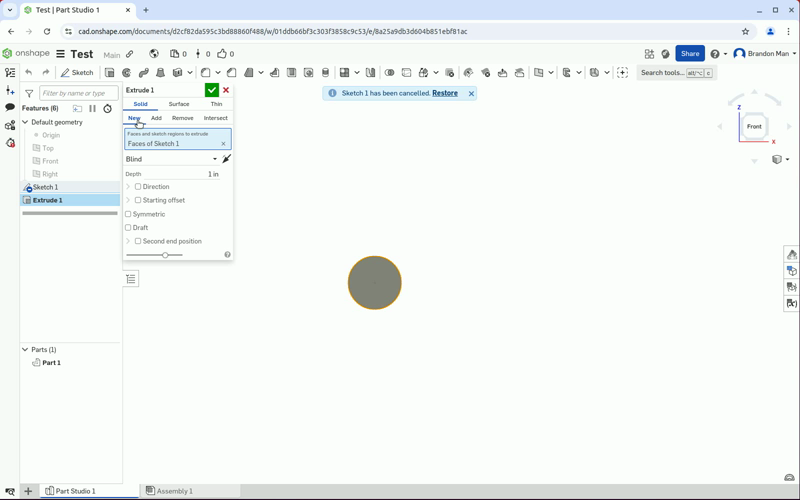
click(137, 120)
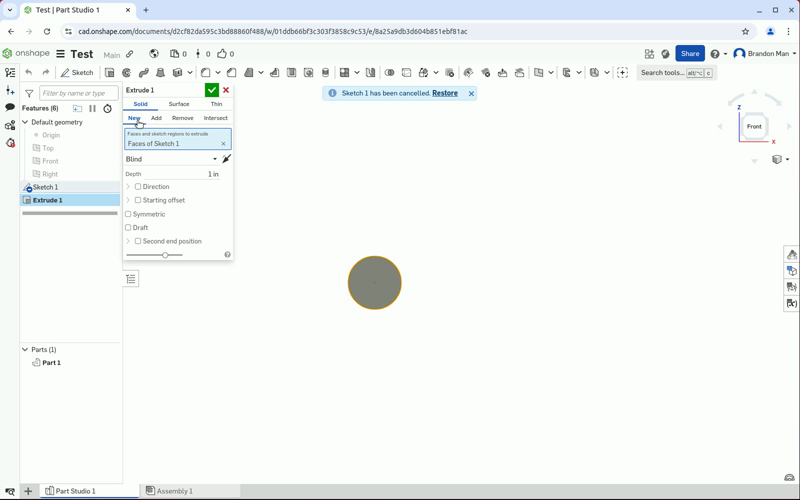
key(tab, 4)
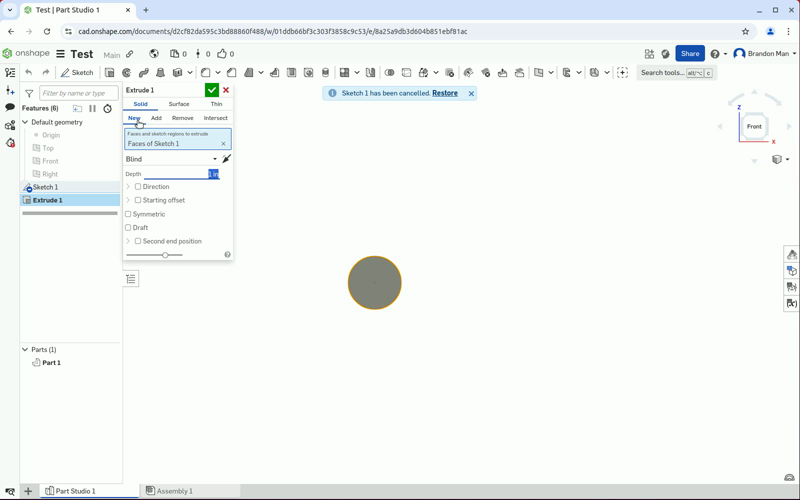
text(2.648)
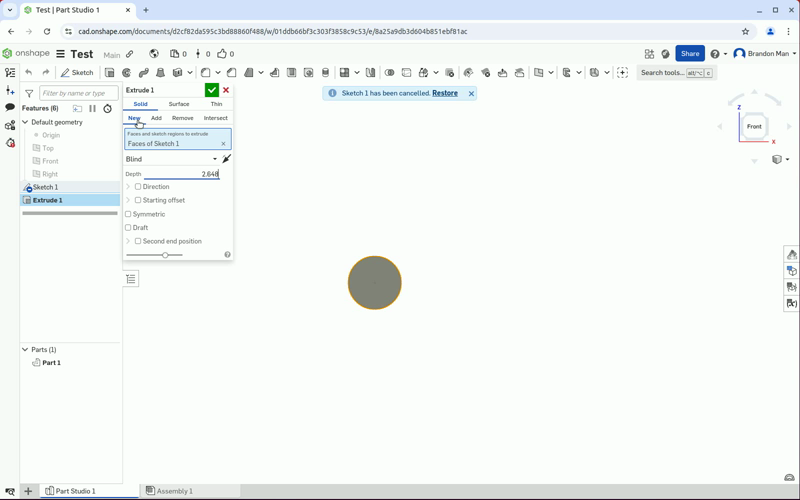
key(enter)
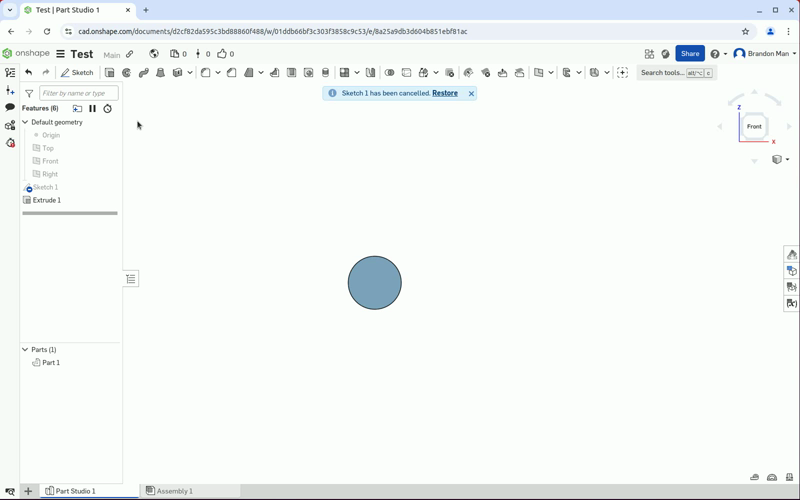
key(shift+h)
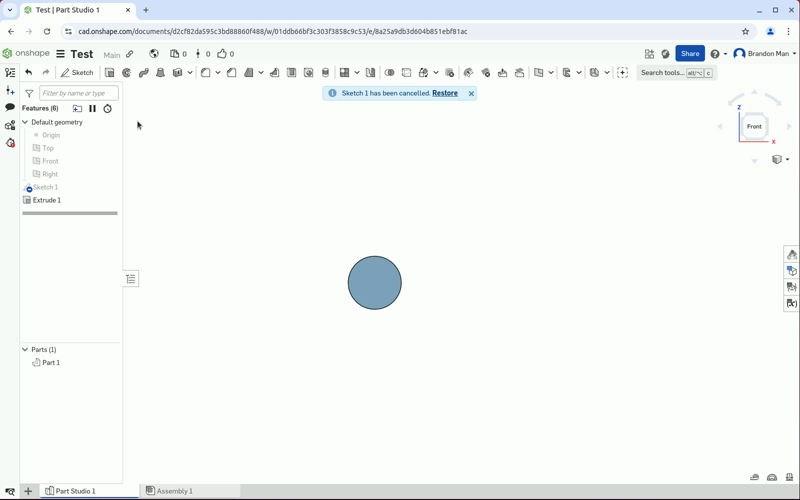
key(shift+h)
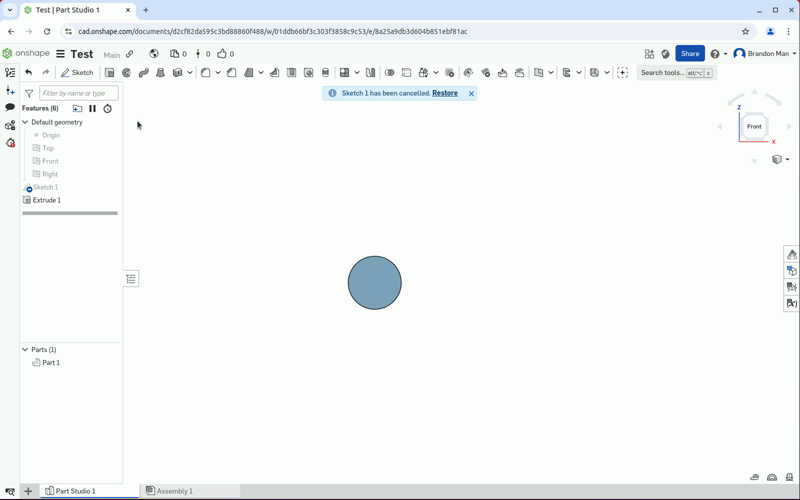
mouse_move(73, 189)
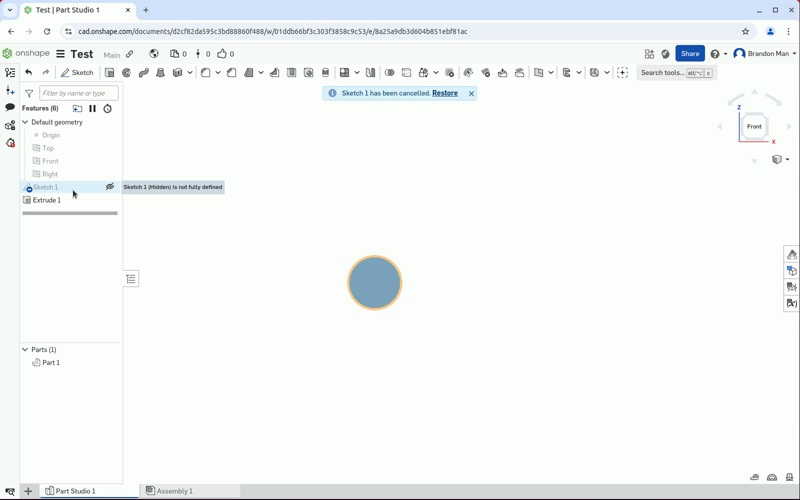
click(73, 189)
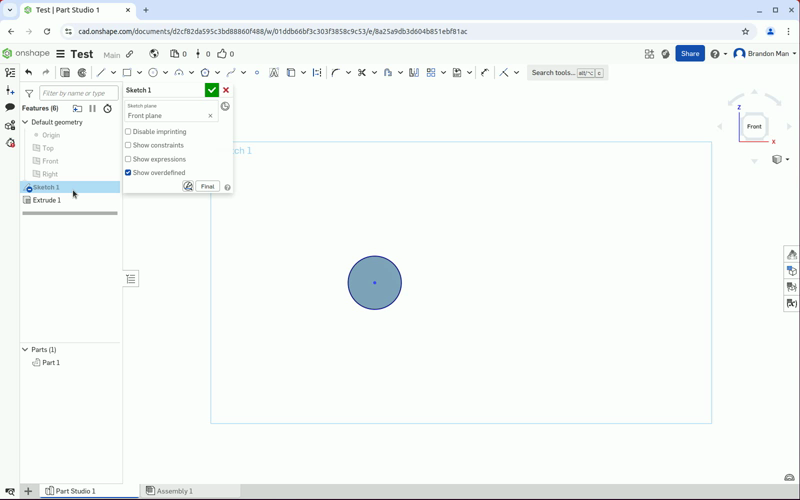
mouse_move(229, 92)
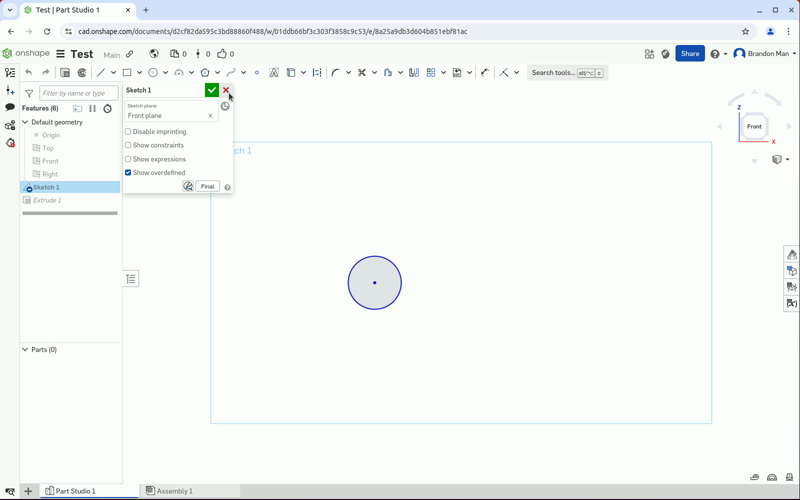
click(229, 92)
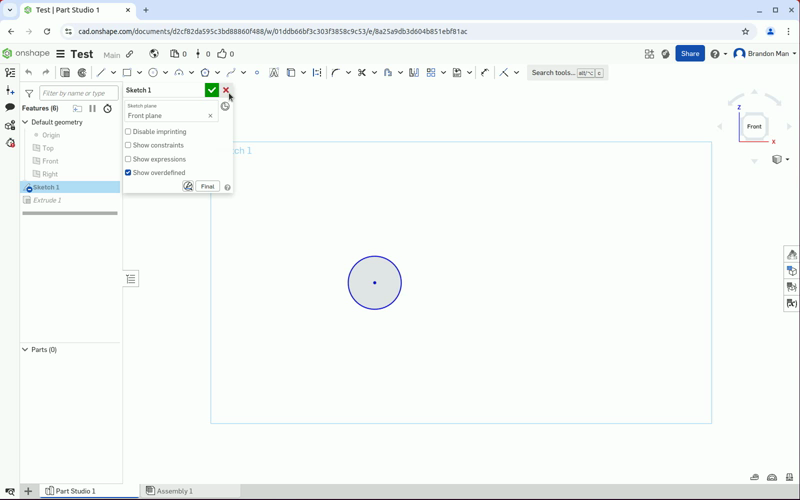
key(shift+s)
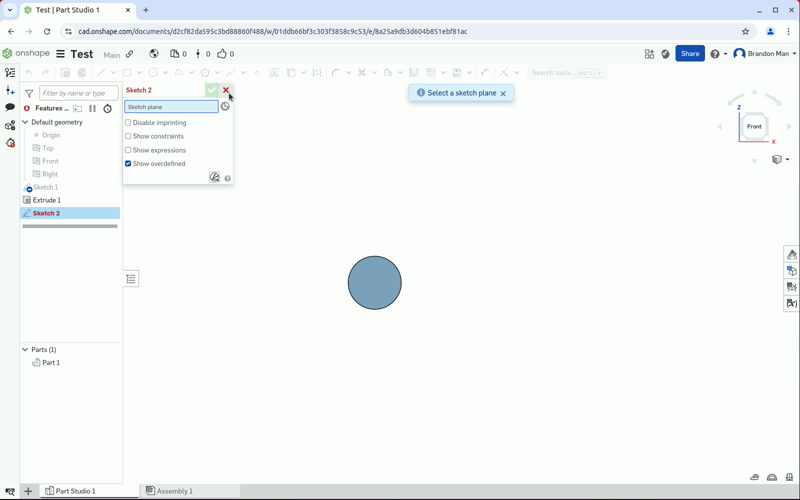
mouse_move(73, 163)
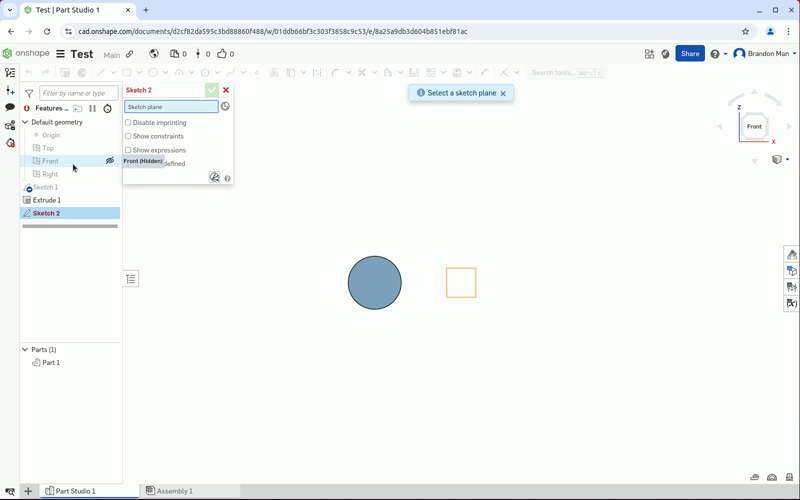
click(73, 163)
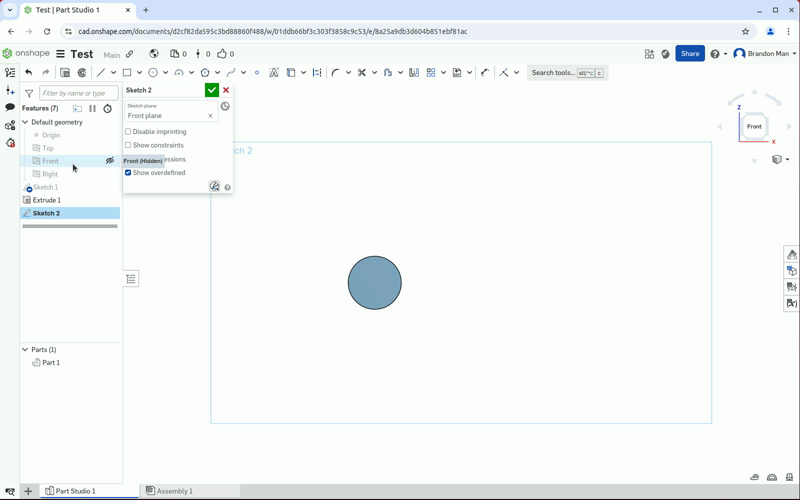
mouse_move(73, 352)
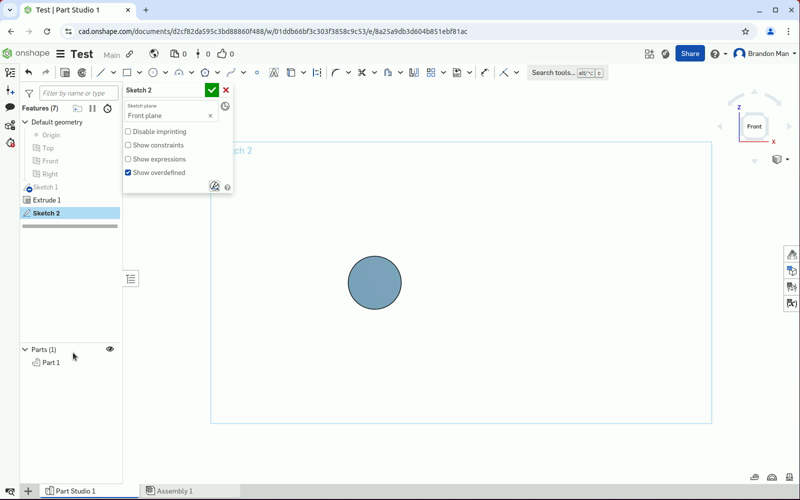
key(y)
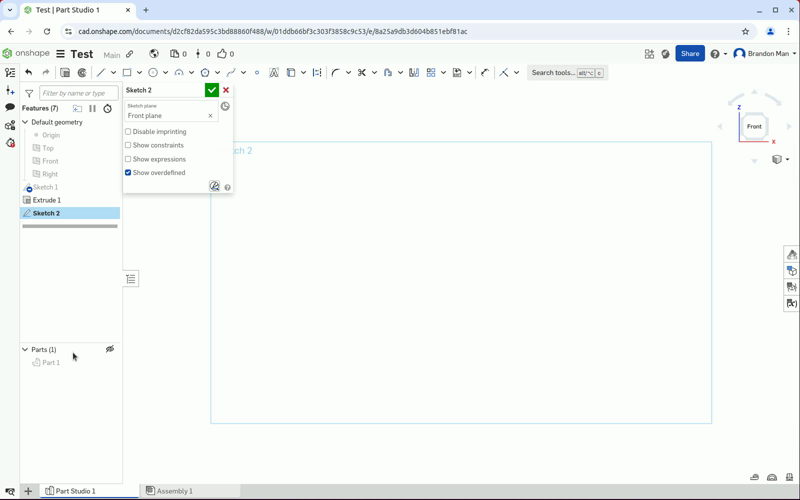
key(c)
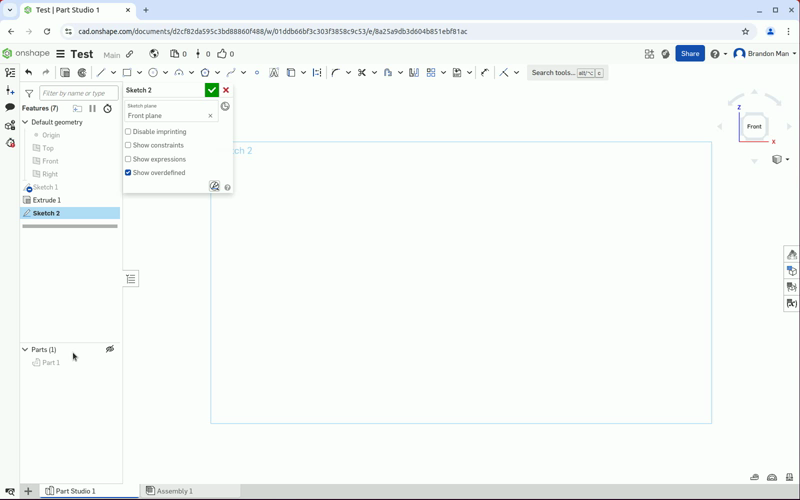
key_down(shift)
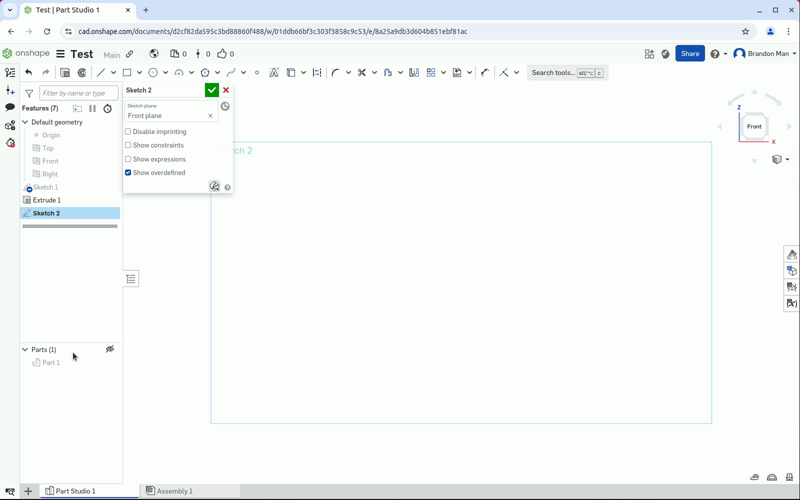
mouse_move(456, 244)
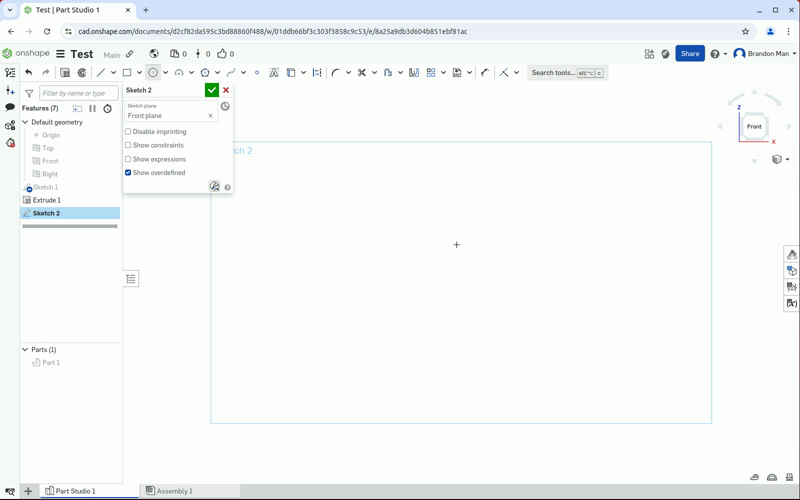
click(456, 244)
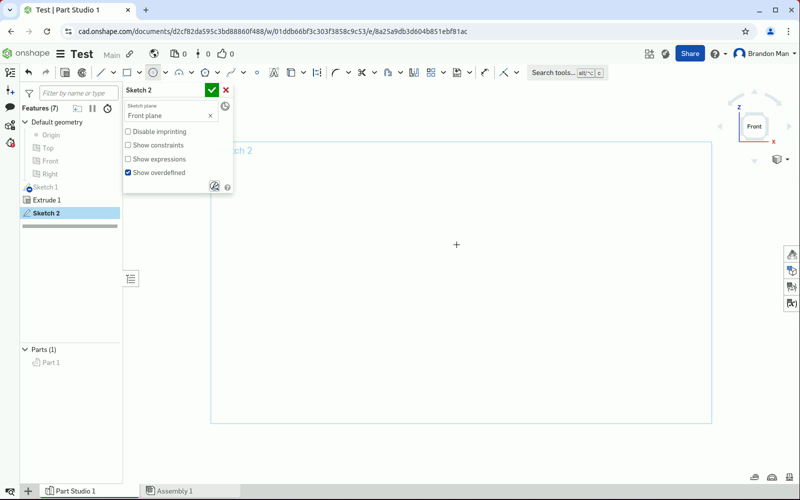
key_up(shift)
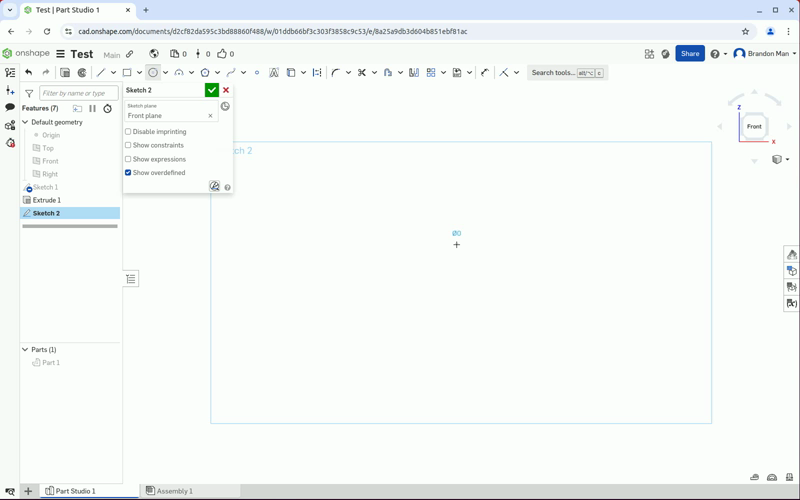
mouse_move(486, 244)
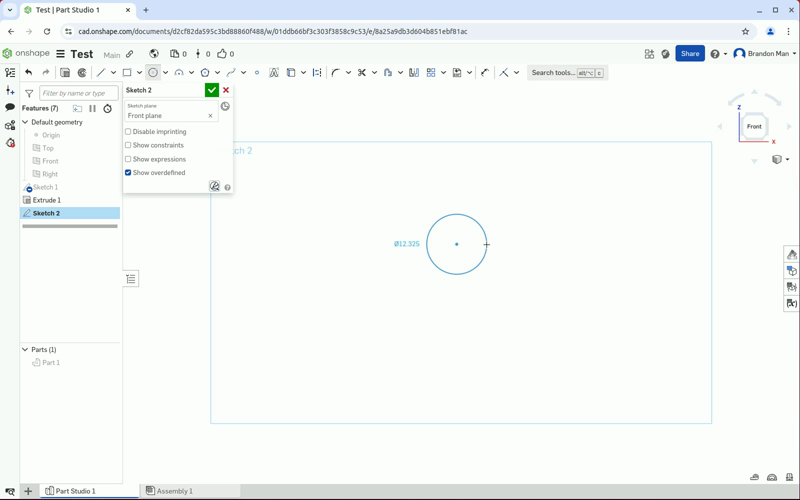
click(486, 244)
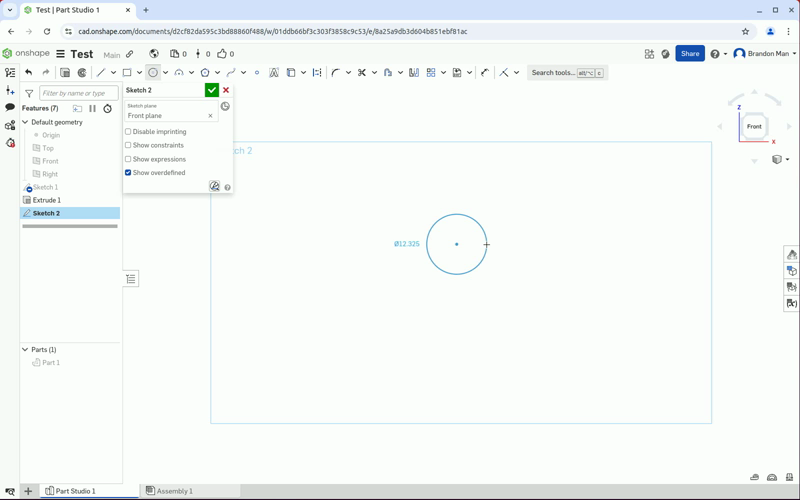
key(esc)
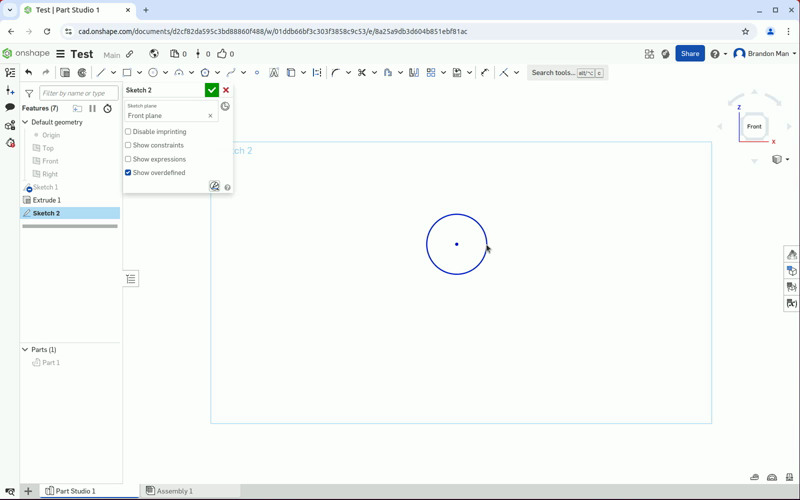
mouse_move(463, 257)
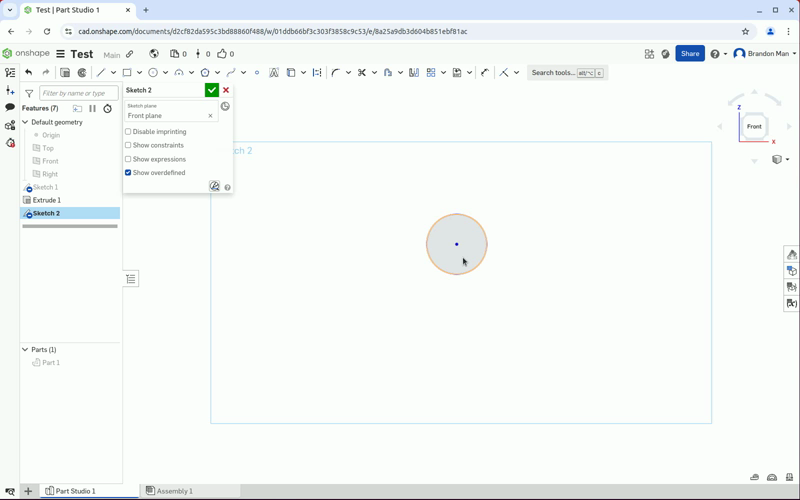
click(463, 257)
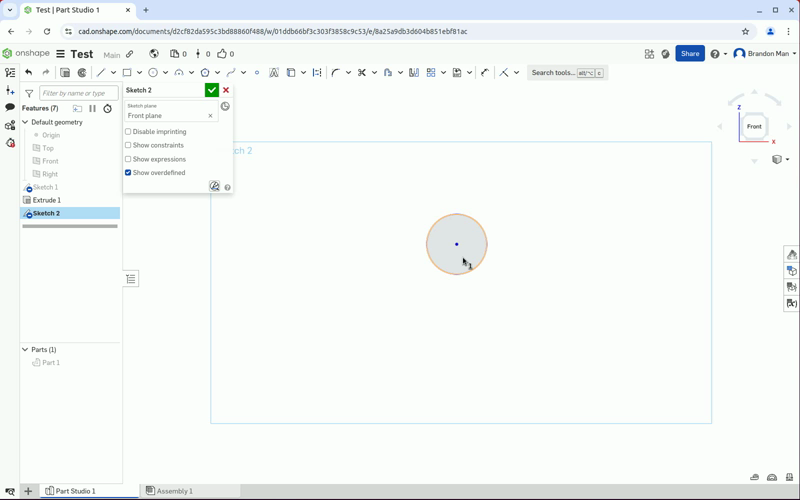
mouse_move(73, 352)
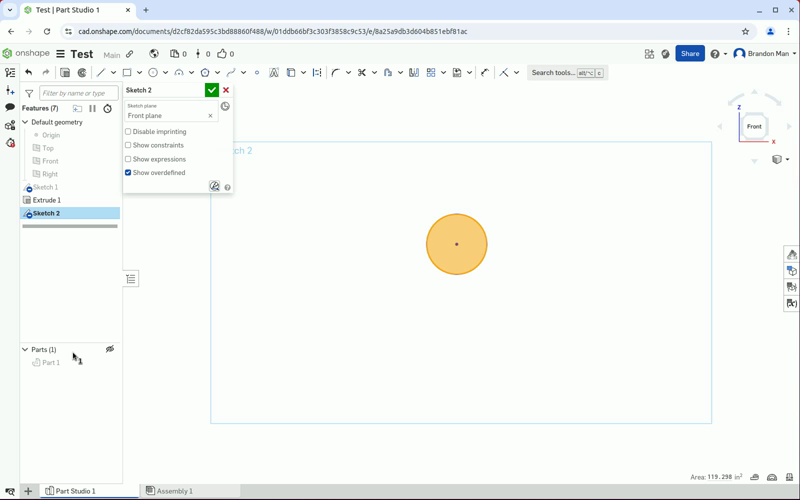
key(shift+y)
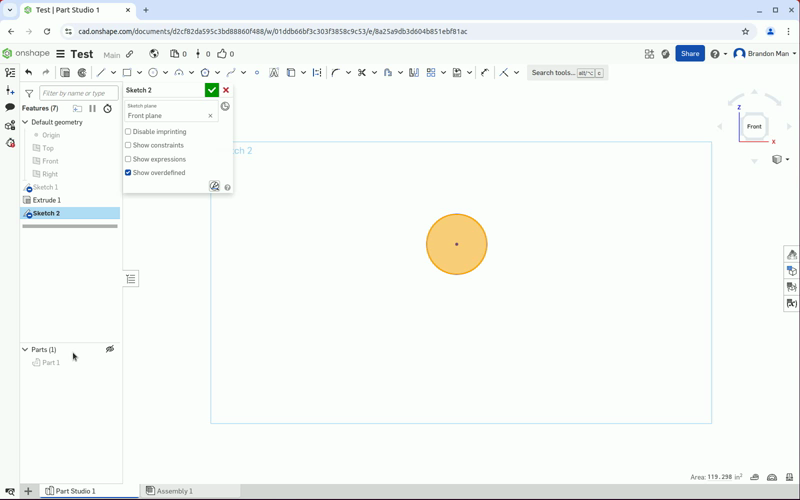
key(shift+e)
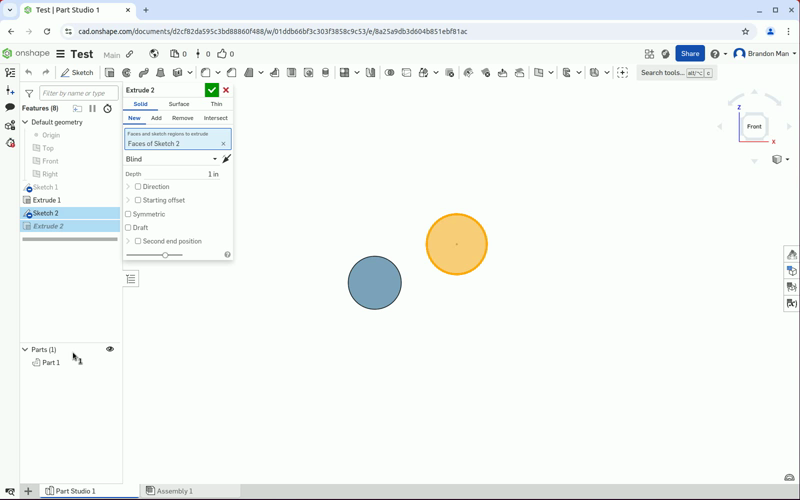
mouse_move(143, 106)
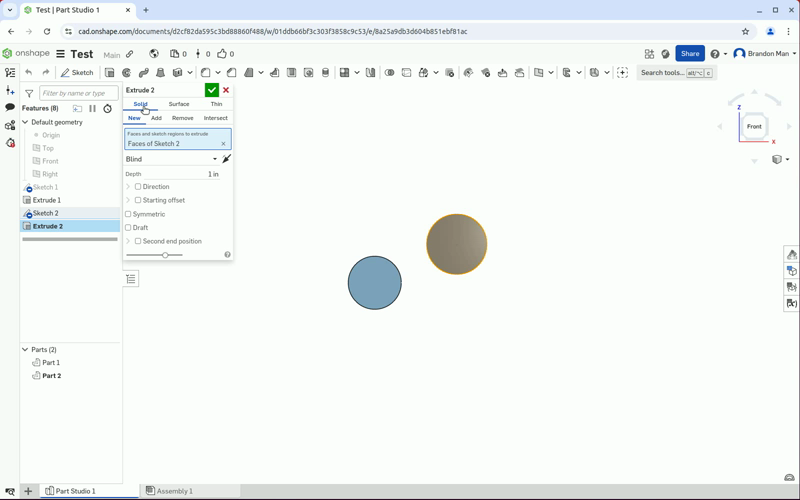
click(143, 106)
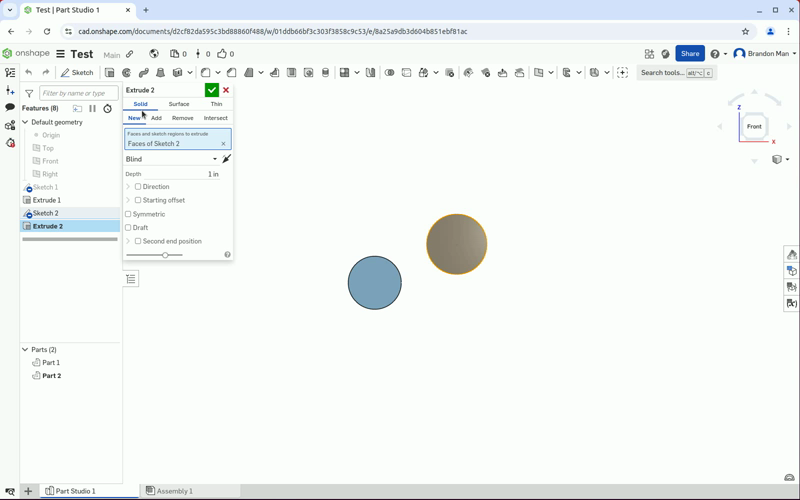
mouse_move(137, 120)
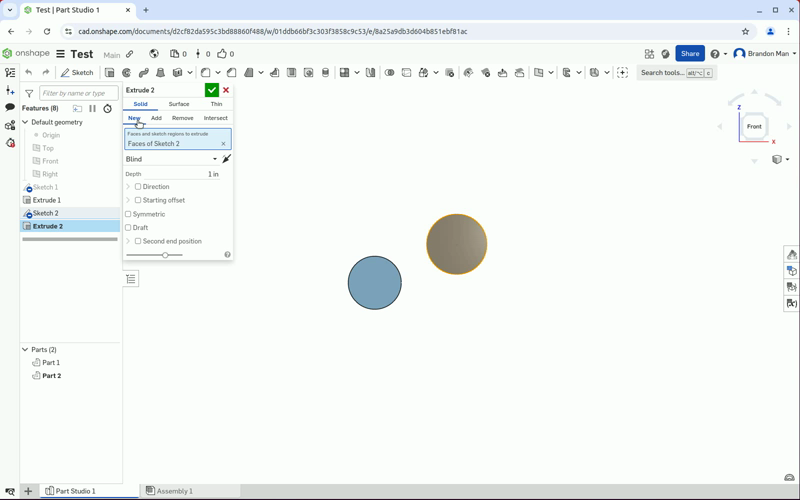
click(137, 120)
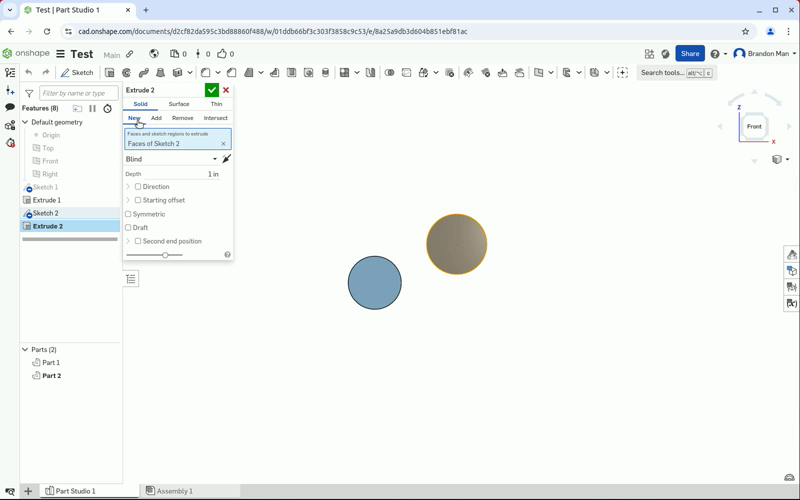
key(tab, 4)
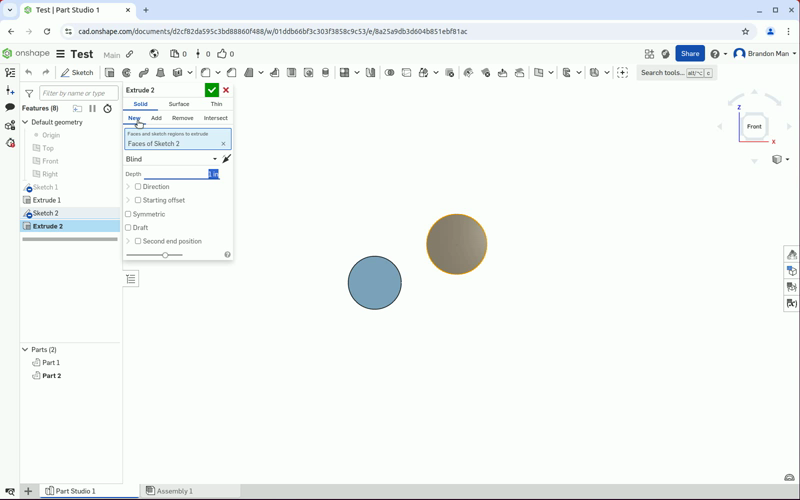
text(2.648)
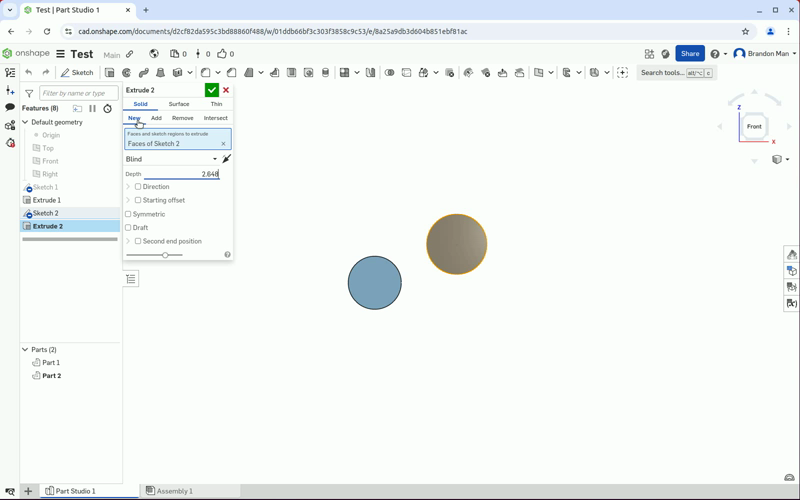
key(enter)
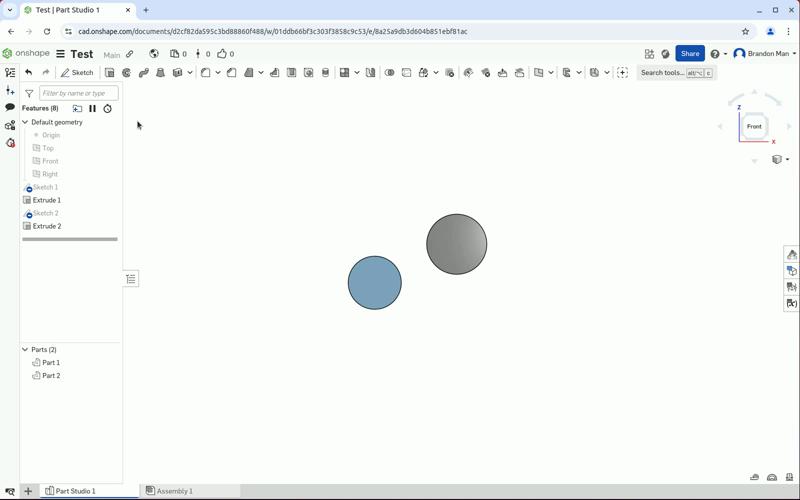
key(shift+h)
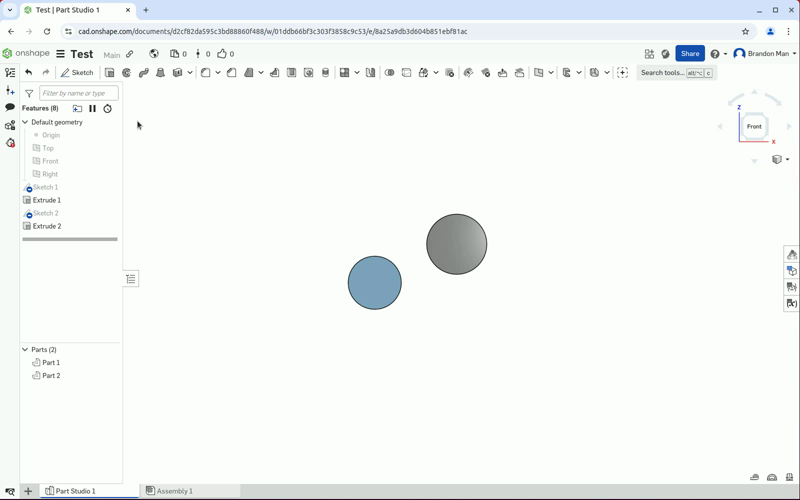
key(shift+h)
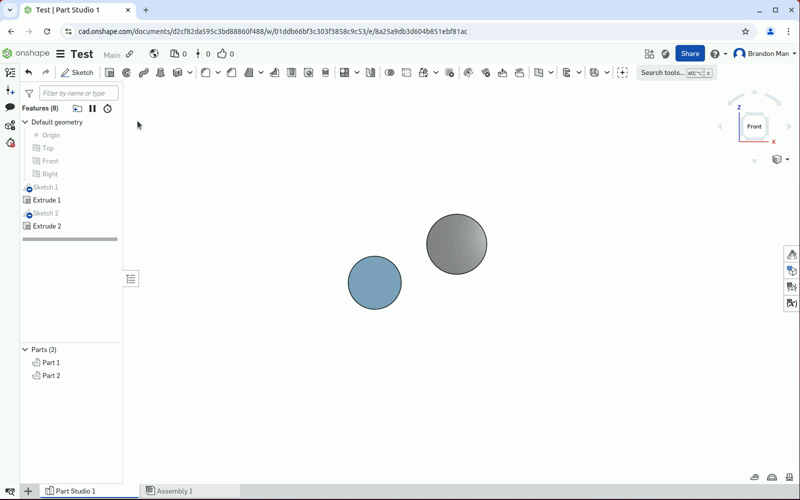
mouse_move(73, 189)
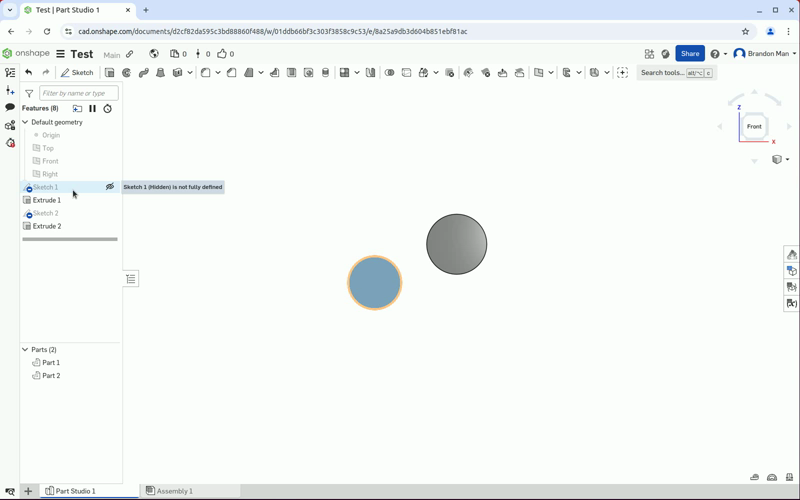
click(73, 189)
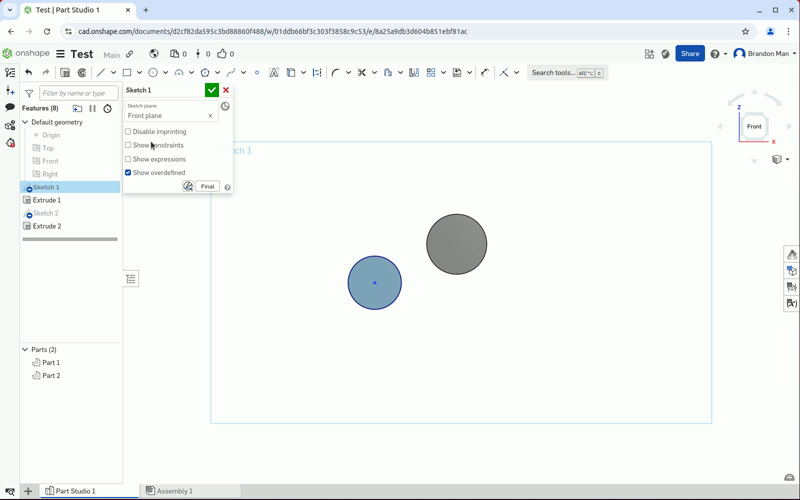
mouse_move(229, 92)
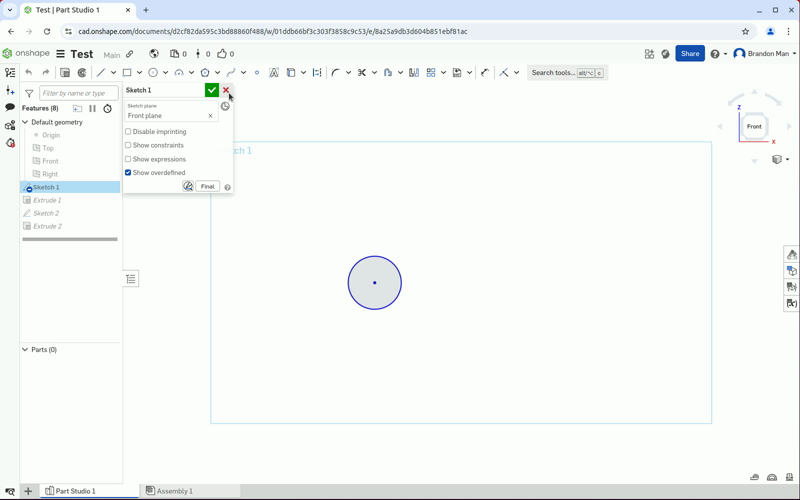
click(229, 92)
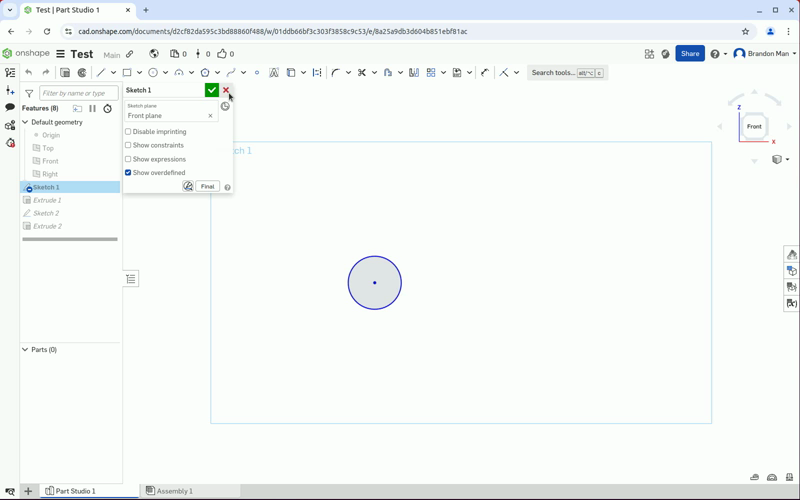
key(shift+s)
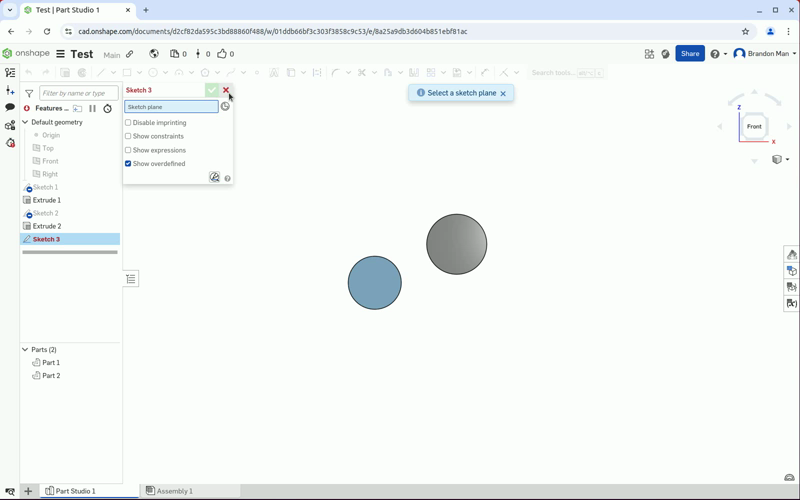
mouse_move(73, 163)
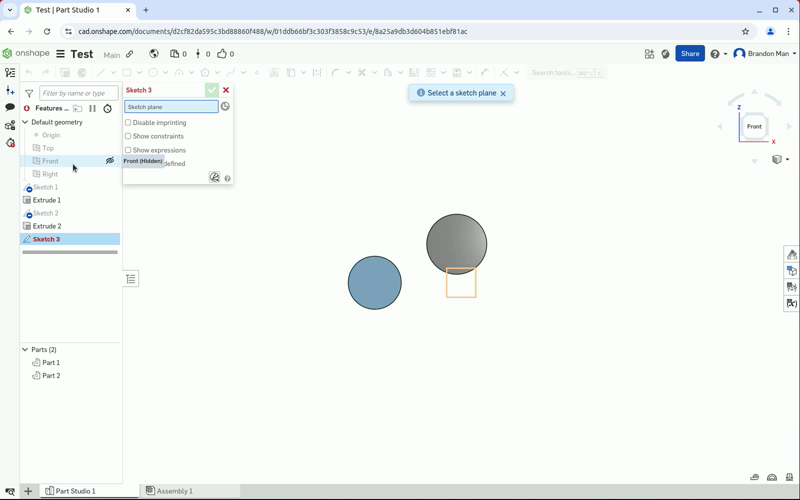
click(73, 163)
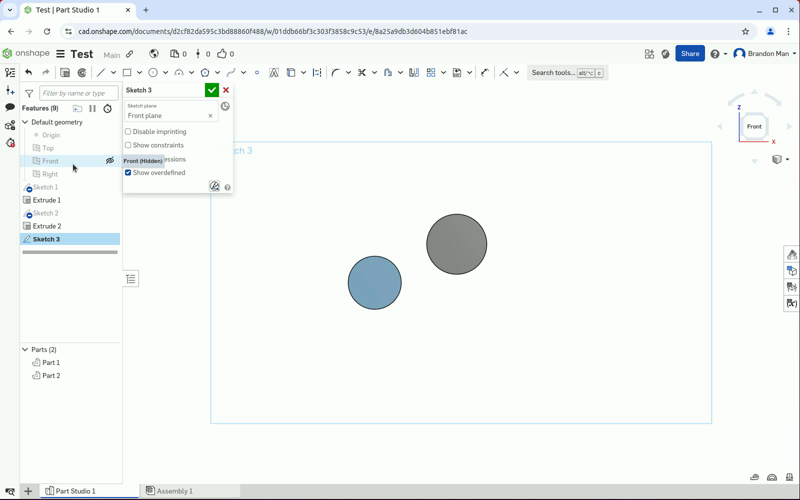
mouse_move(73, 352)
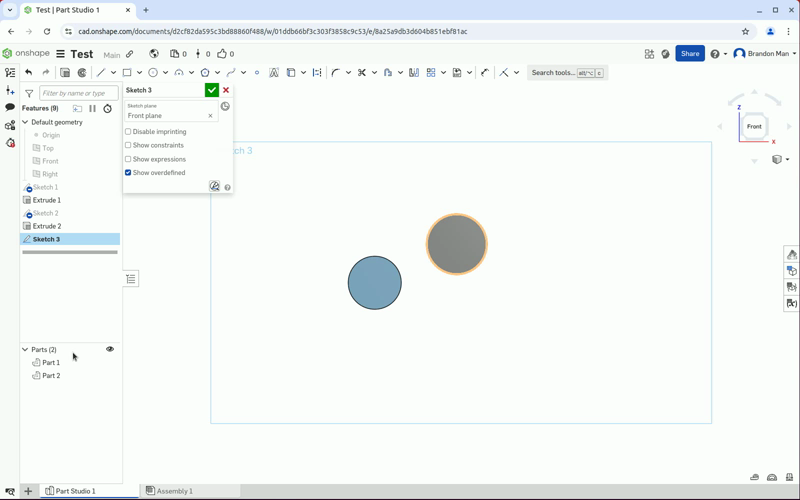
key(y)
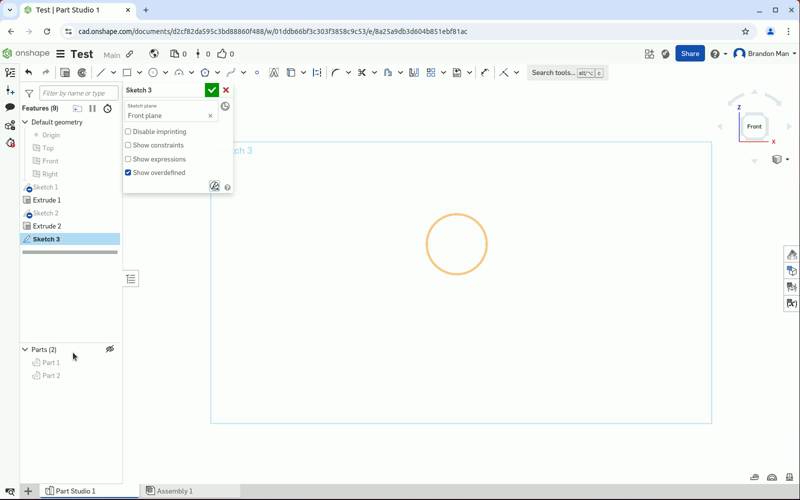
key(l)
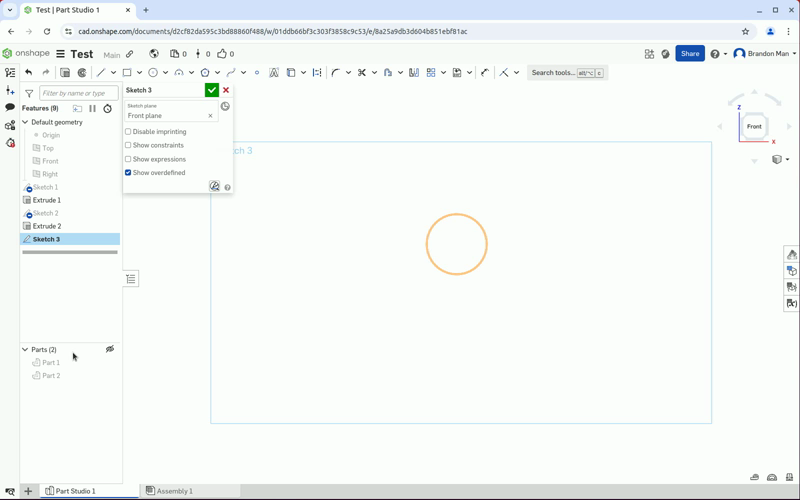
key_down(shift)
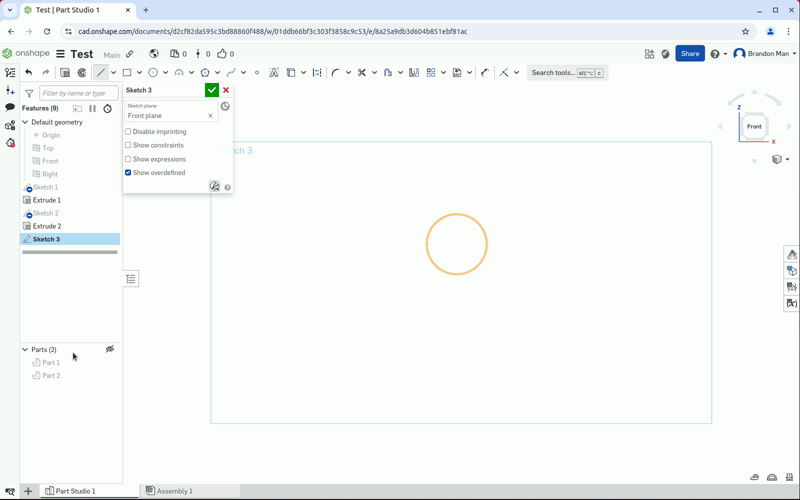
mouse_move(478, 293)
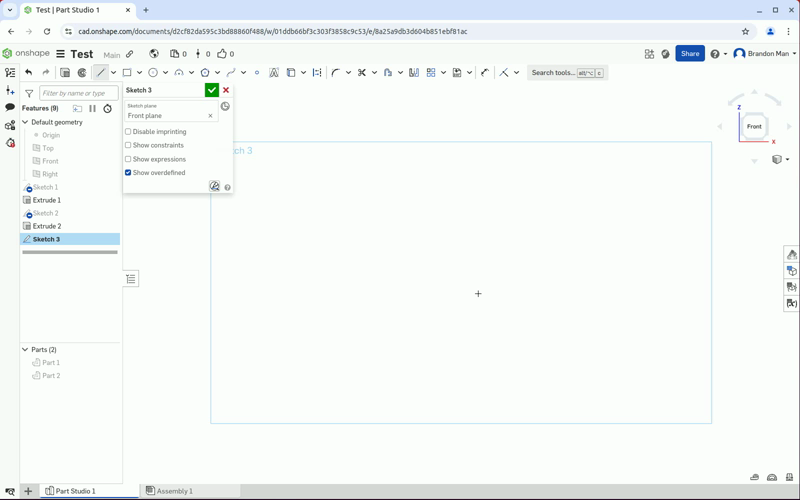
click(478, 293)
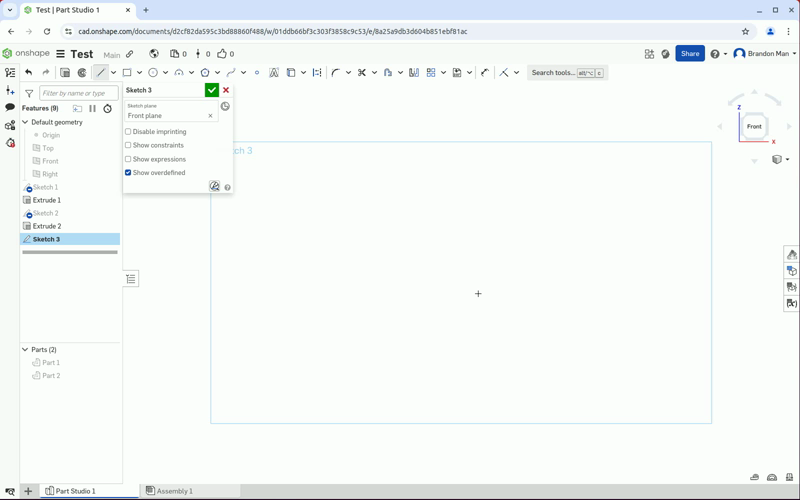
key_up(shift)
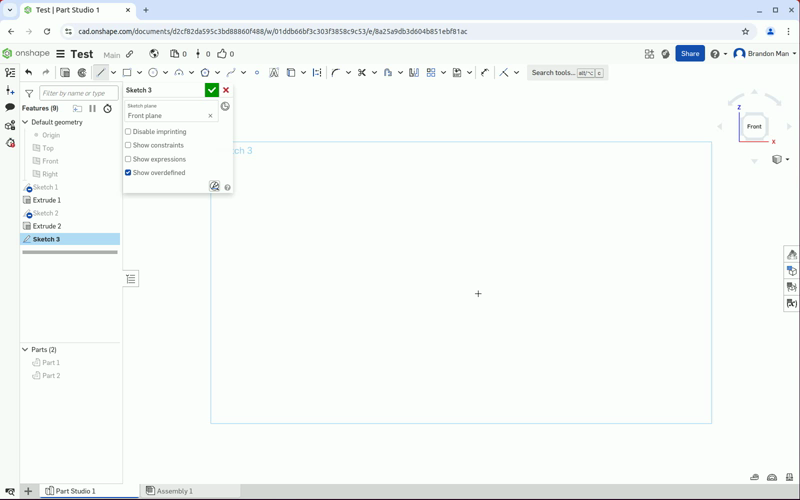
key_down(shift)
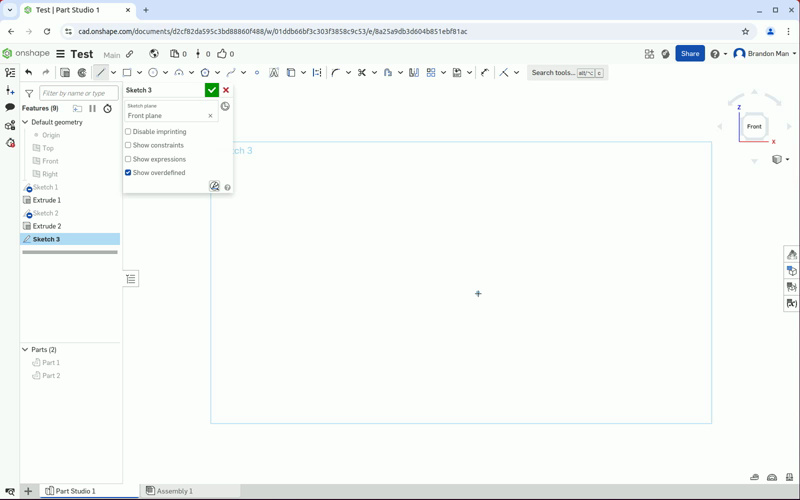
mouse_move(508, 293)
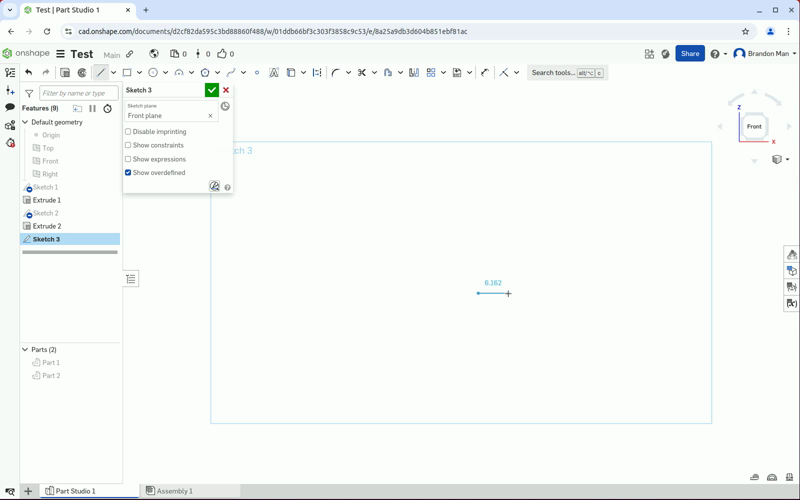
mouse_move(514, 293)
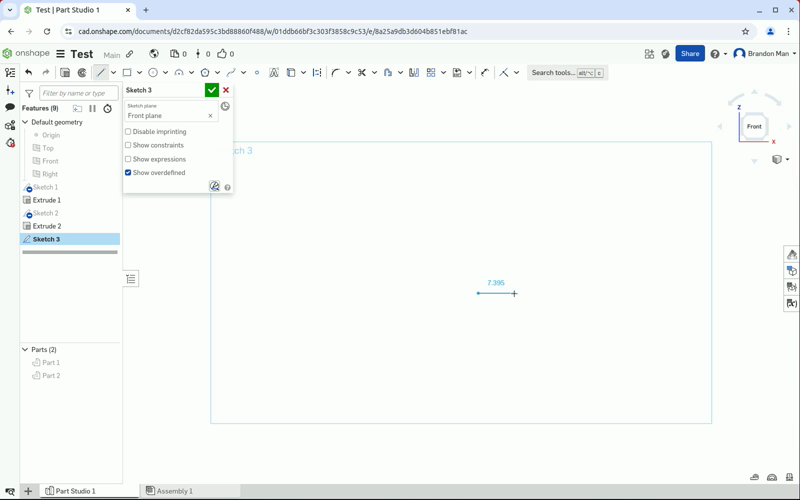
click(514, 293)
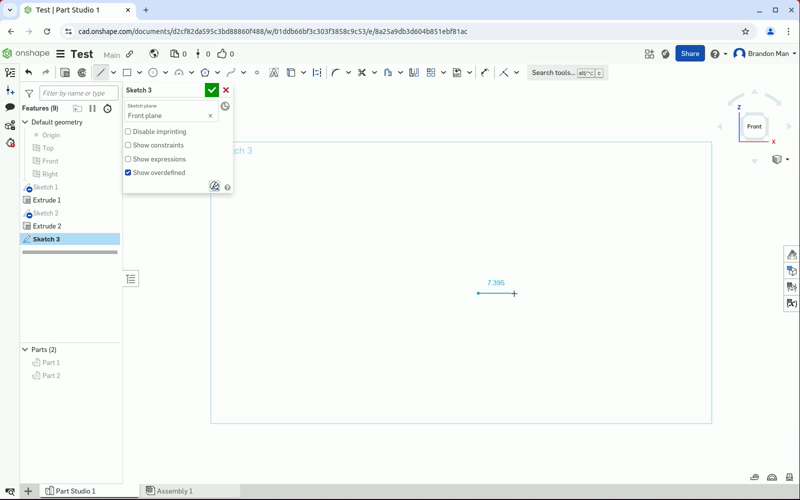
key_up(shift)
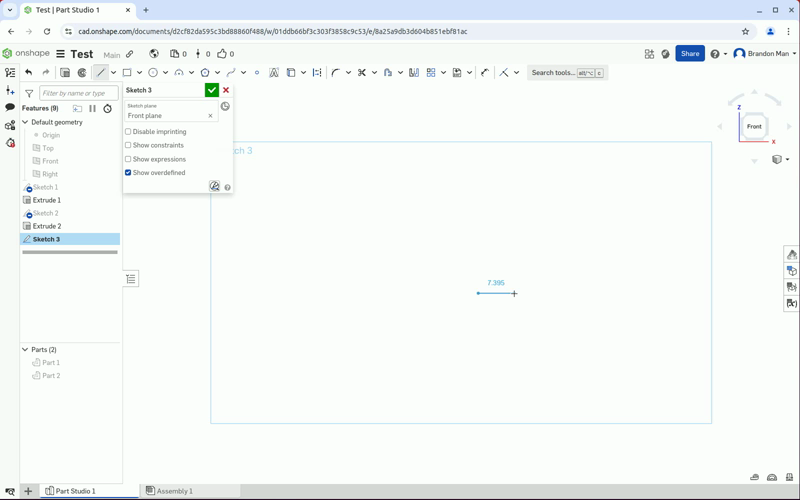
key_down(shift)
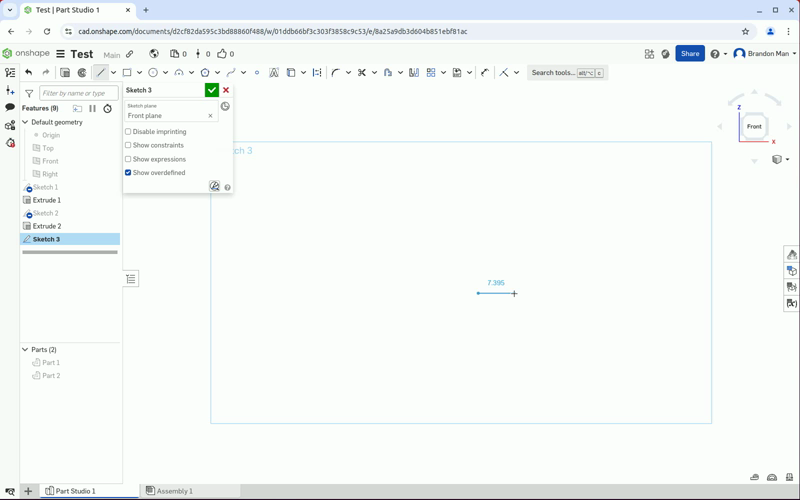
mouse_move(544, 293)
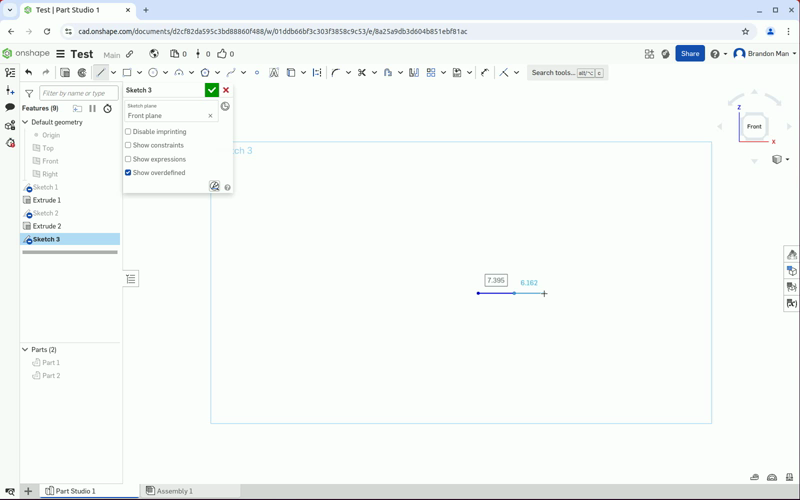
mouse_move(514, 277)
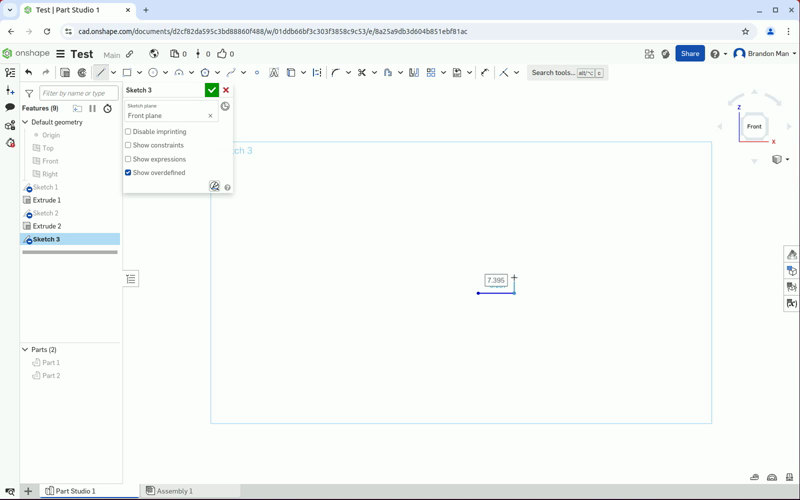
click(514, 277)
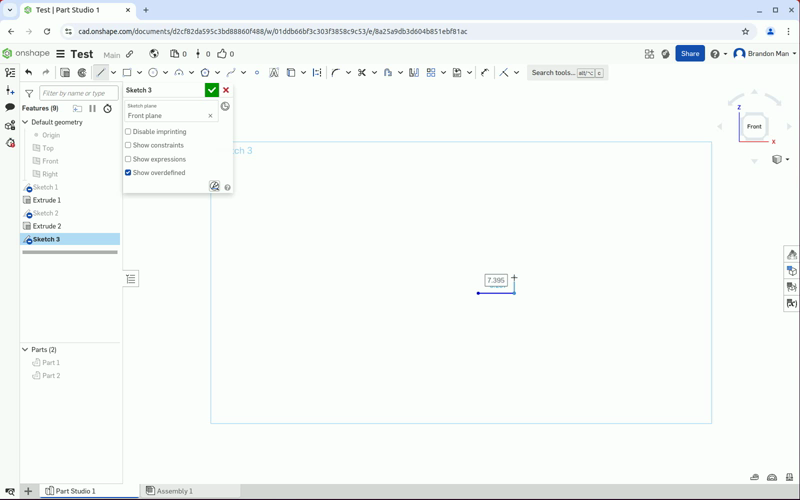
key_up(shift)
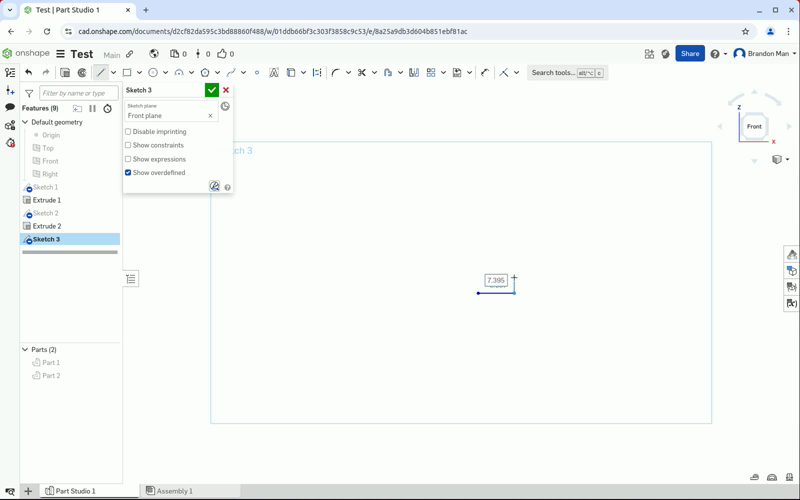
key_down(shift)
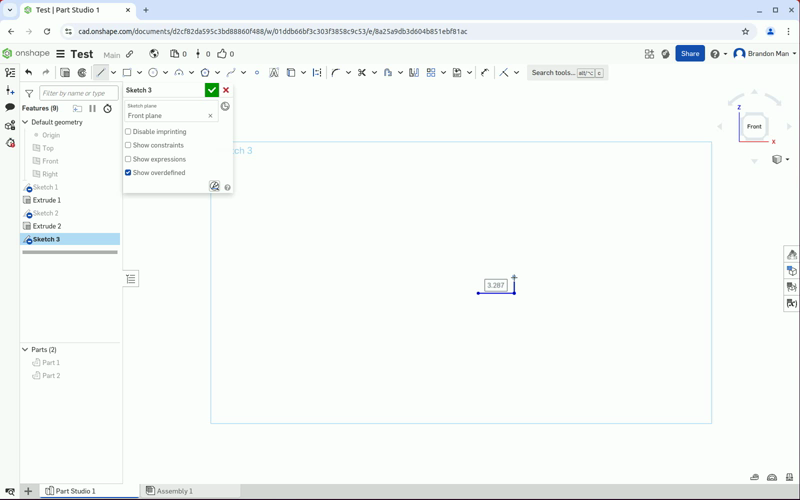
mouse_move(544, 277)
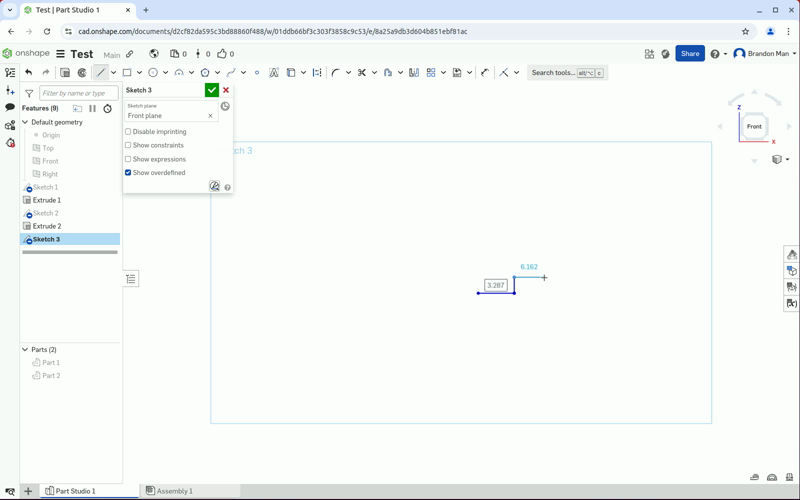
mouse_move(478, 277)
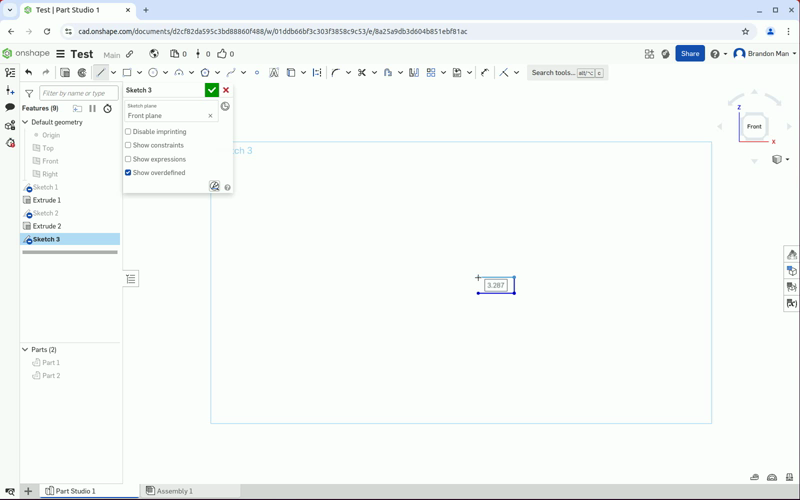
click(478, 277)
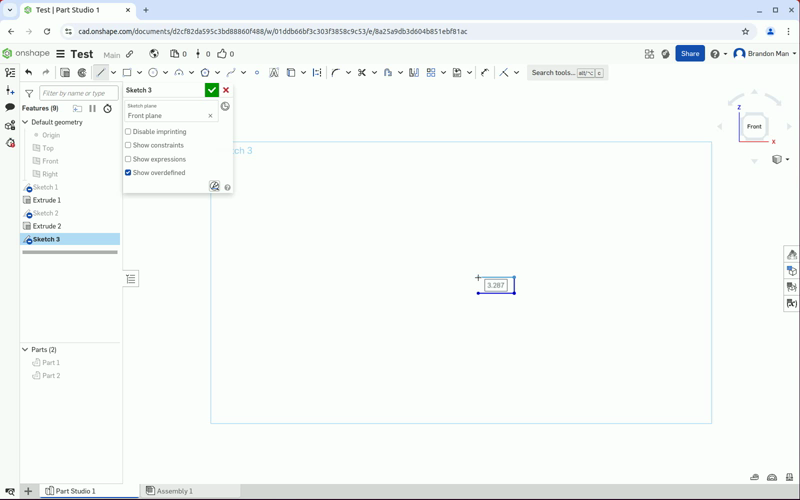
key_up(shift)
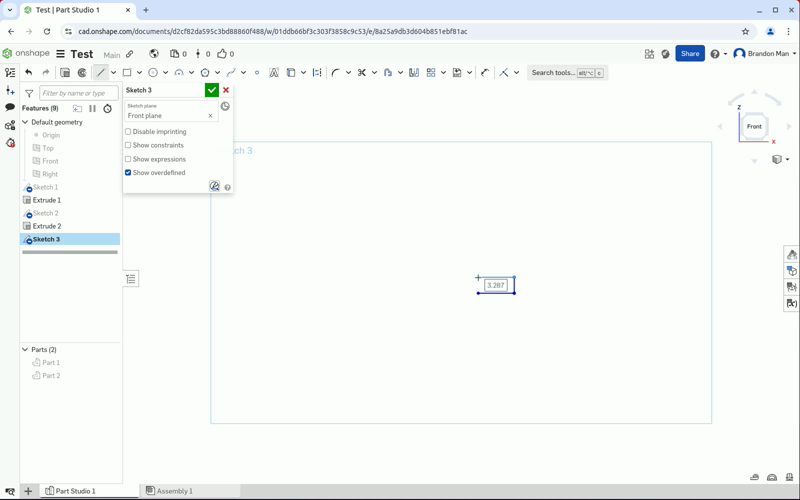
mouse_move(508, 277)
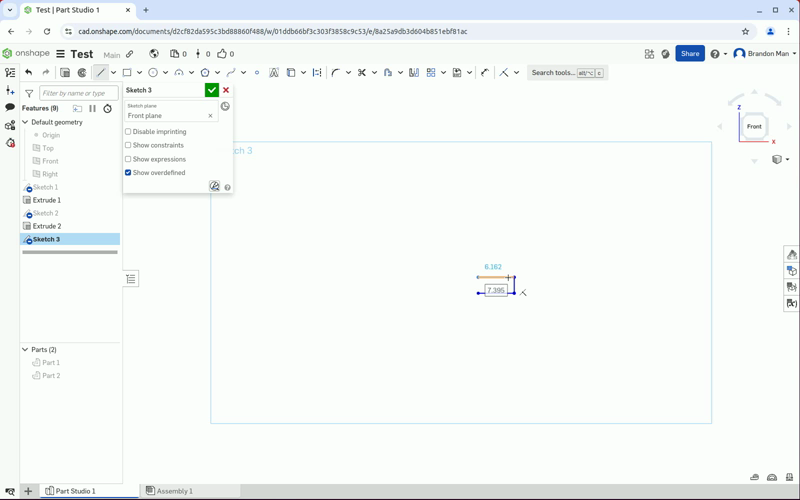
key_down(shift)
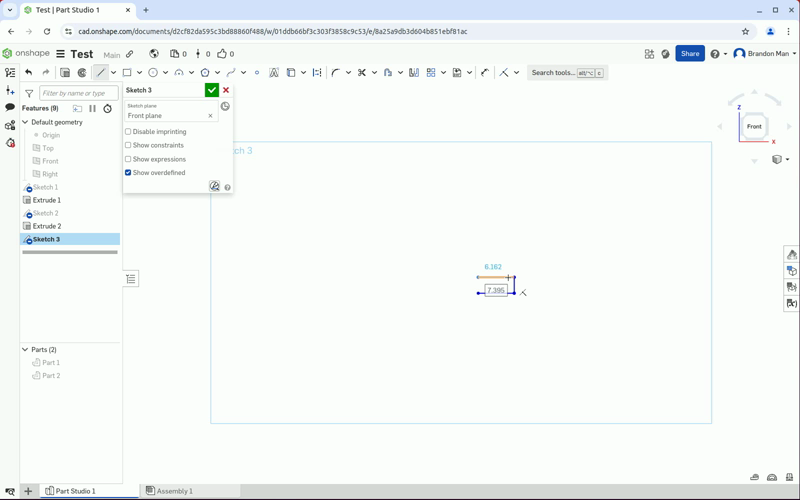
mouse_move(478, 293)
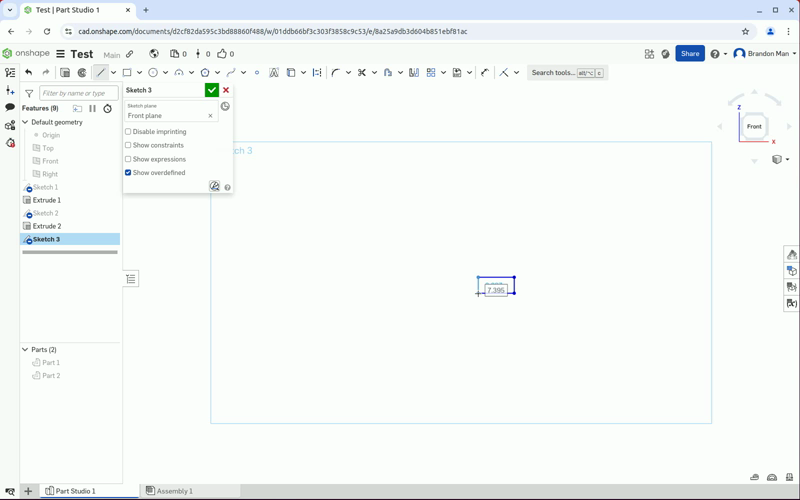
key_up(shift)
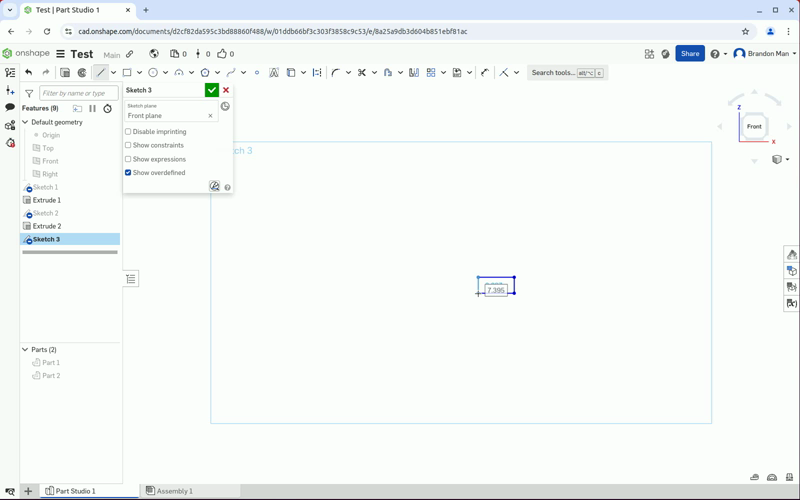
click(478, 293)
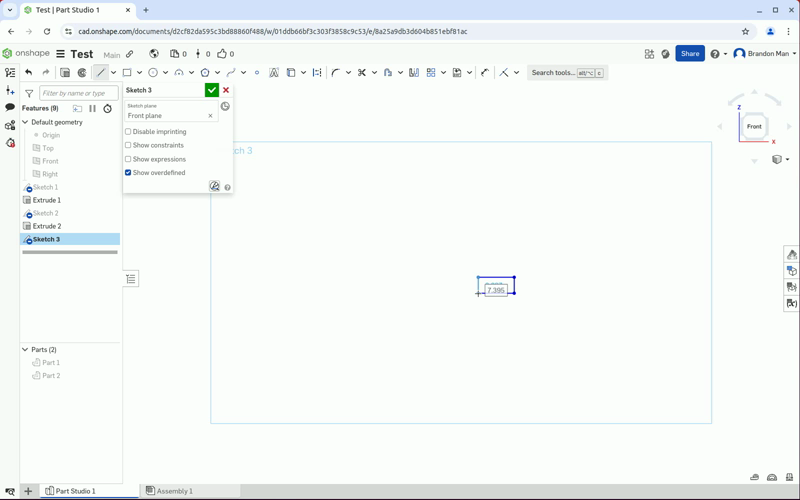
key(esc)
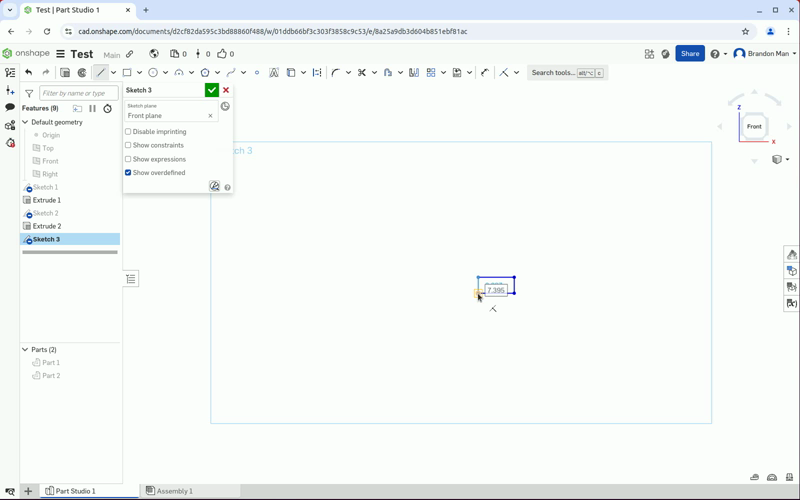
mouse_move(495, 278)
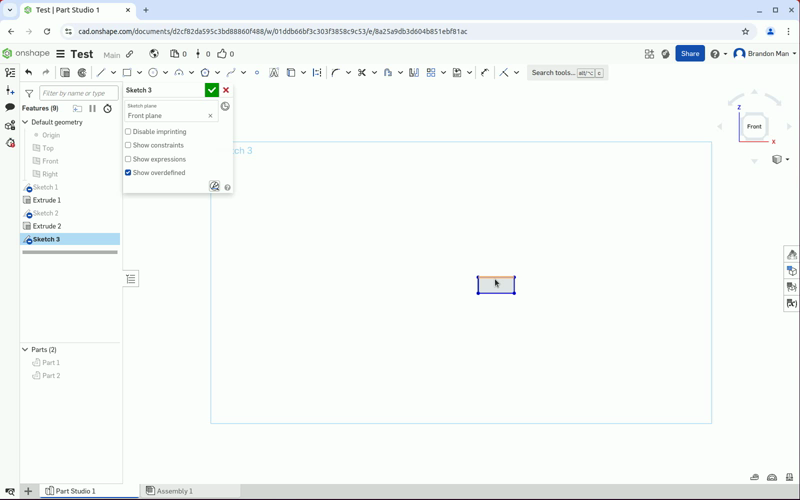
scroll(6)
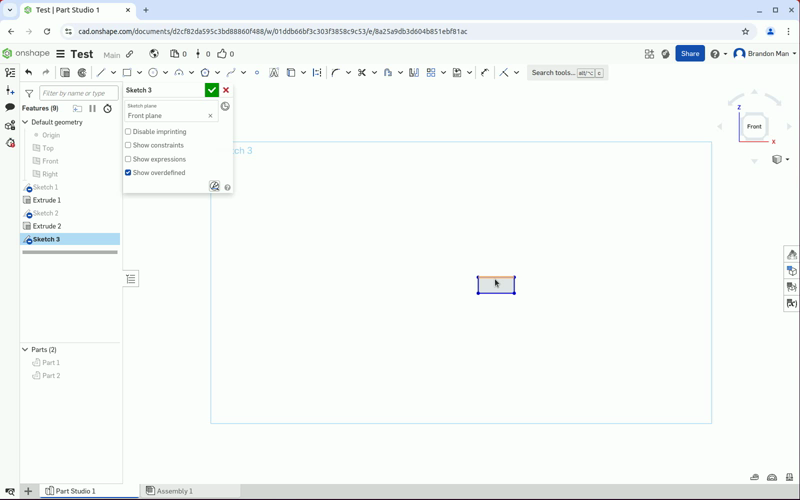
scroll(6)
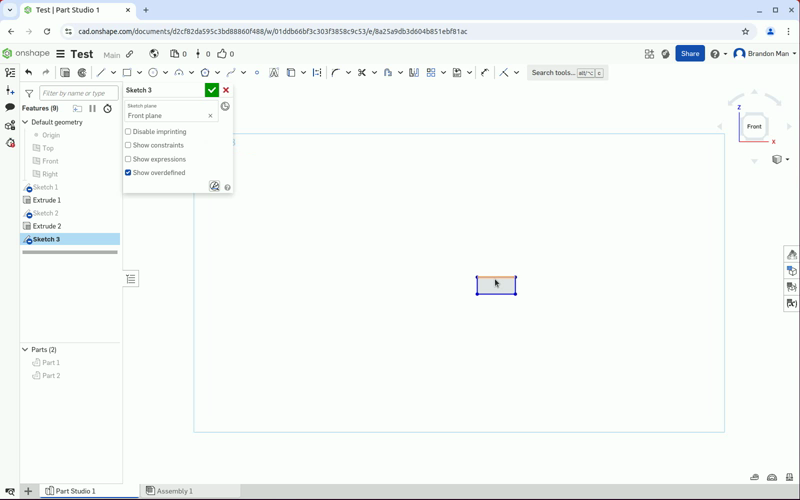
scroll(6)
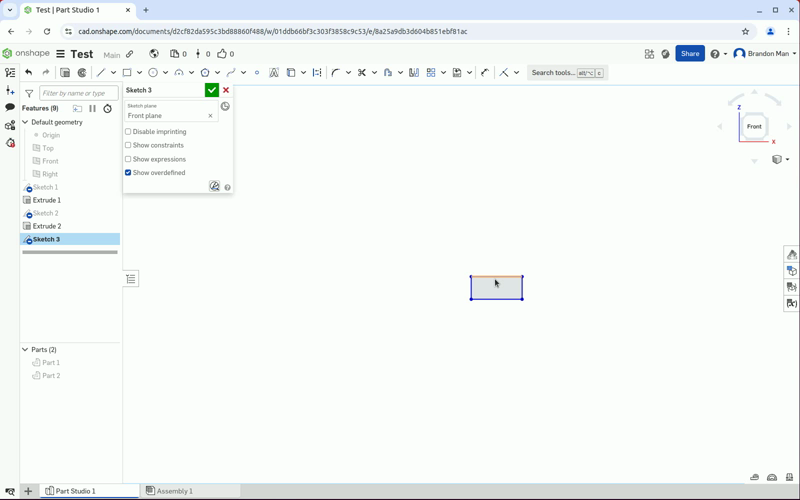
scroll(6)
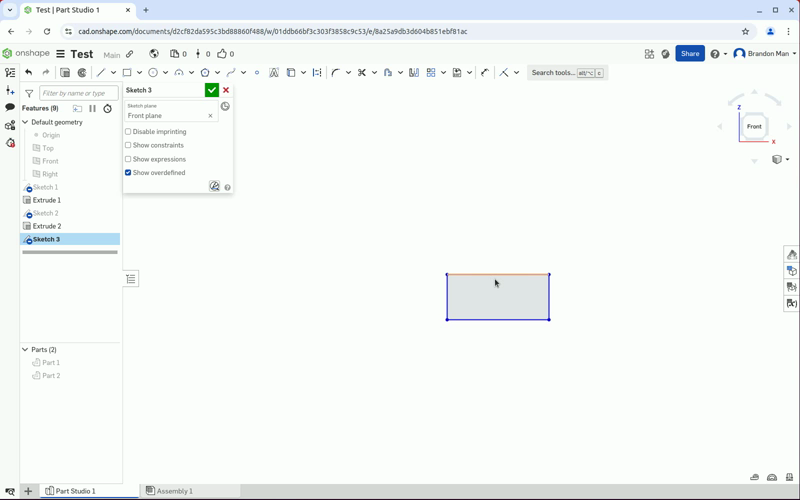
scroll(6)
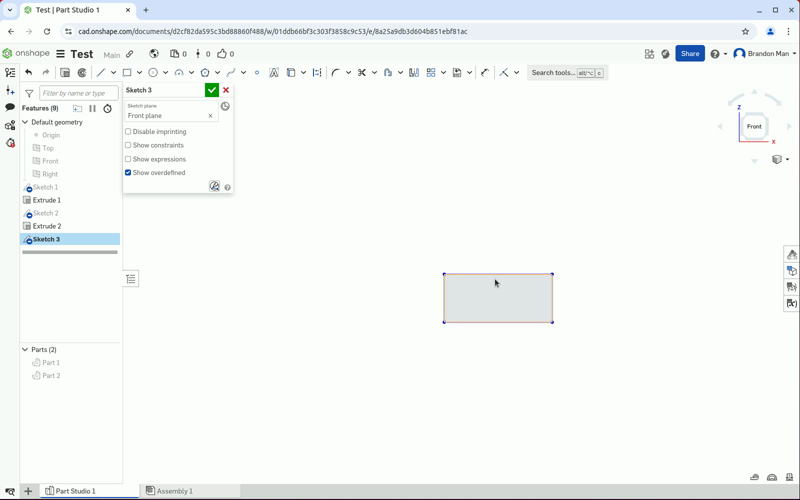
scroll(6)
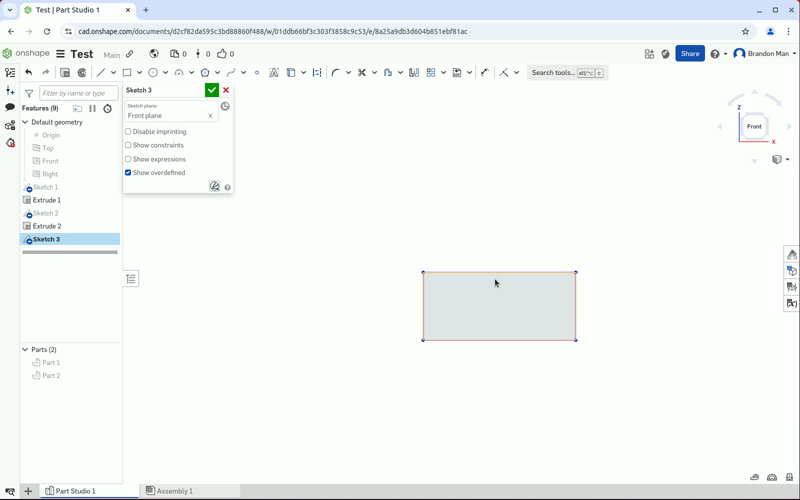
scroll(6)
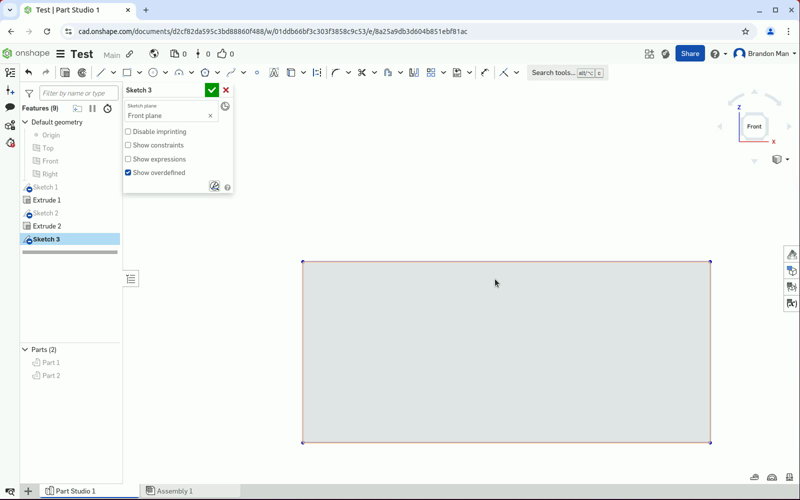
click(495, 278)
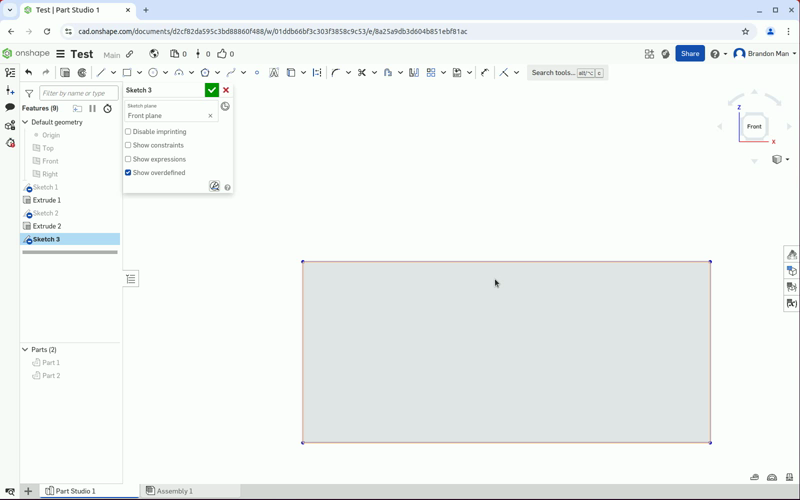
scroll(-6)
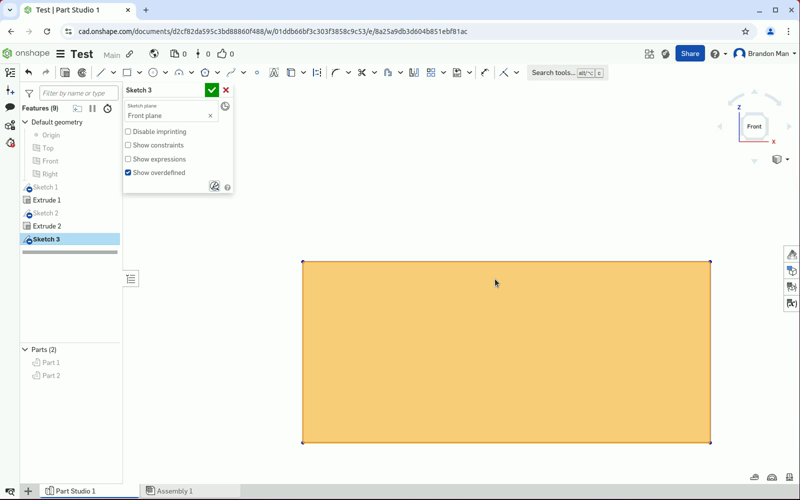
scroll(-6)
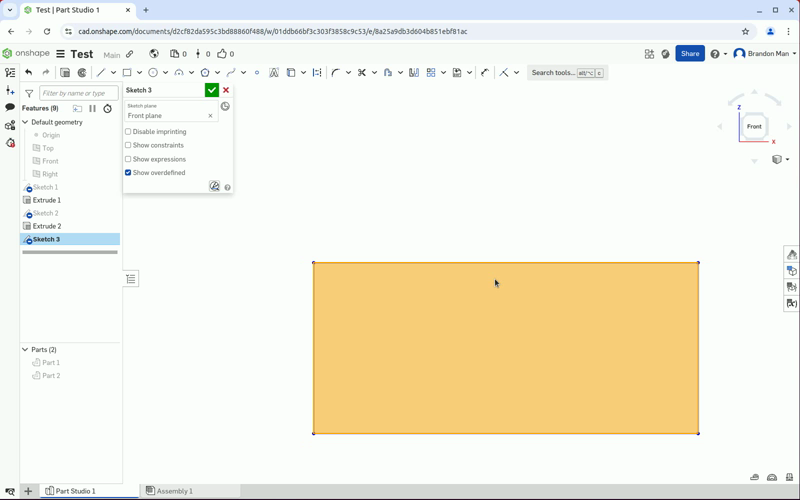
scroll(-6)
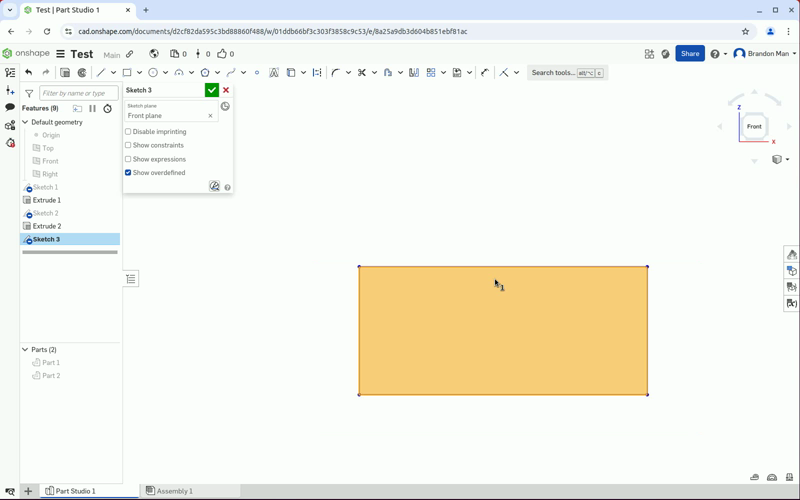
scroll(-6)
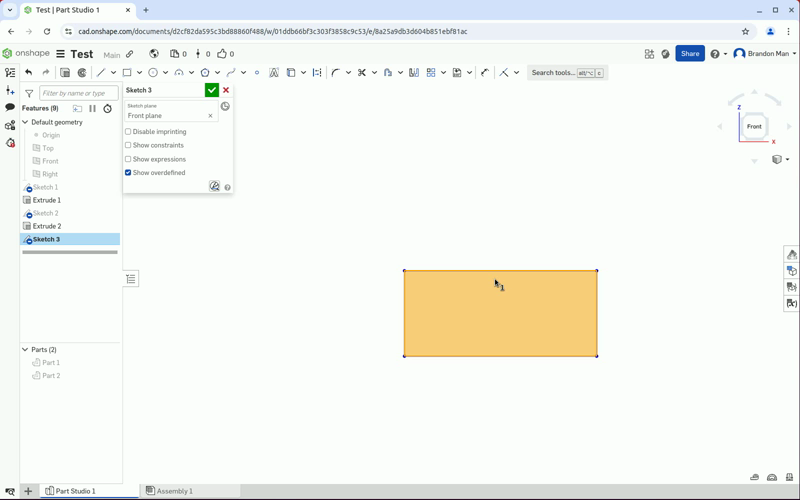
scroll(-6)
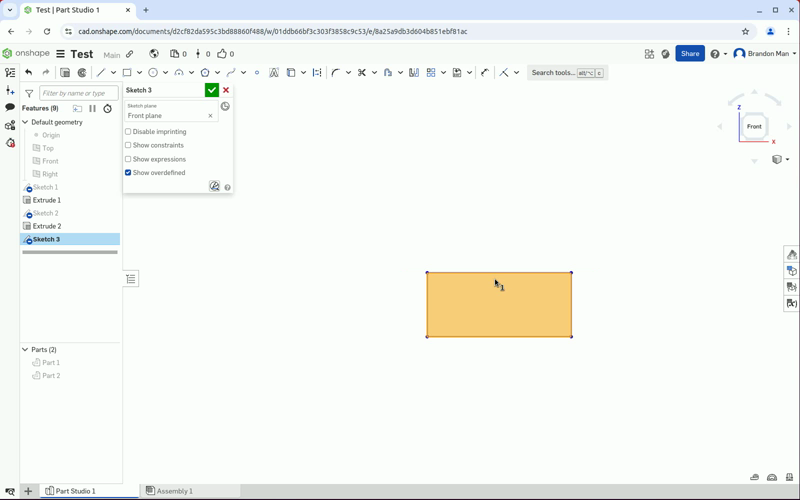
scroll(-6)
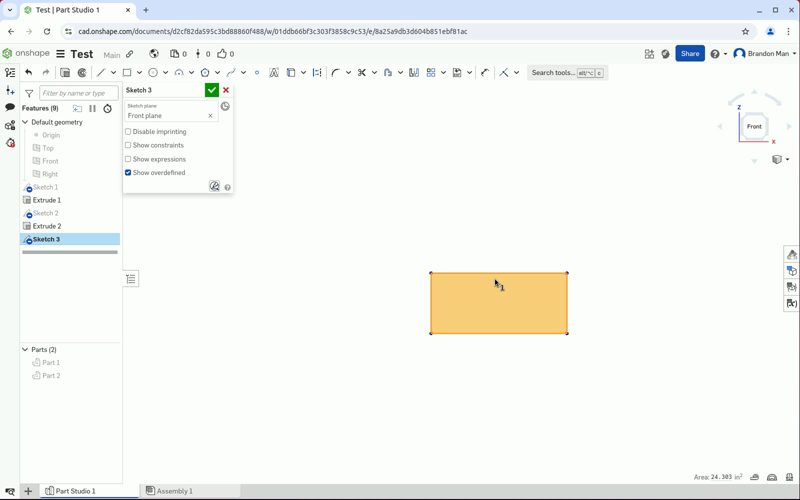
scroll(-6)
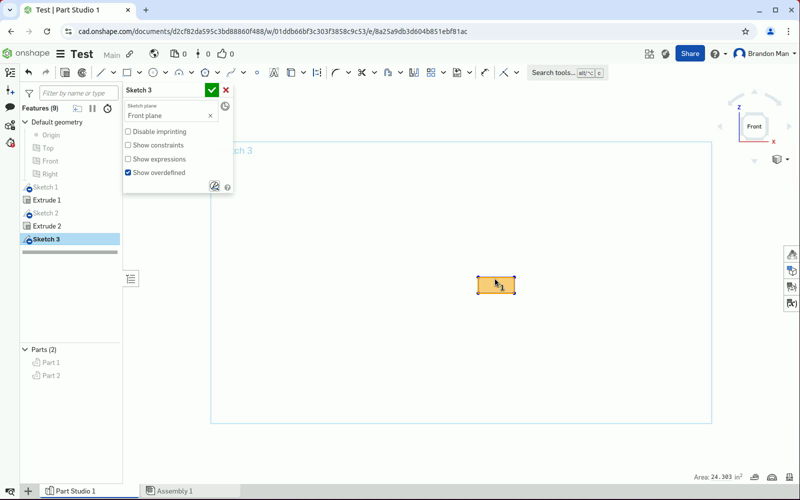
mouse_move(73, 352)
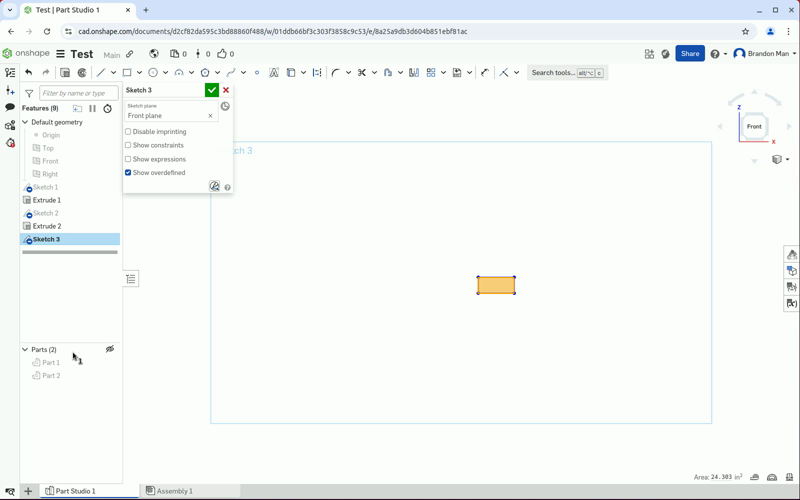
key(shift+y)
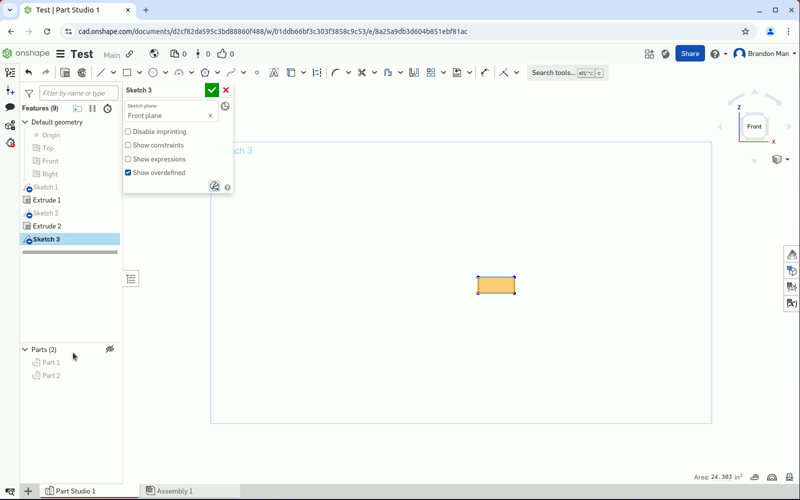
key(shift+e)
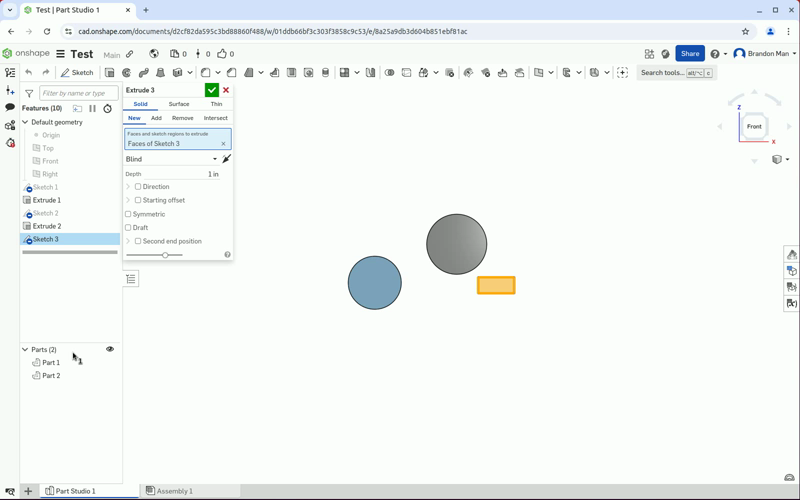
mouse_move(143, 106)
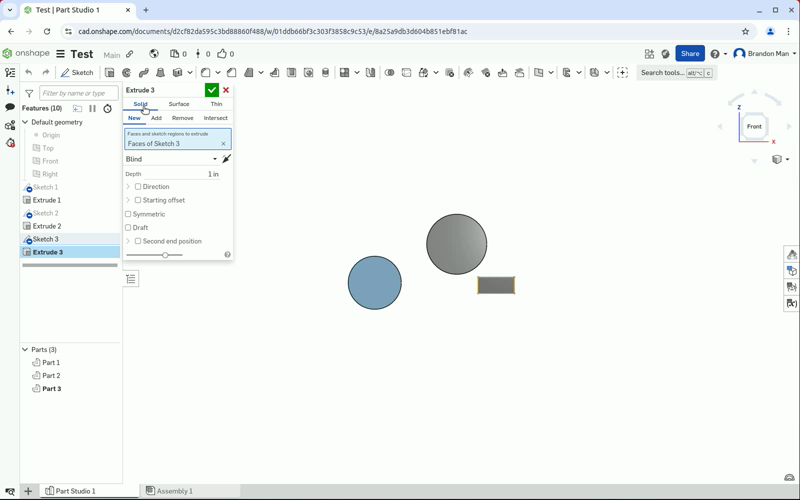
click(143, 106)
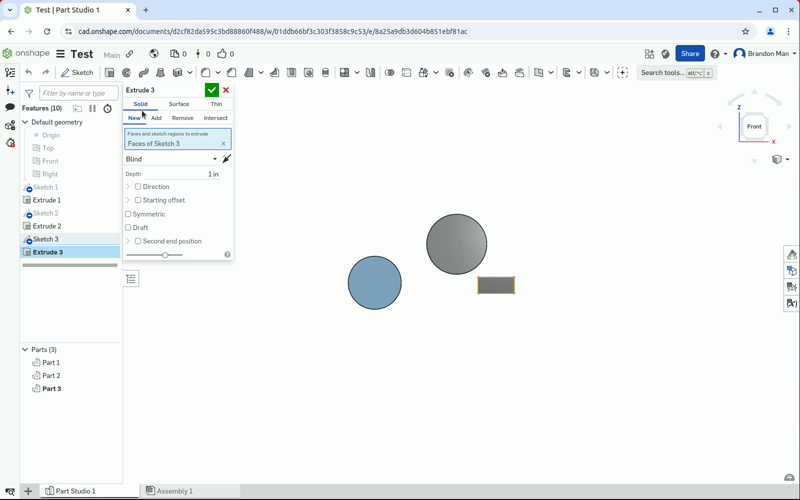
mouse_move(137, 120)
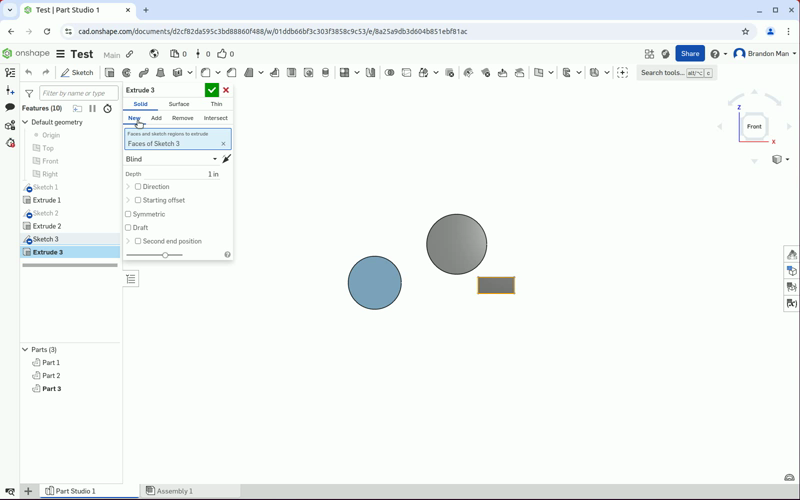
click(137, 120)
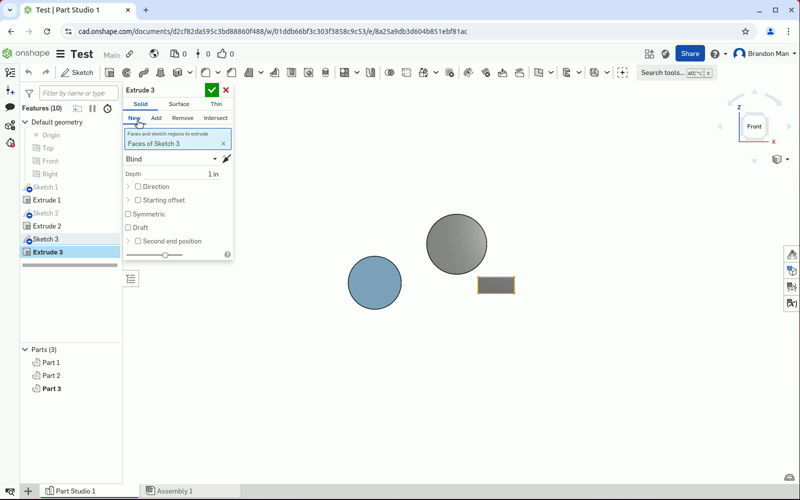
key(tab, 4)
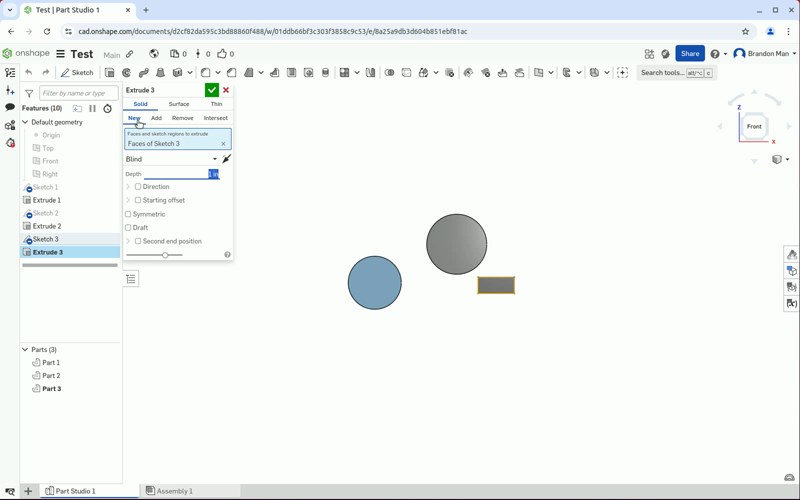
text(2.648)
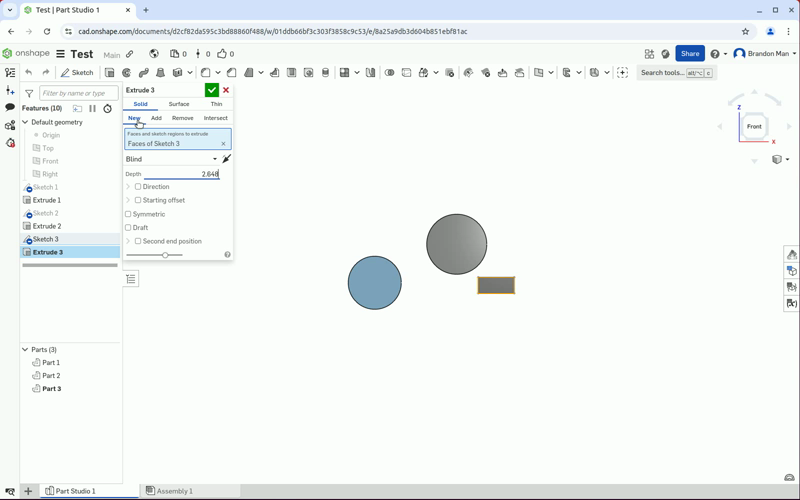
key(enter)
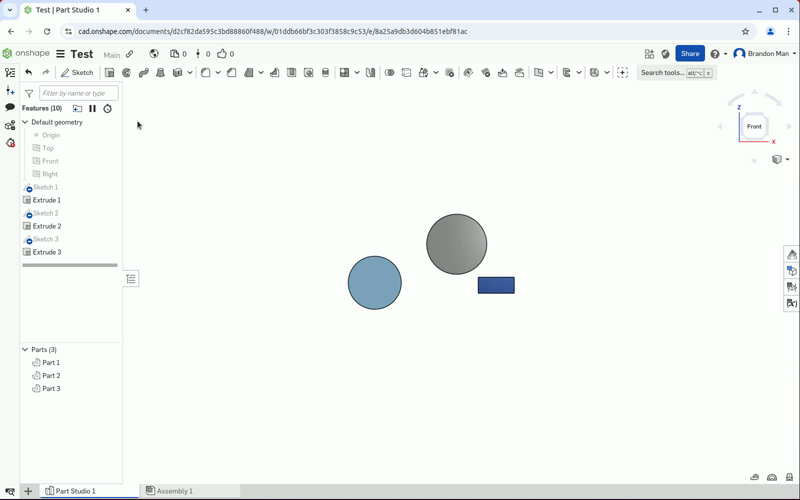
key(shift+h)
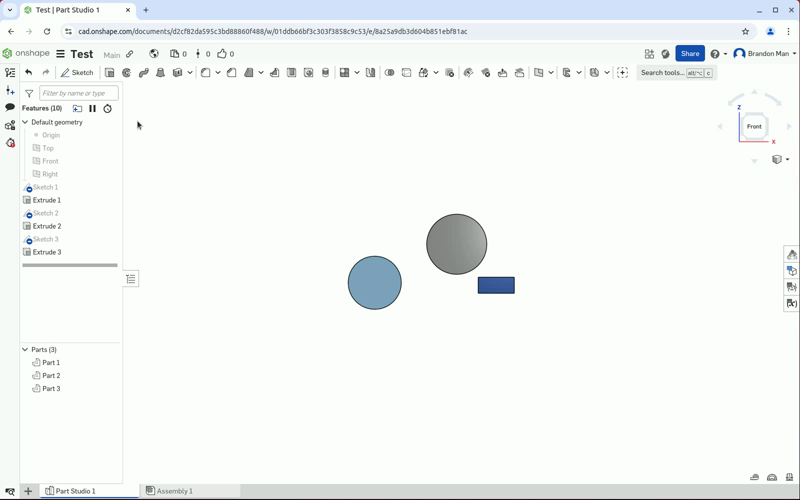
key(shift+h)
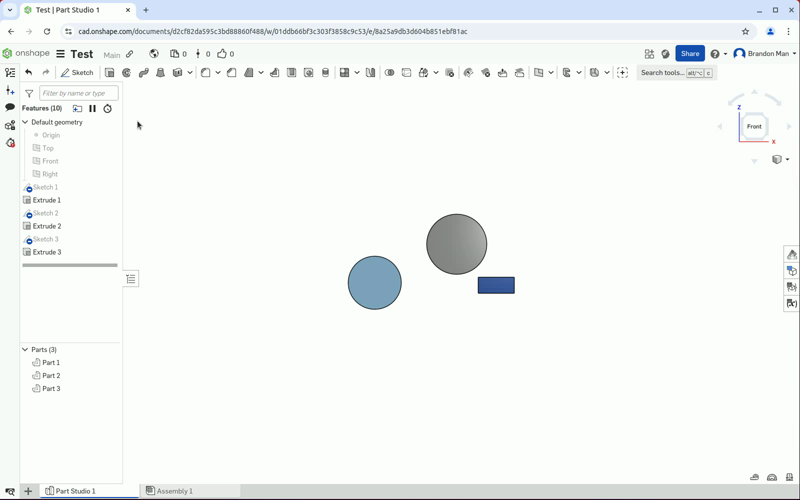
mouse_move(73, 189)
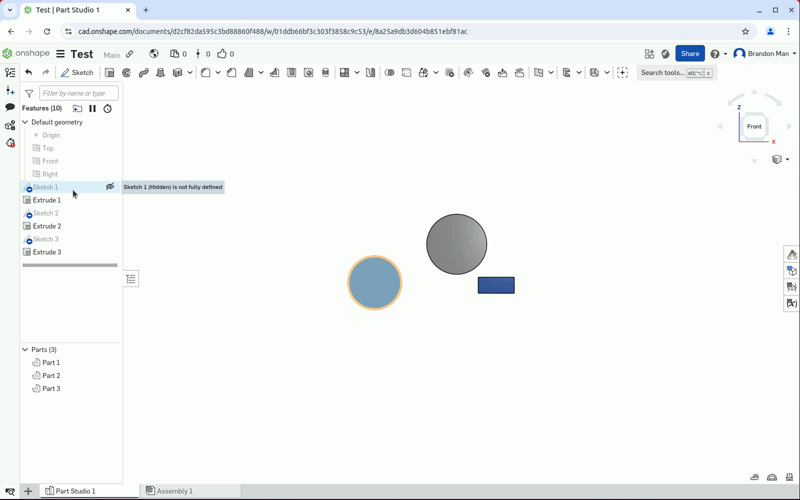
click(73, 189)
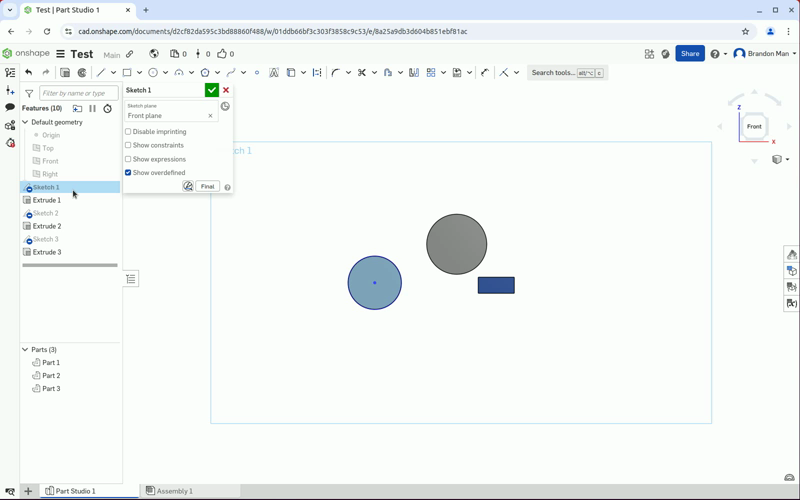
mouse_move(229, 92)
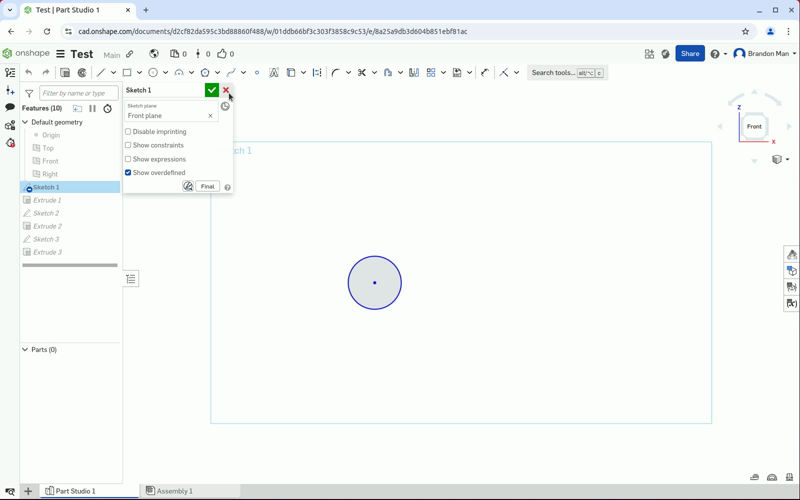
click(229, 92)
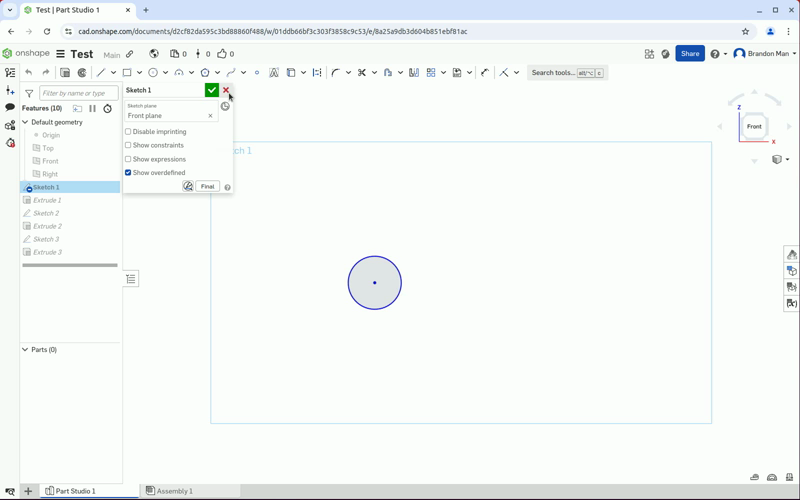
key(shift+s)
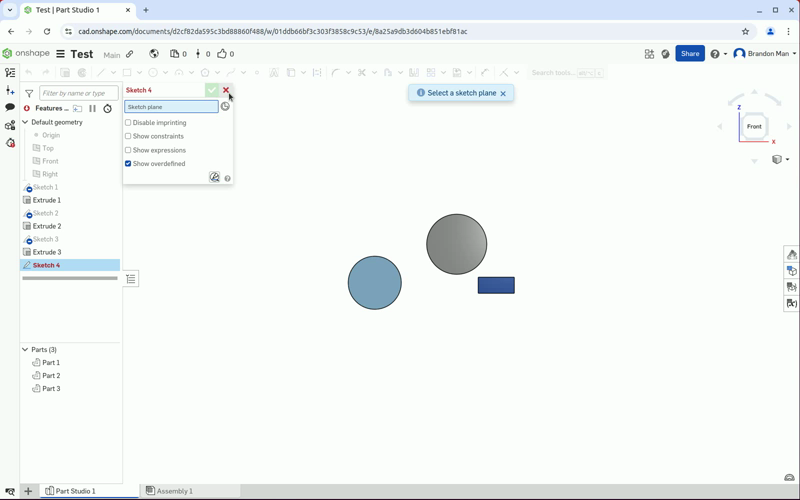
mouse_move(73, 163)
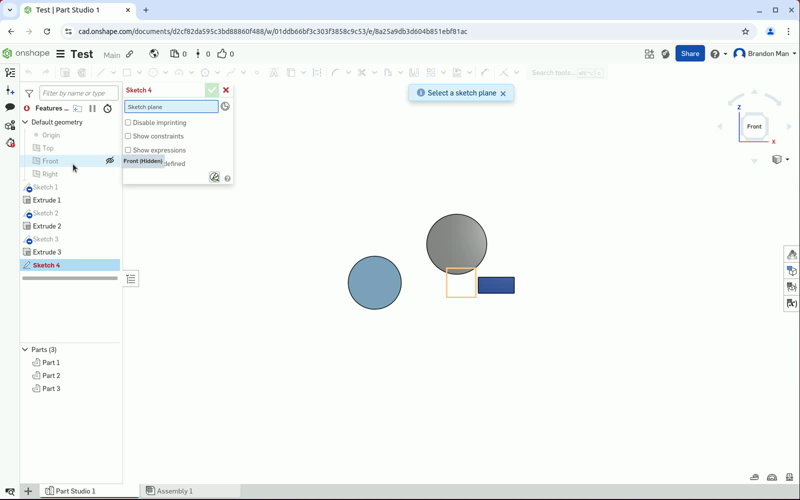
click(73, 163)
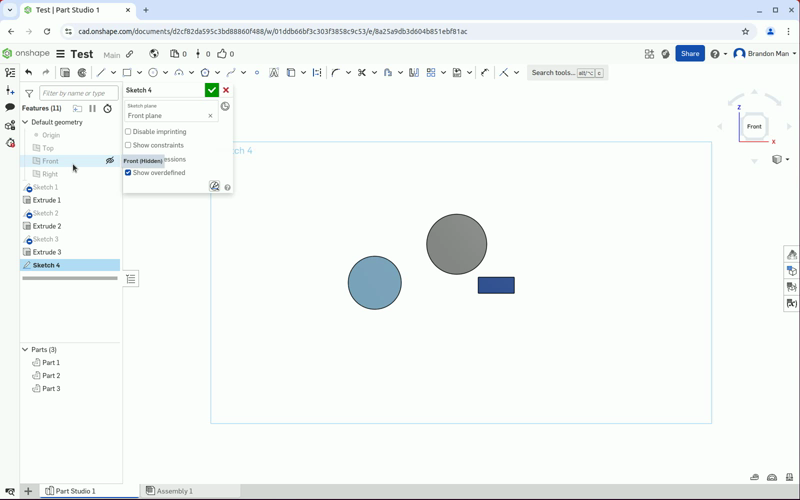
mouse_move(73, 352)
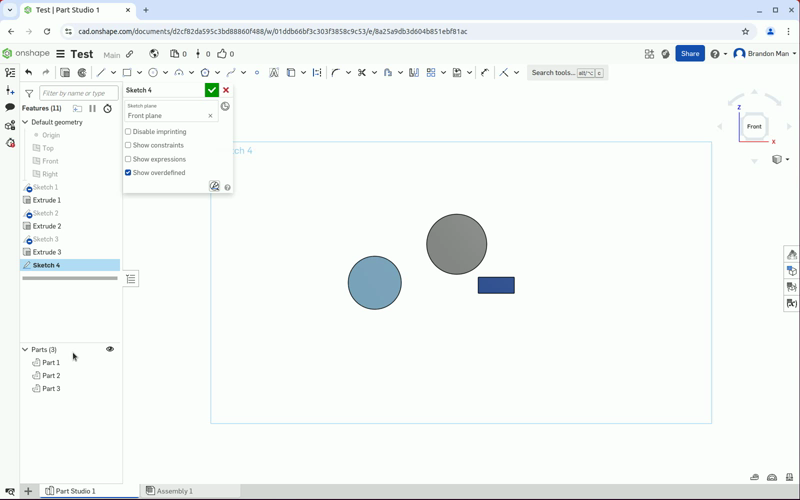
key(y)
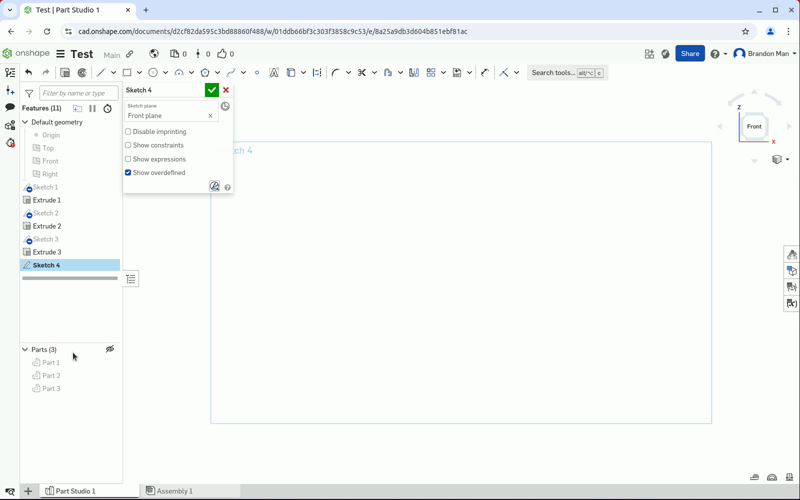
key(l)
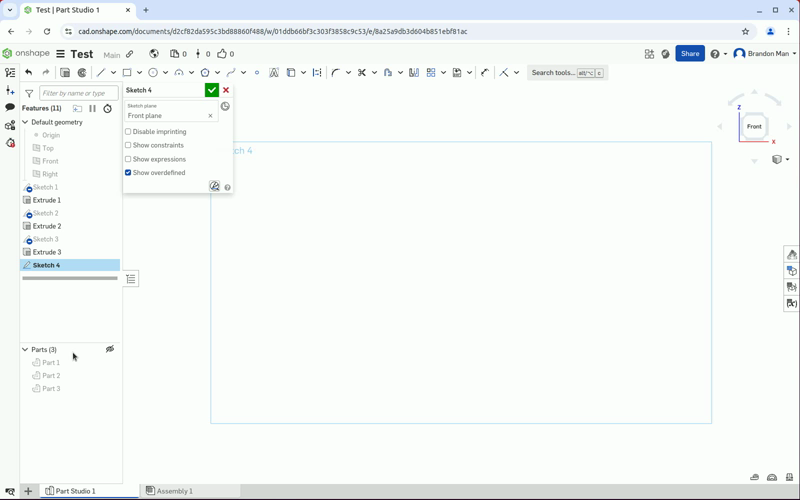
key_down(shift)
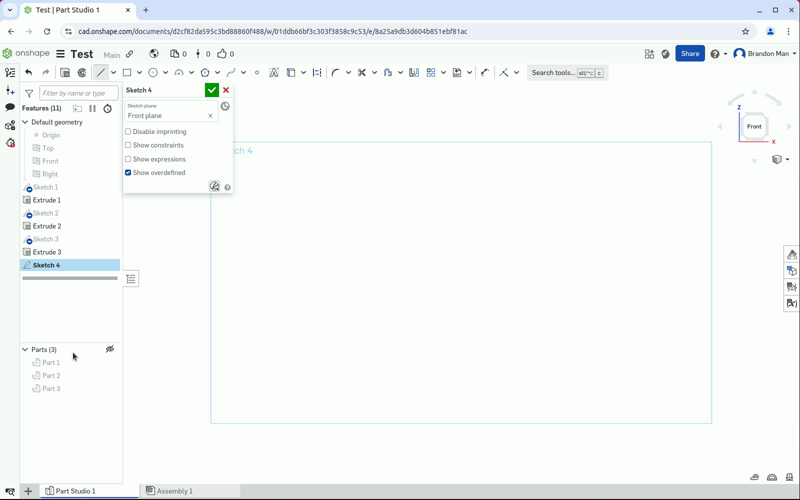
mouse_move(419, 330)
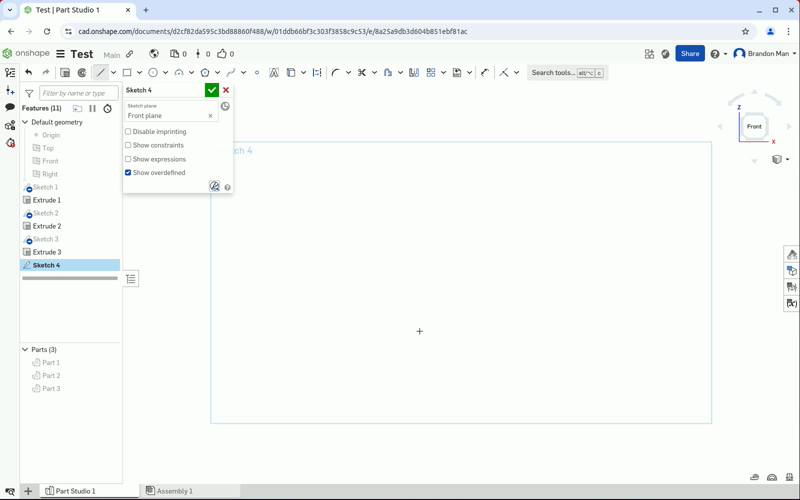
click(419, 330)
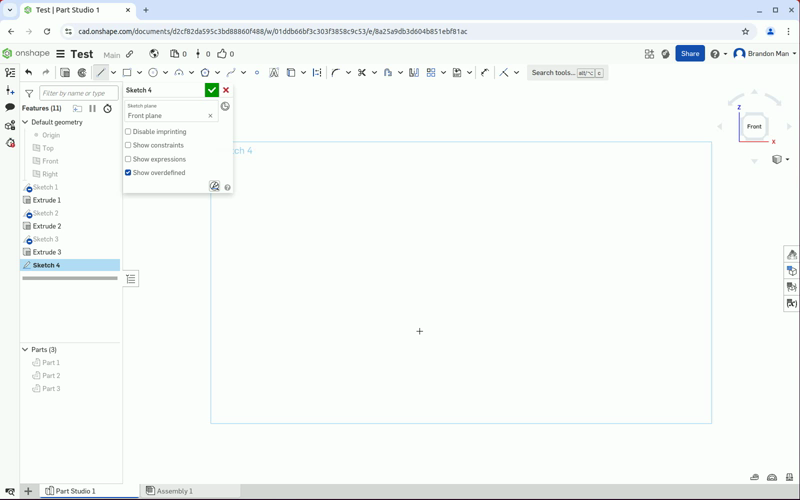
key_up(shift)
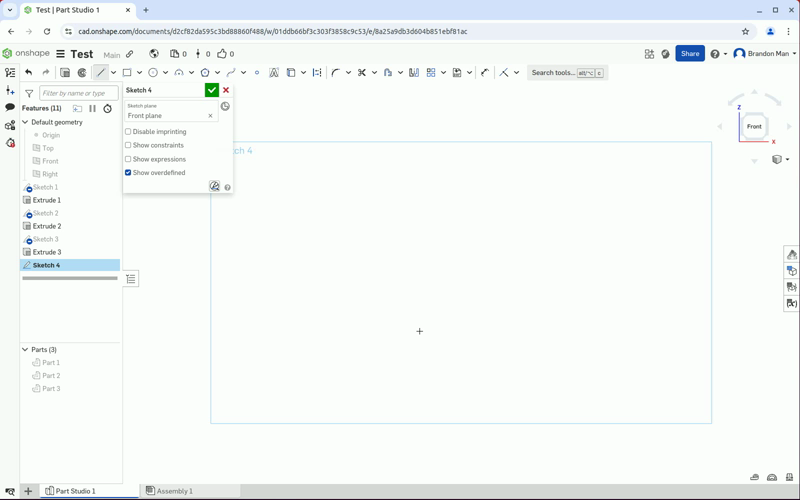
key_down(shift)
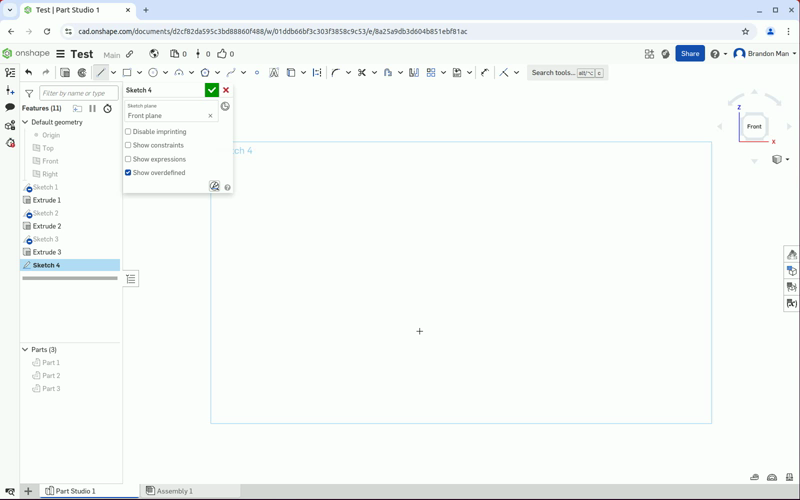
mouse_move(449, 330)
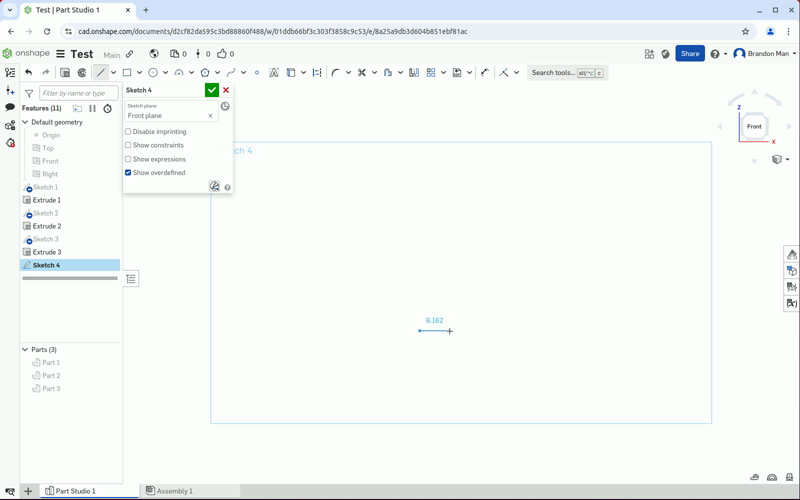
mouse_move(461, 330)
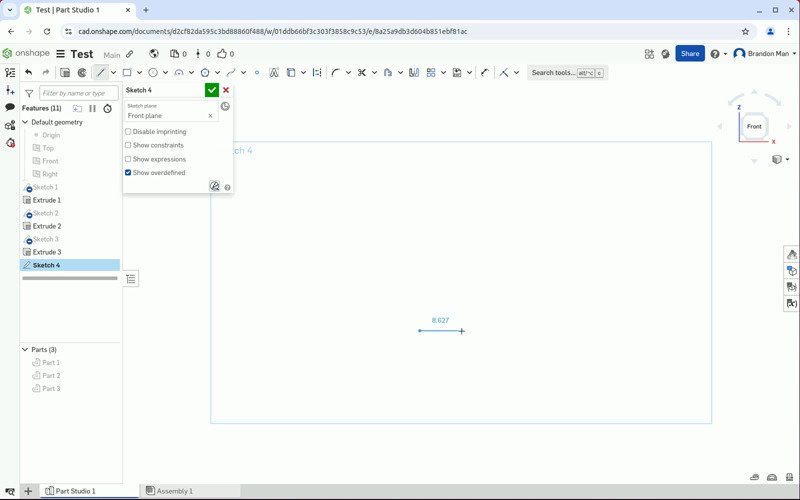
click(461, 330)
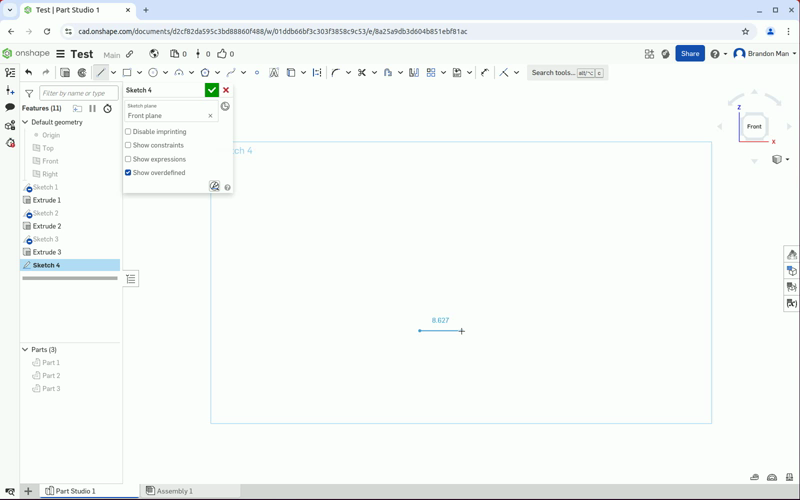
key_up(shift)
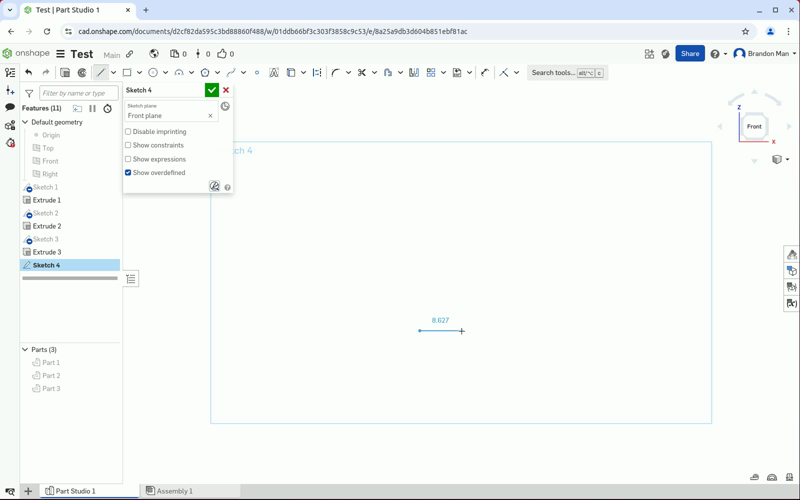
key_down(shift)
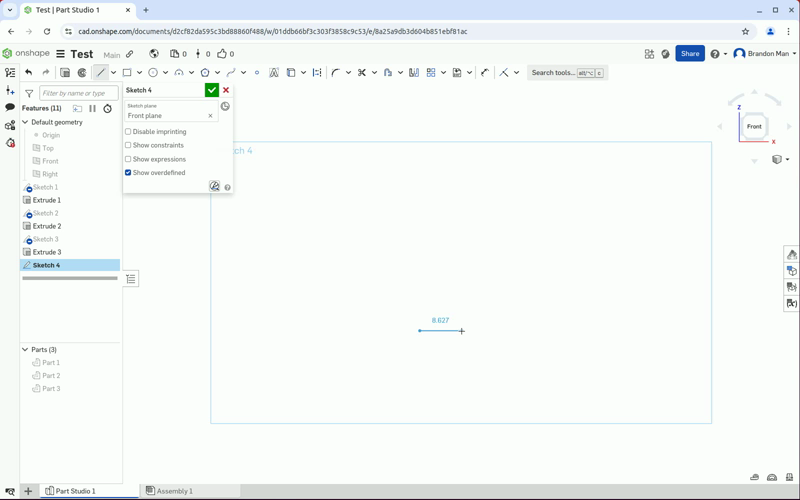
mouse_move(491, 330)
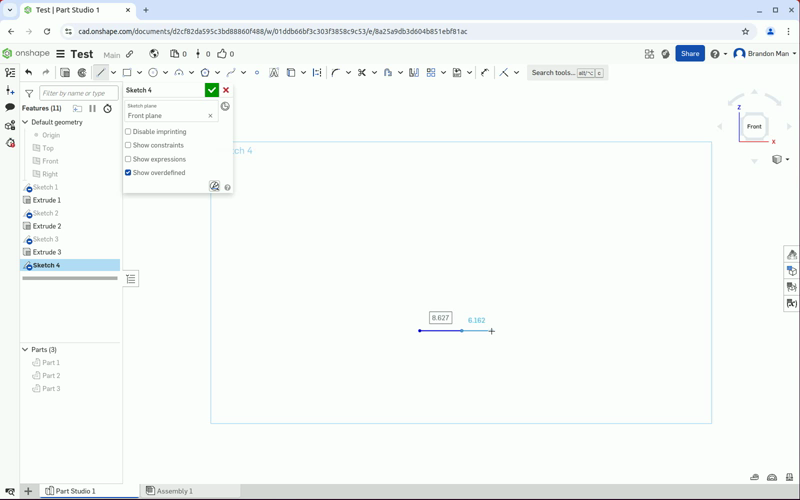
mouse_move(461, 313)
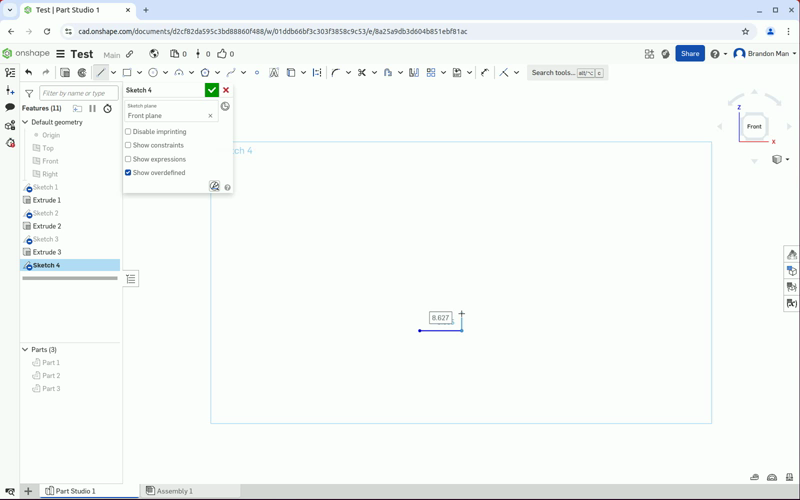
click(461, 313)
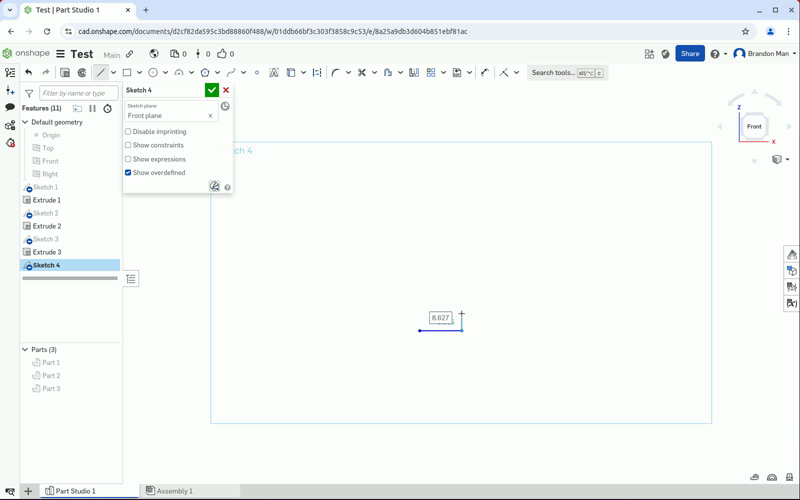
key_up(shift)
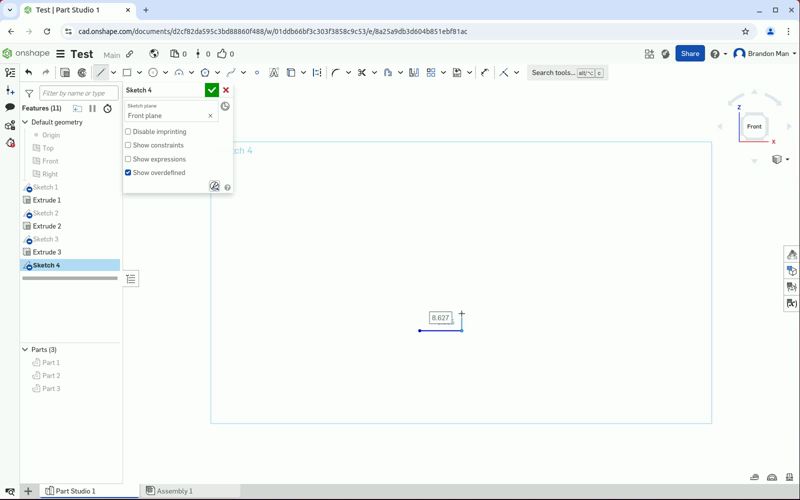
key_down(shift)
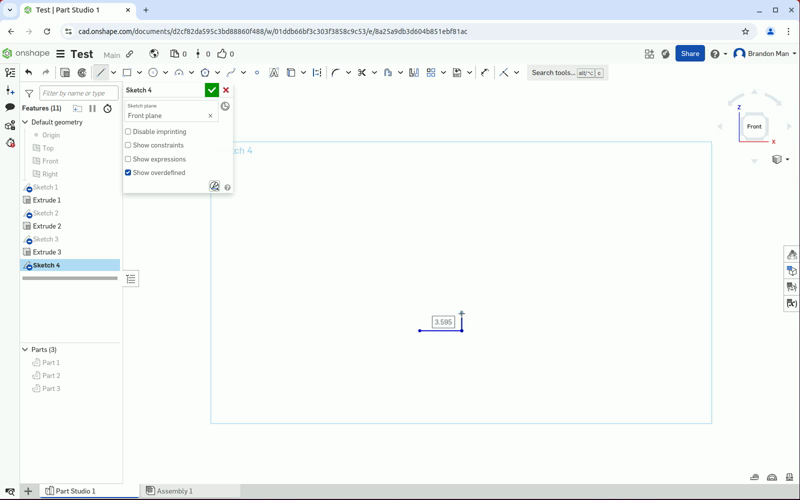
mouse_move(491, 313)
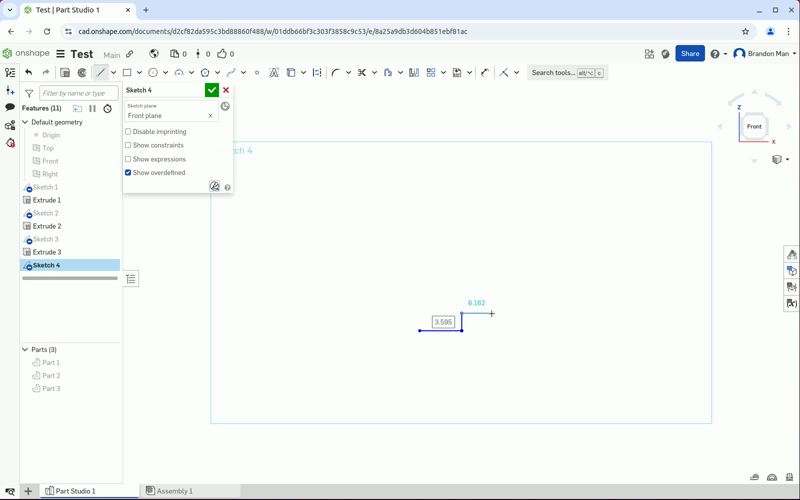
mouse_move(419, 313)
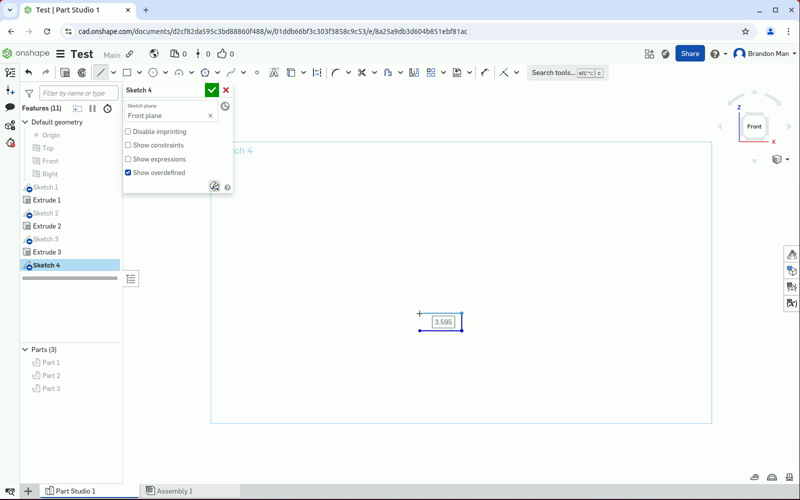
click(419, 313)
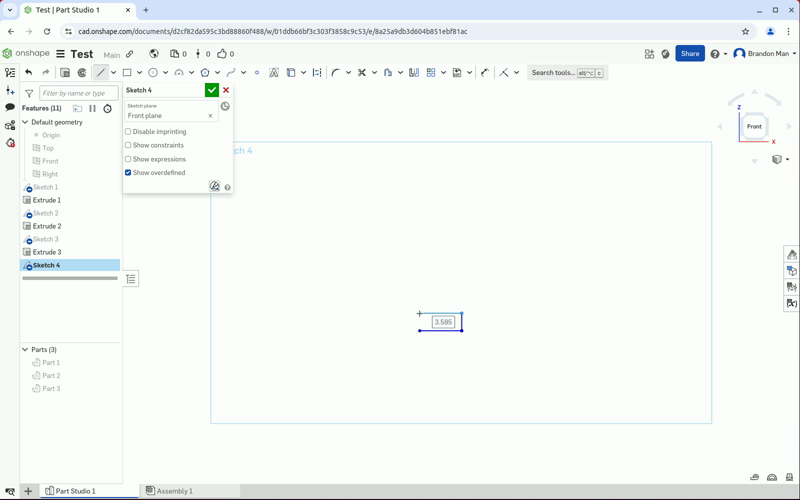
key_up(shift)
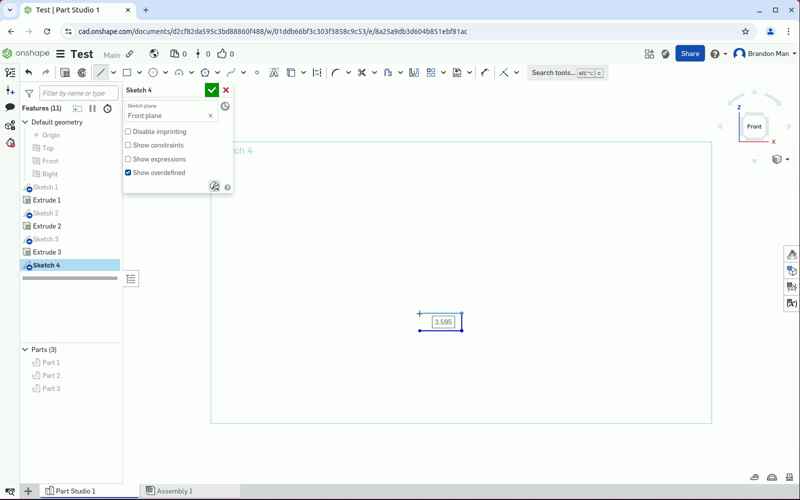
mouse_move(449, 313)
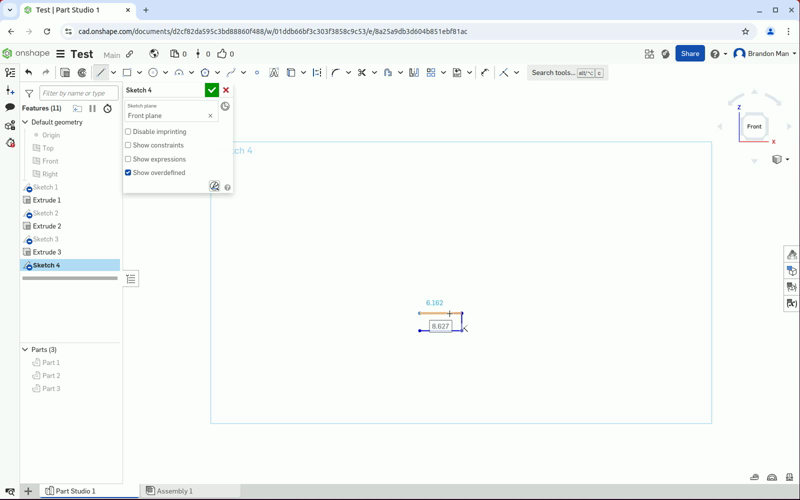
key_down(shift)
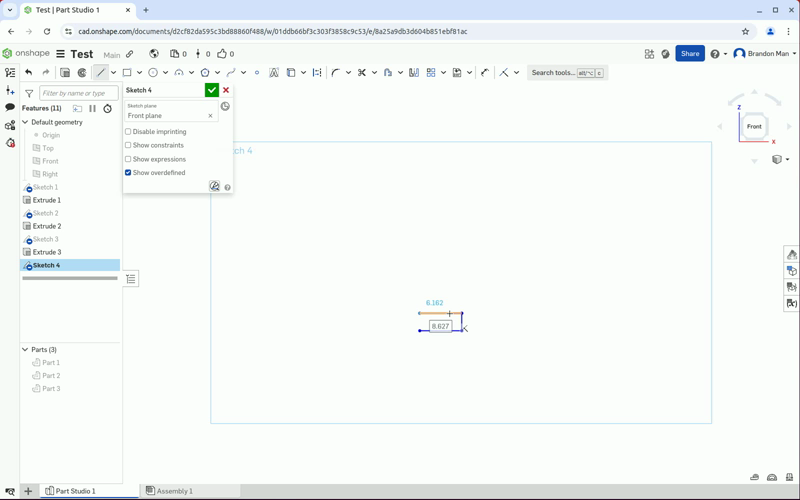
mouse_move(419, 330)
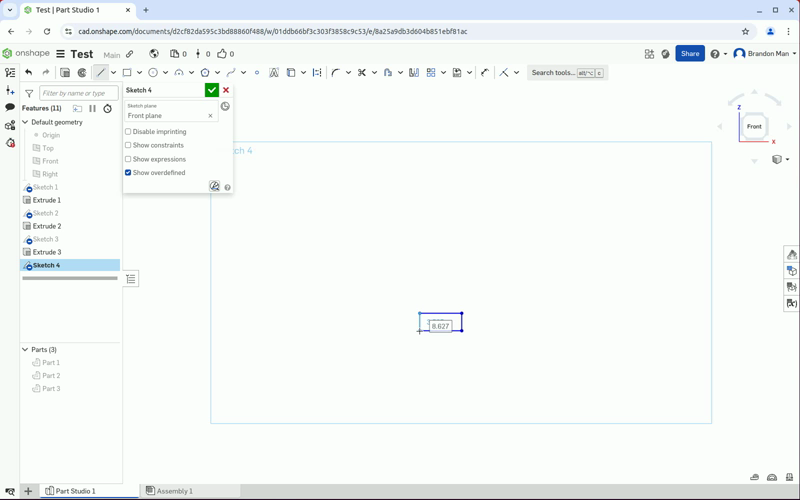
key_up(shift)
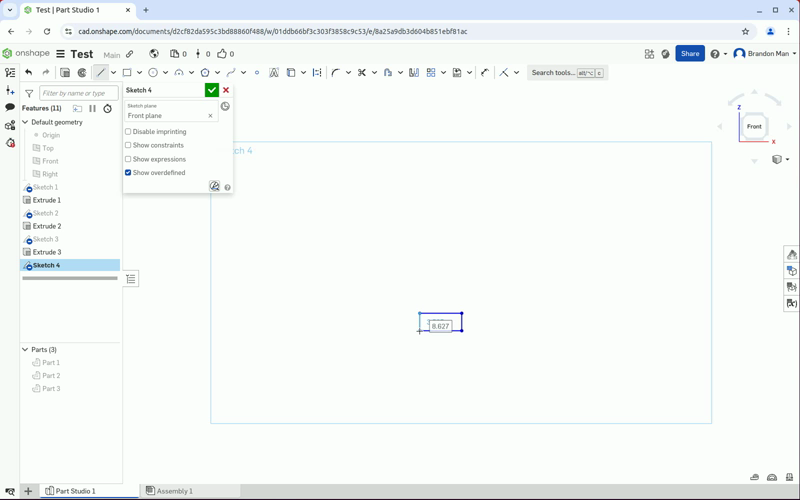
click(419, 330)
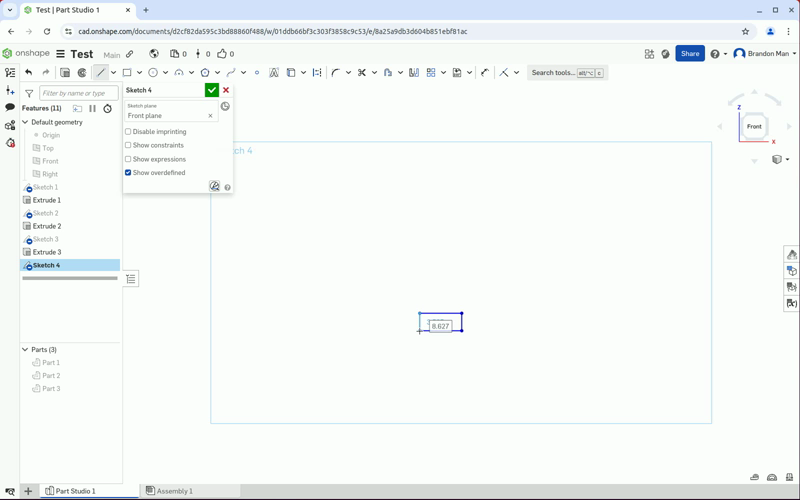
key(esc)
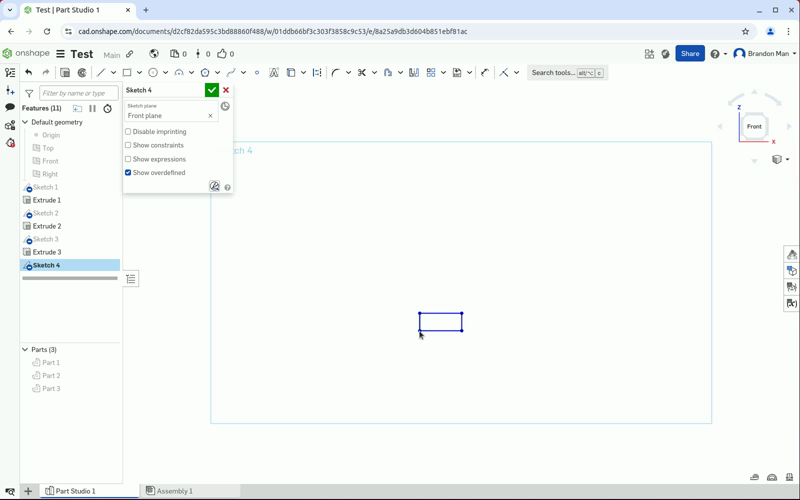
mouse_move(442, 324)
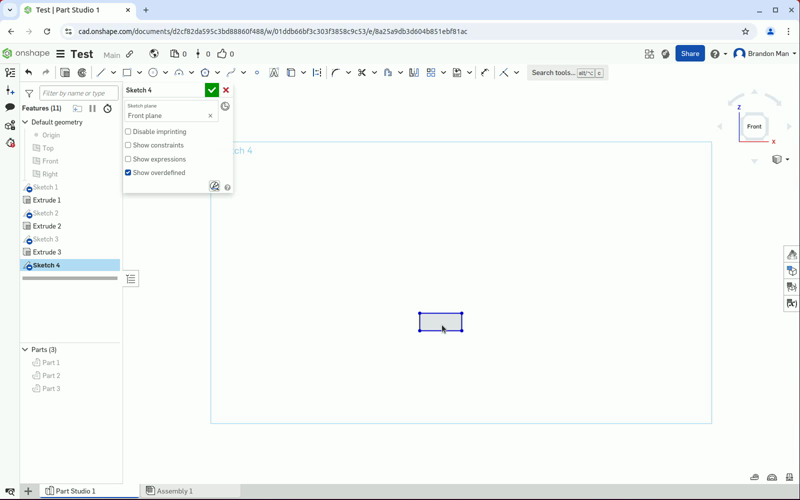
scroll(6)
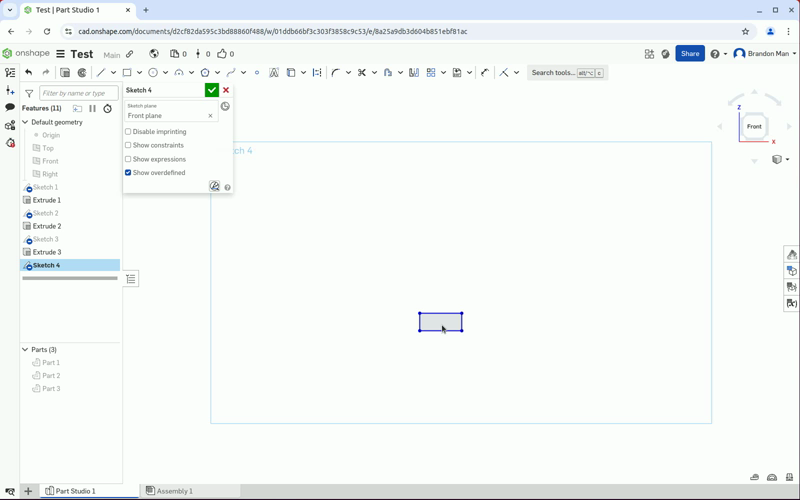
scroll(6)
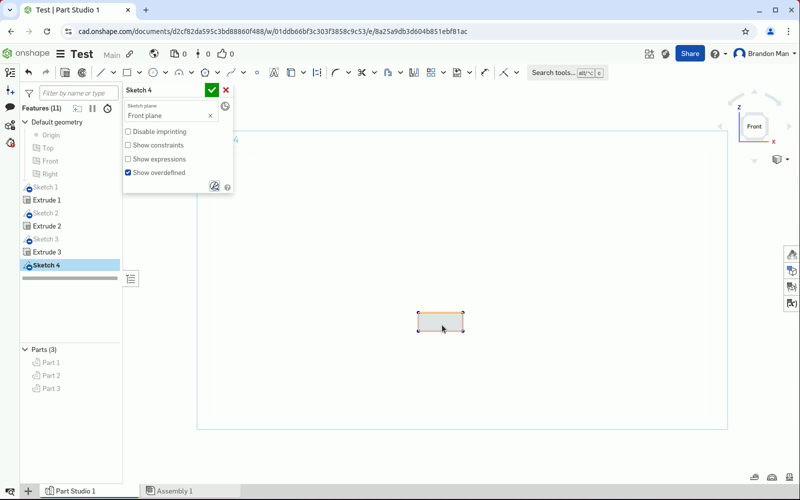
scroll(6)
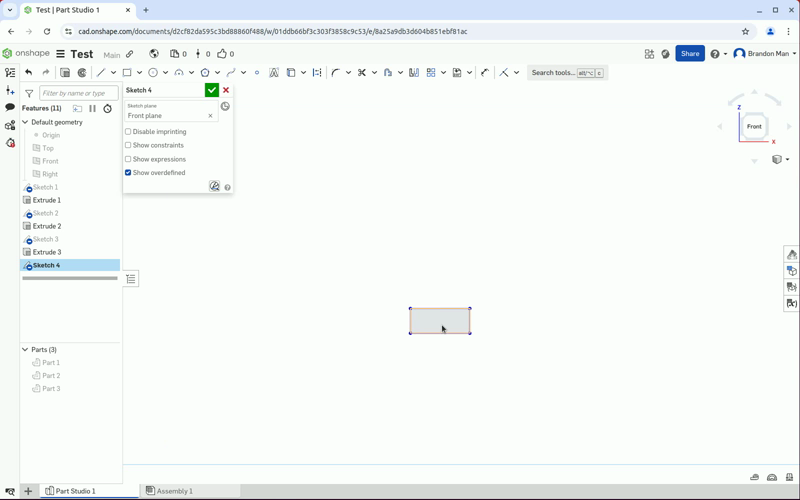
scroll(6)
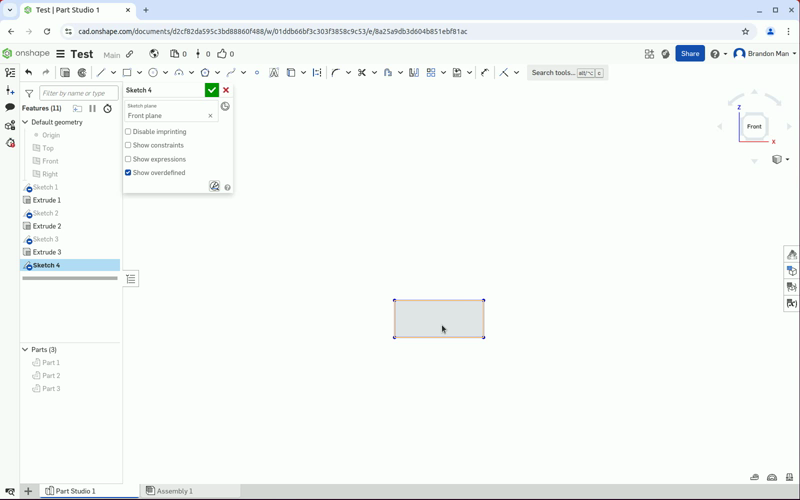
scroll(6)
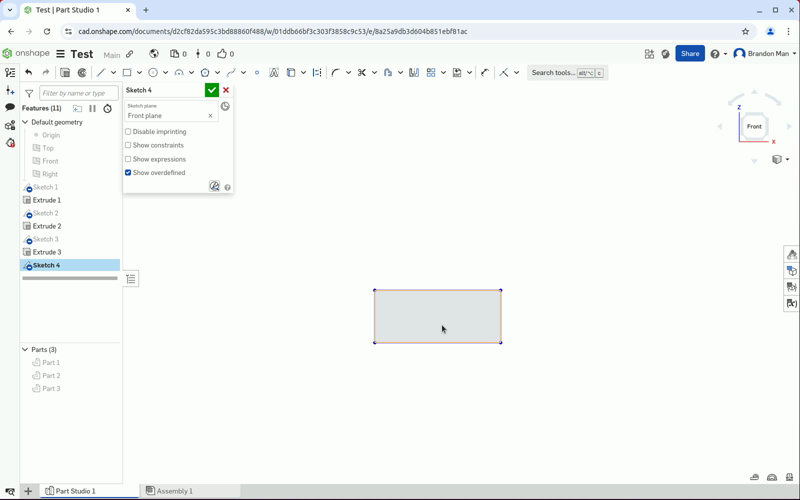
scroll(6)
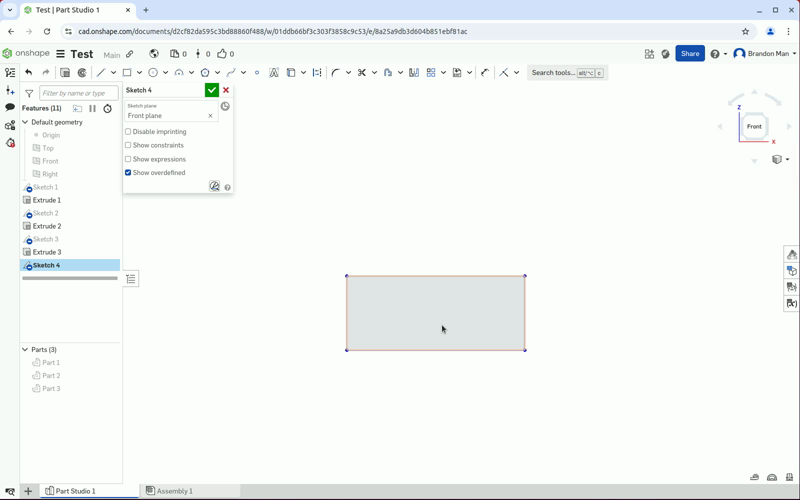
scroll(6)
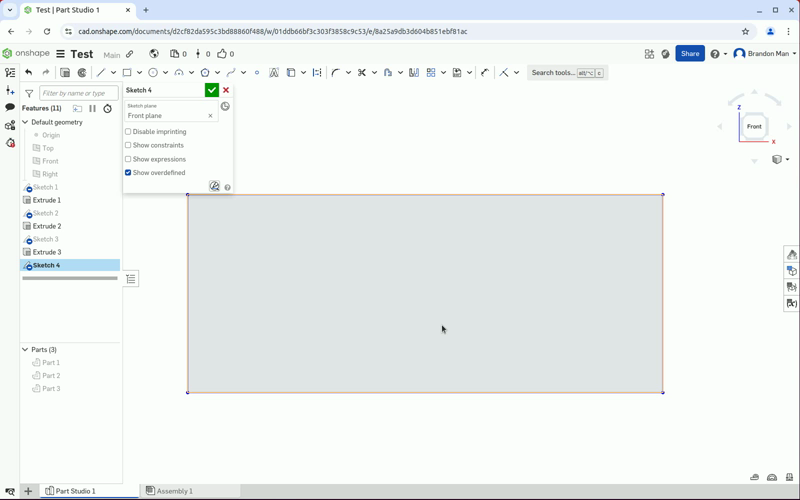
click(442, 324)
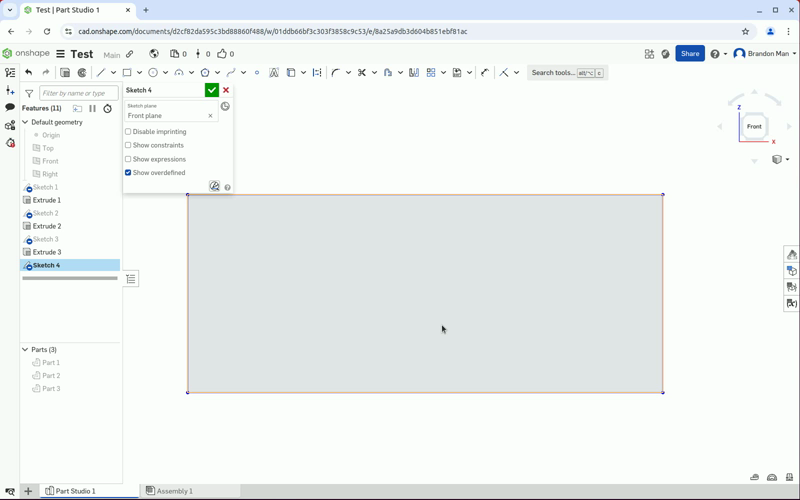
scroll(-6)
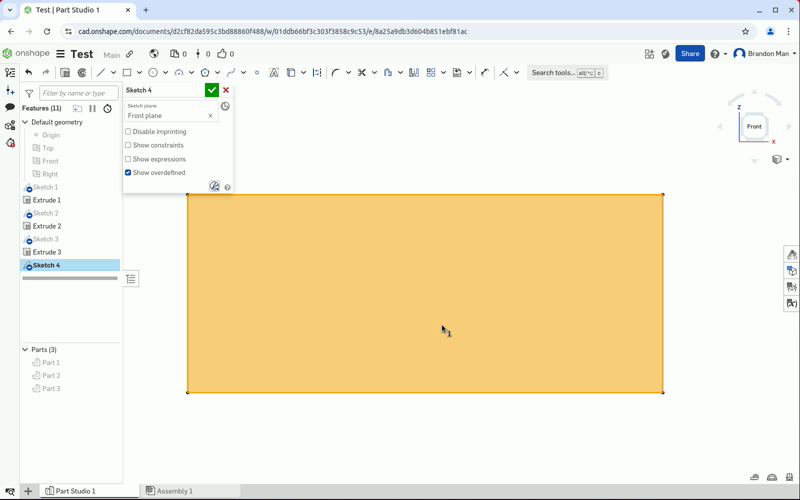
scroll(-6)
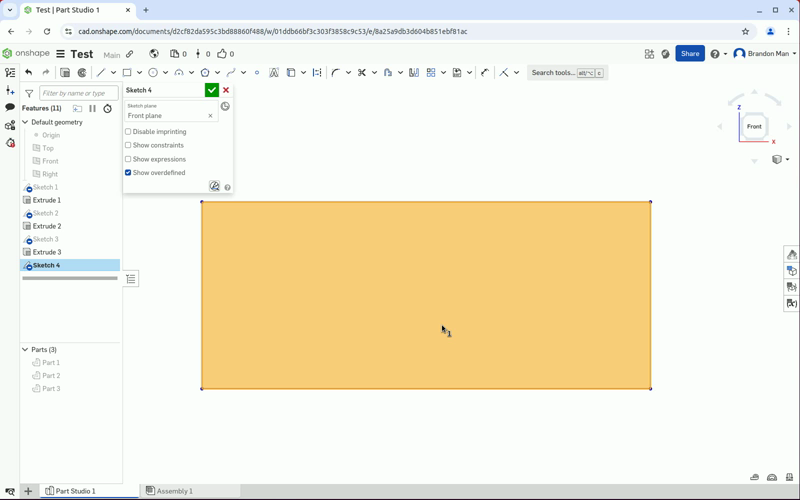
scroll(-6)
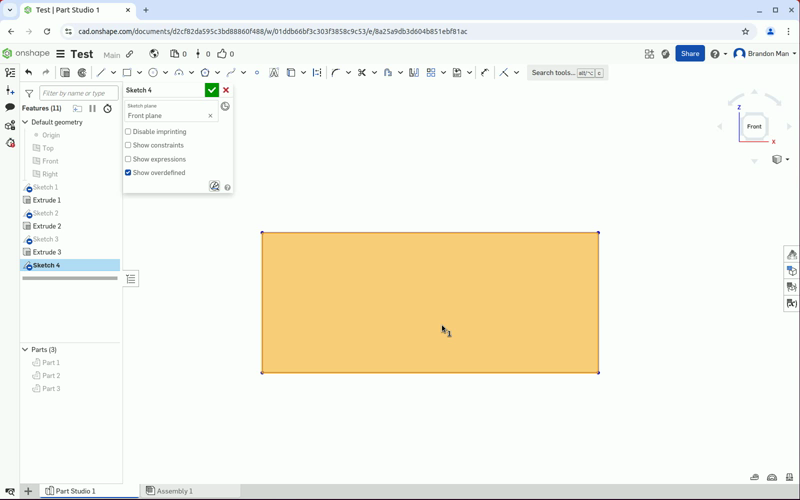
scroll(-6)
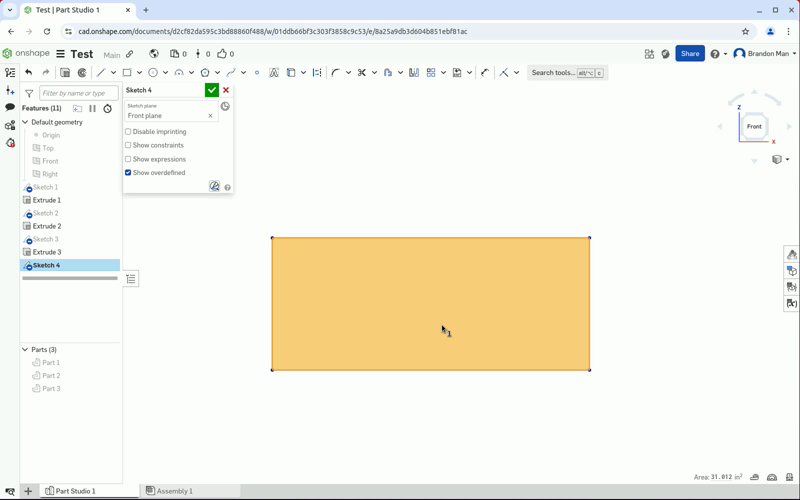
scroll(-6)
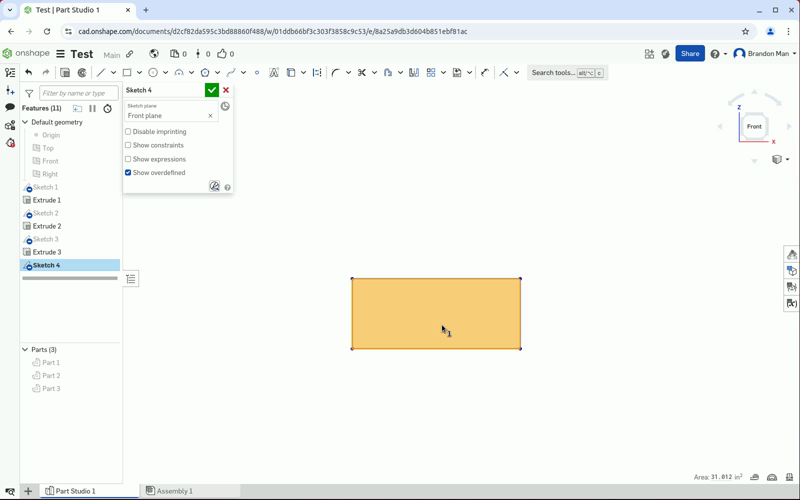
scroll(-6)
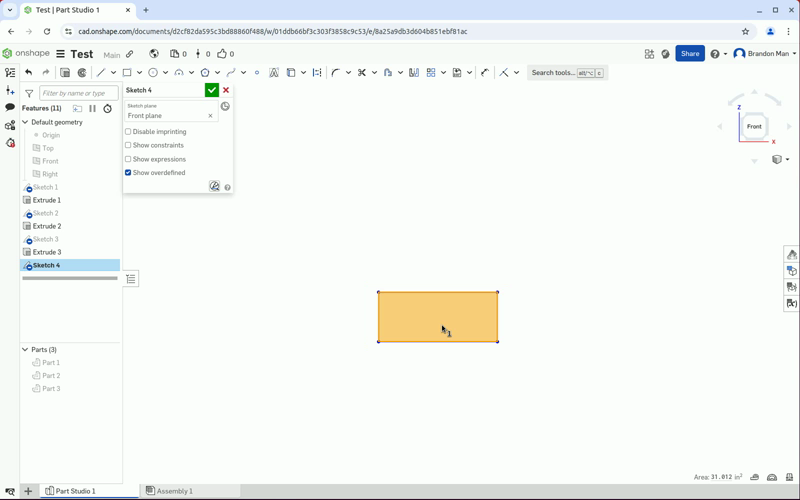
scroll(-6)
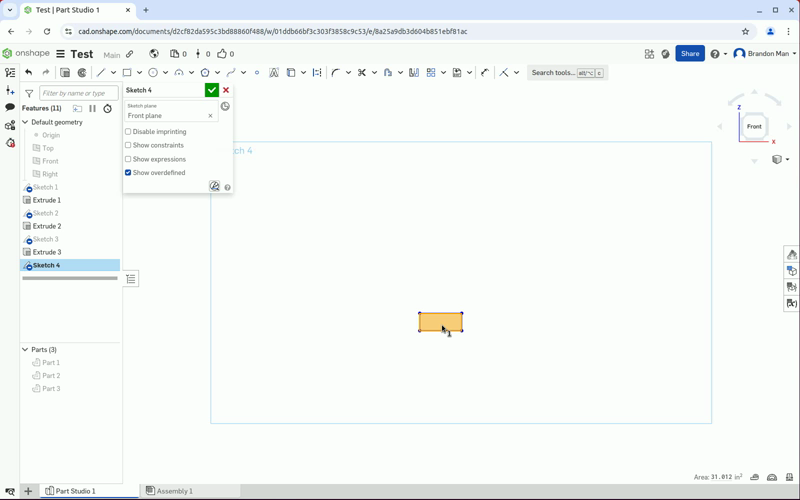
mouse_move(73, 352)
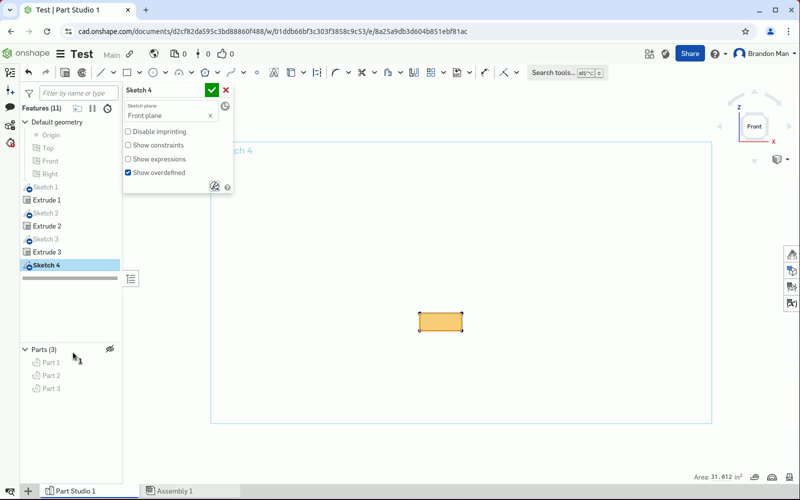
key(shift+y)
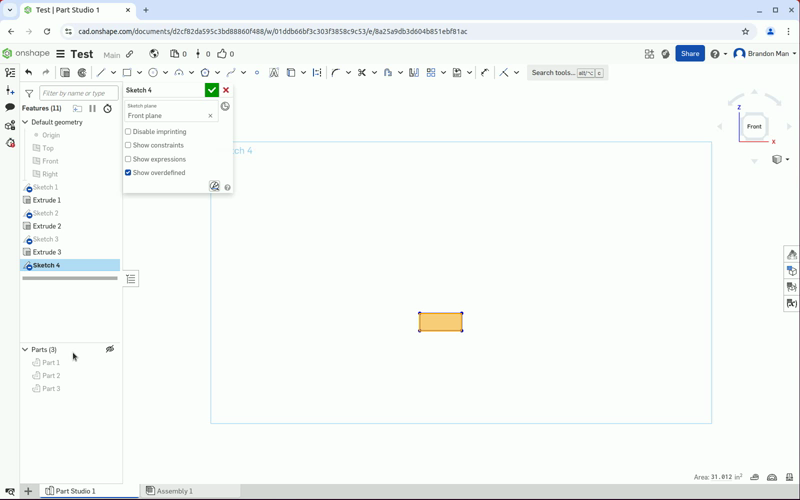
key(shift+e)
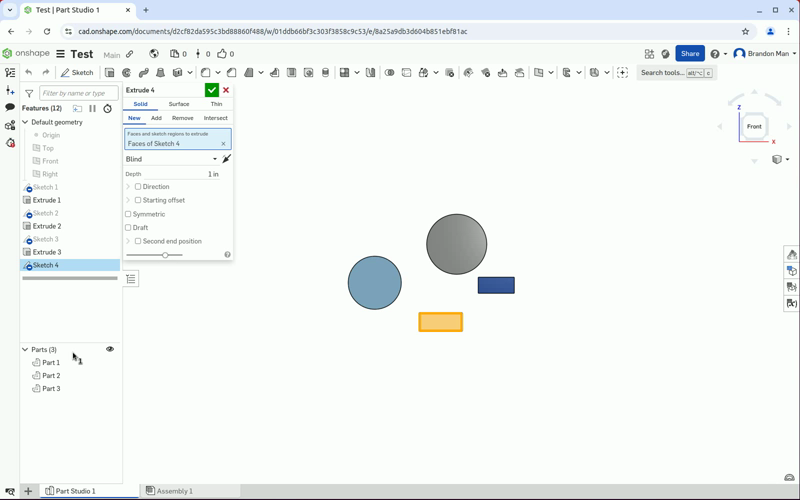
mouse_move(143, 106)
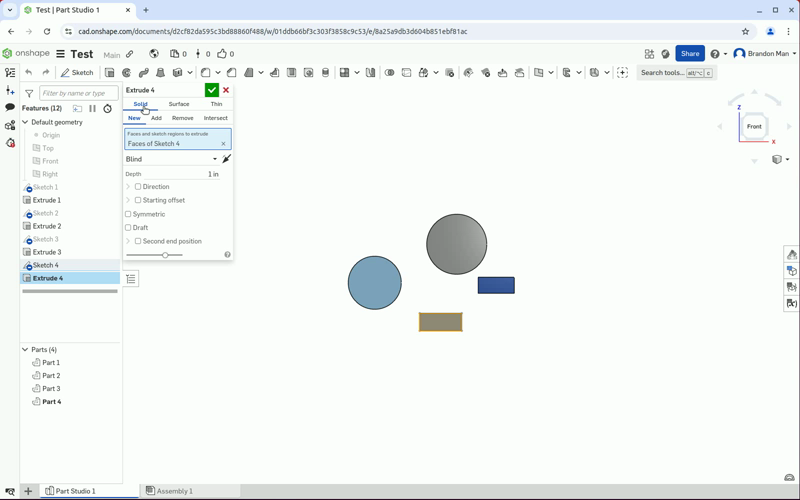
click(143, 106)
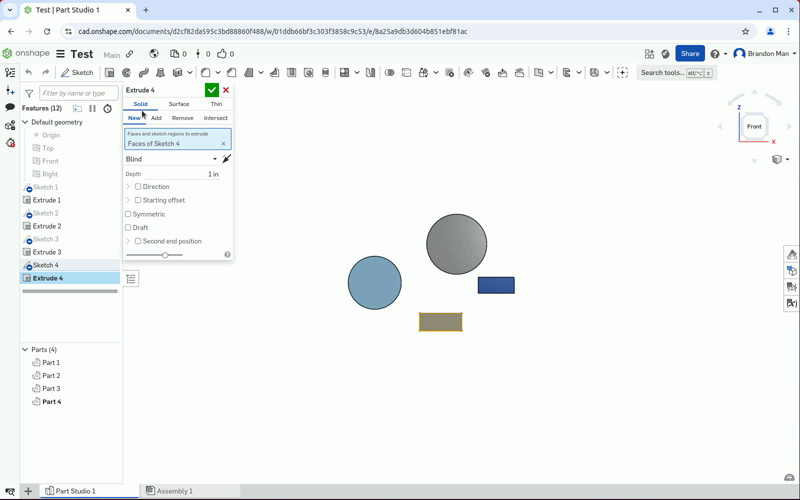
mouse_move(137, 120)
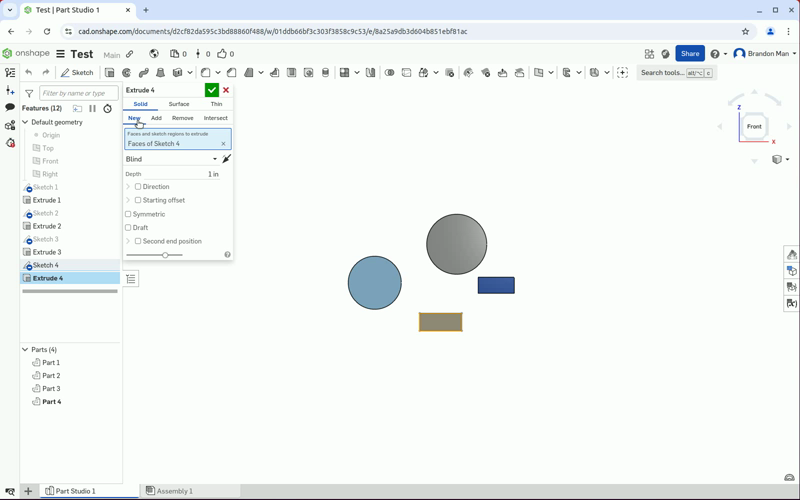
click(137, 120)
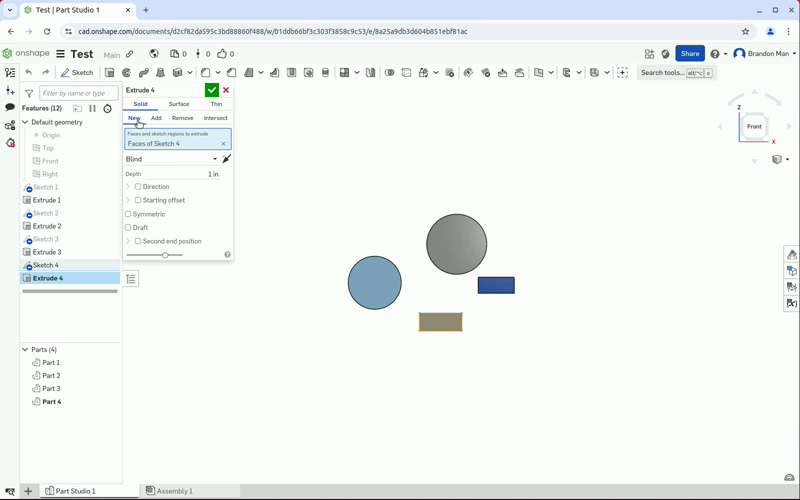
key(tab, 4)
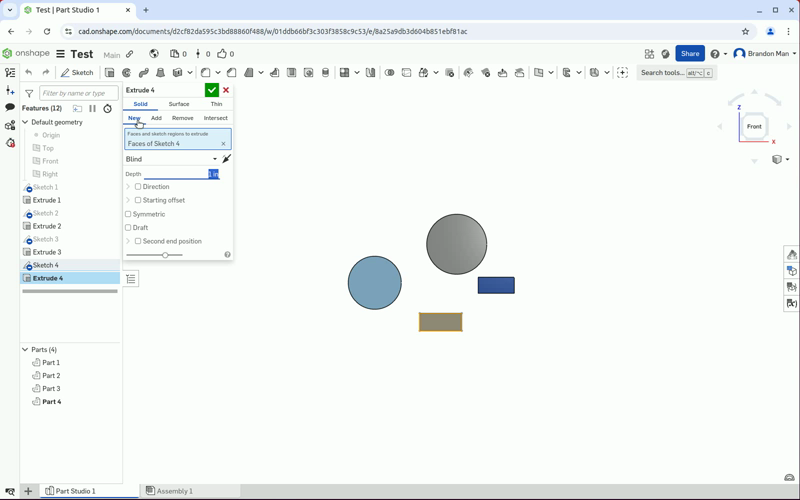
text(2.648)
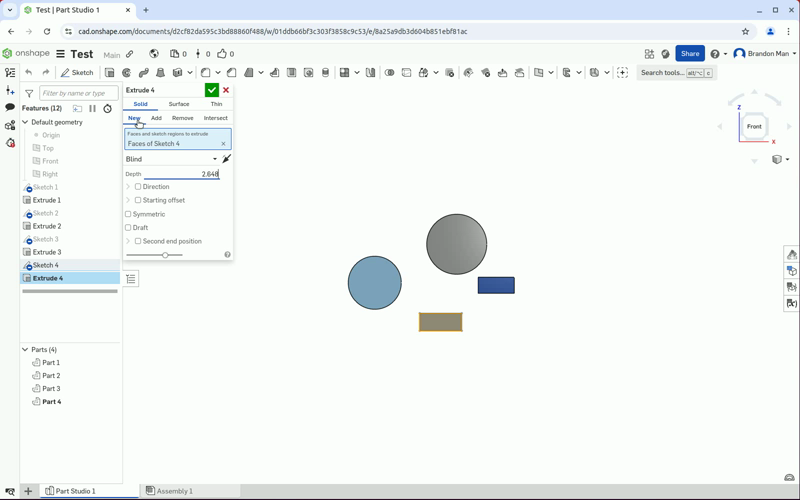
key(enter)
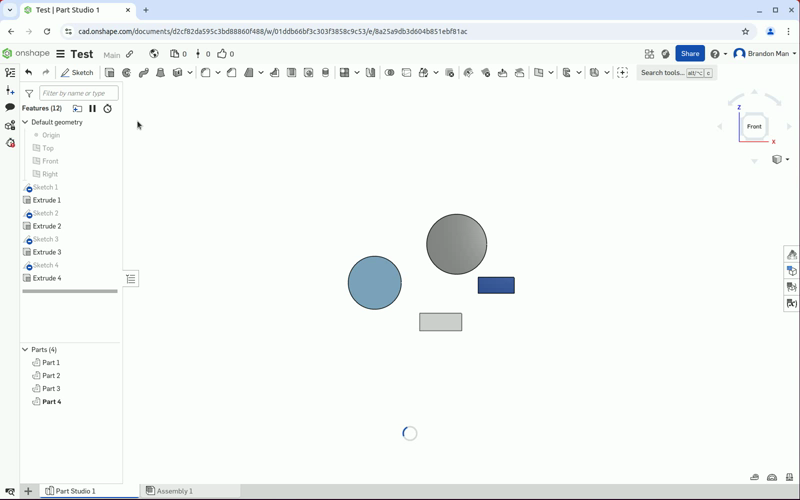
key(shift+h)
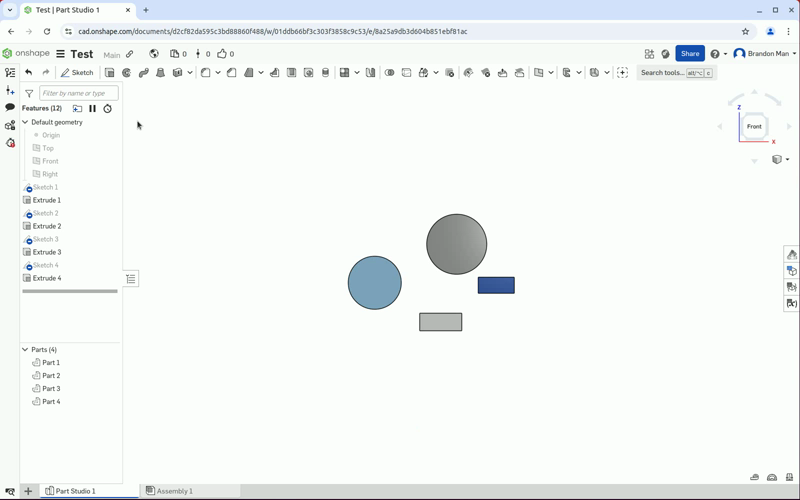
key(shift+h)
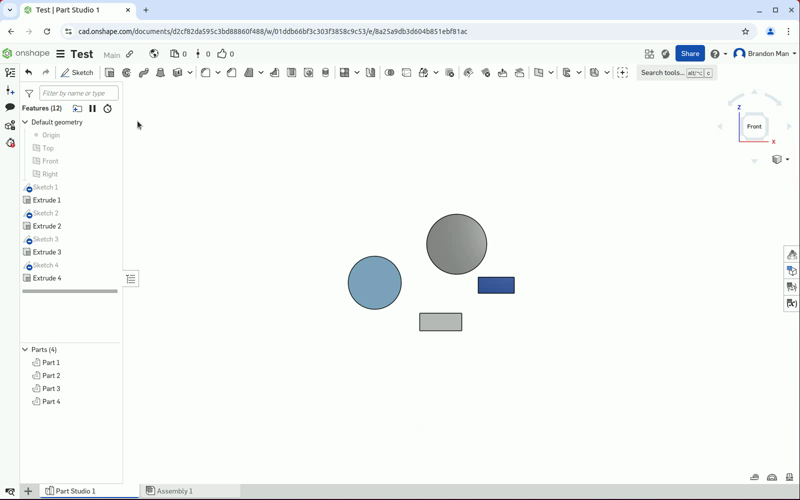
key(shift+7)
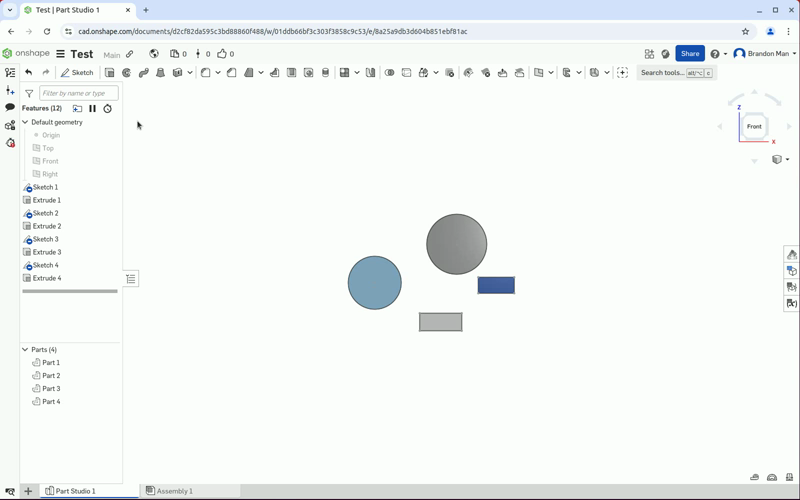
key(left, 2)
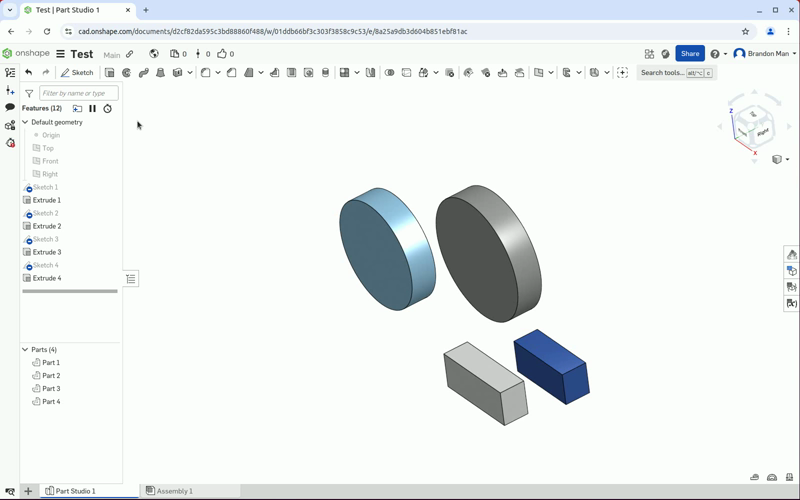
key(down, 2)
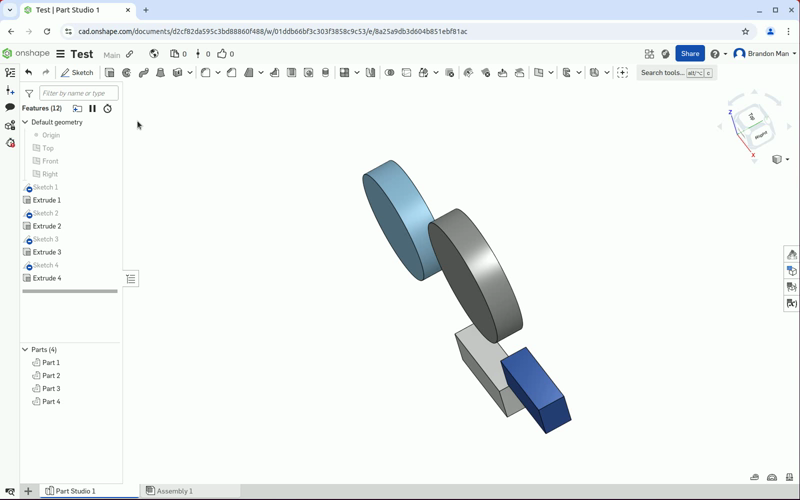
key(up, 2)
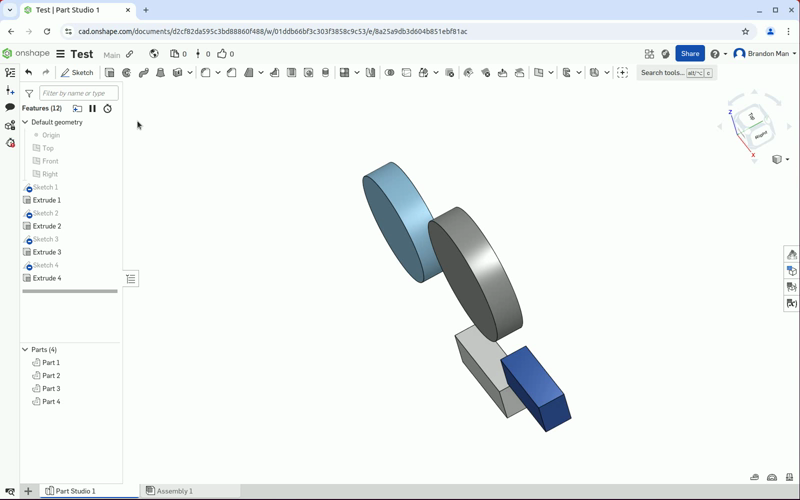
key(right, 2)
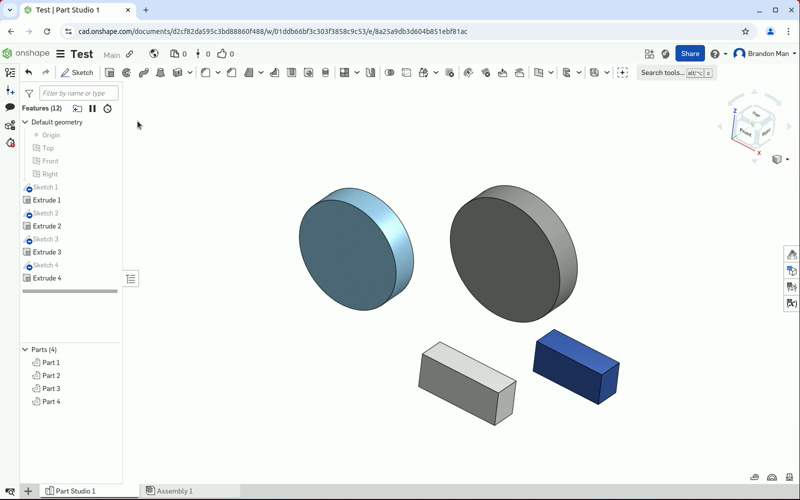
mouse_move(73, 189)
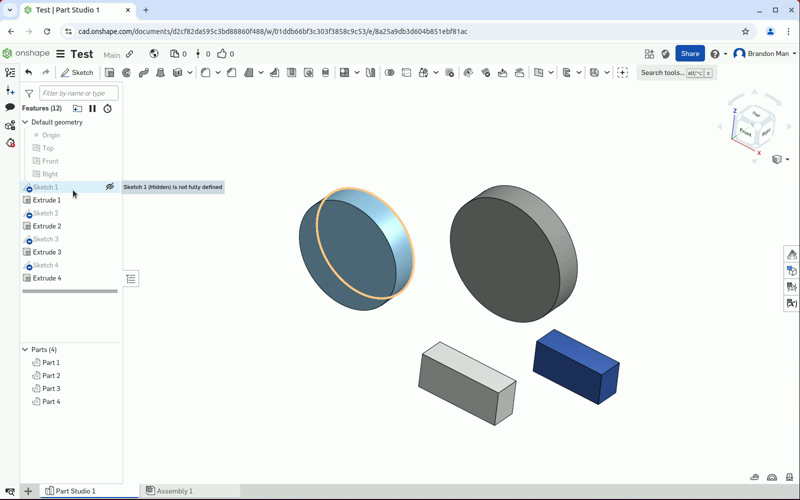
click(73, 189)